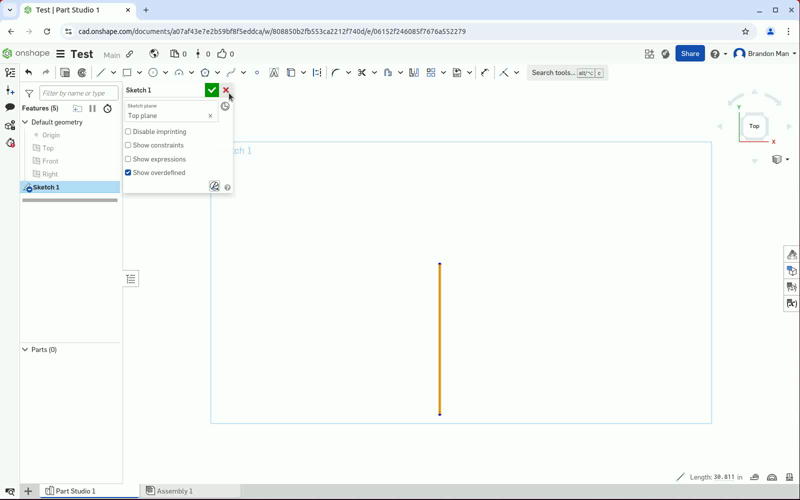
key(shift+h)
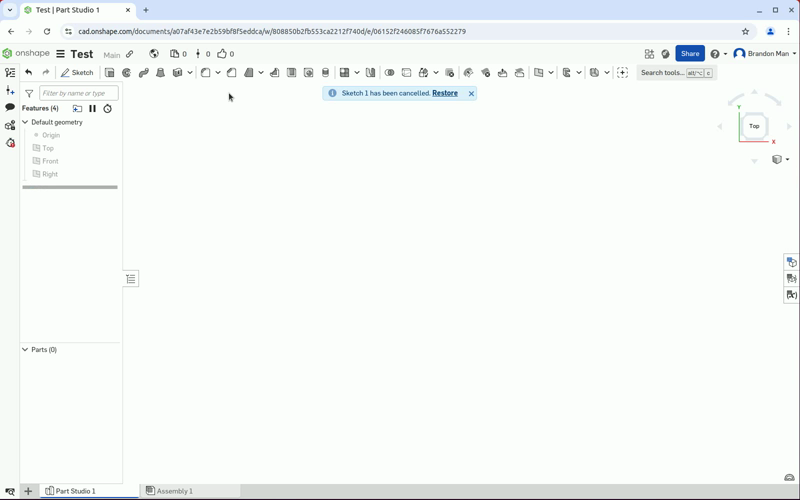
mouse_move(73, 352)
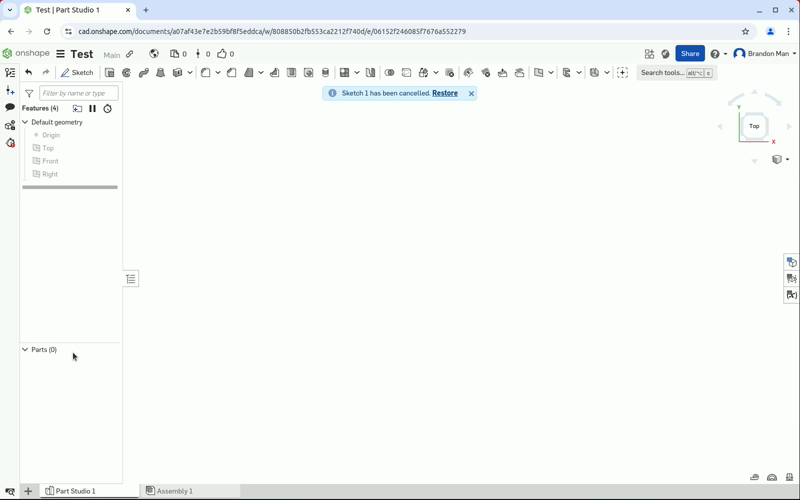
key(y)
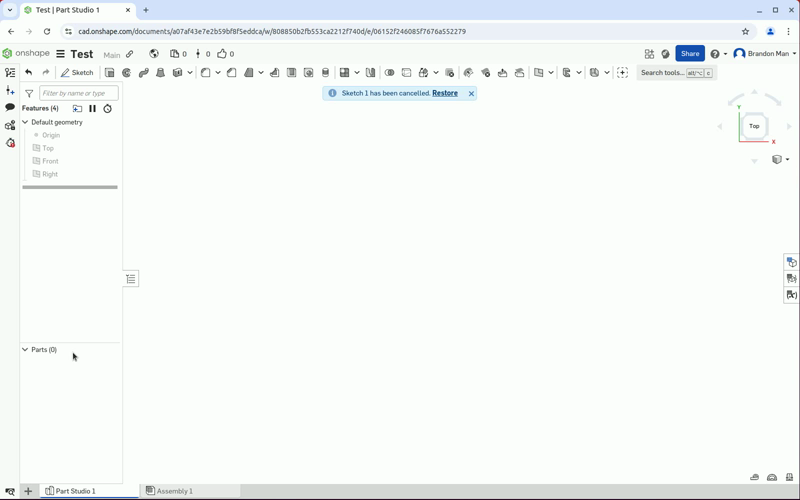
key(shift+p)
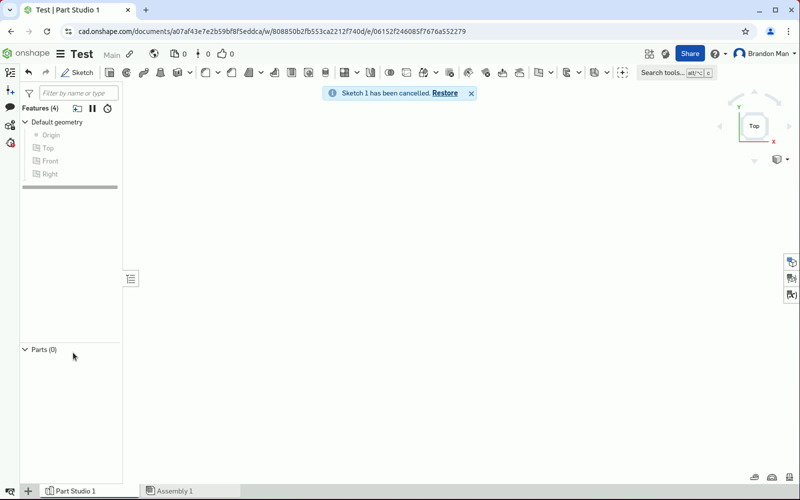
key(space)
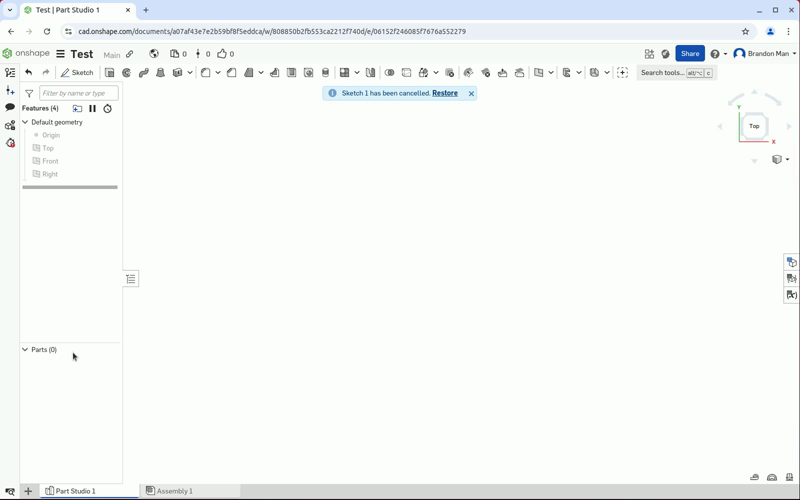
key_down(shift)
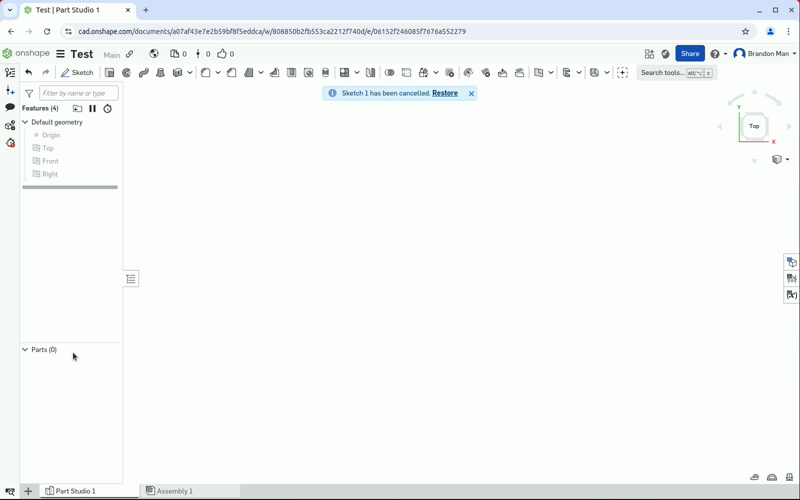
key(up)
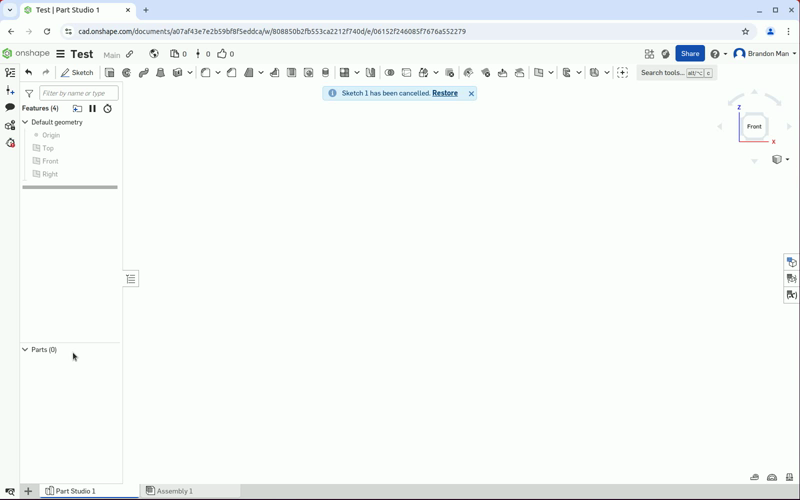
key_up(shift)
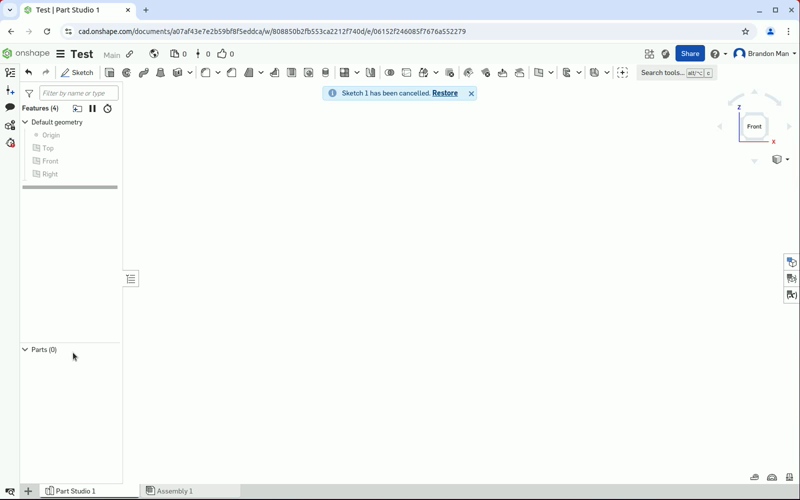
mouse_move(73, 352)
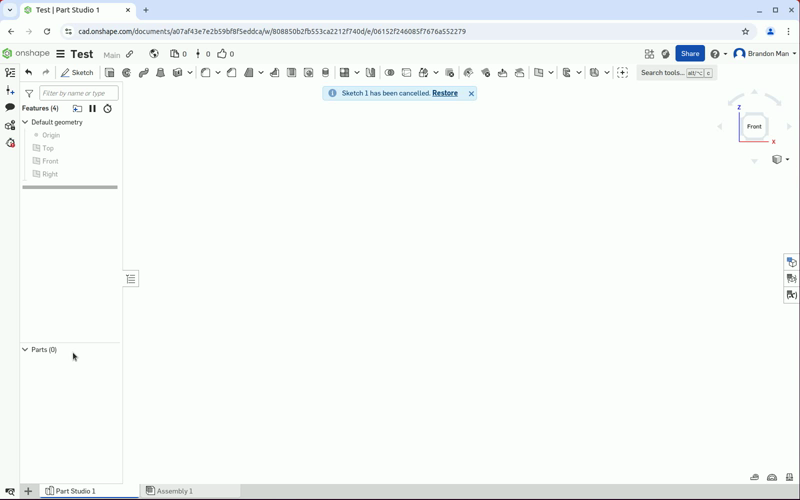
key(shift+y)
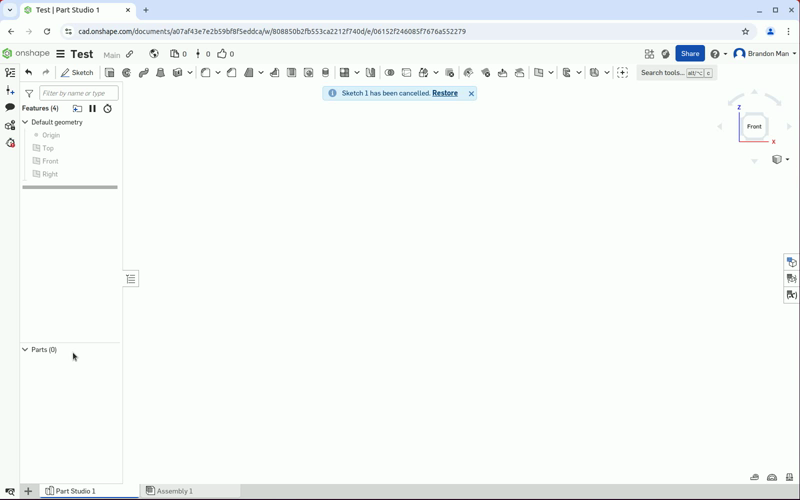
key(shift+s)
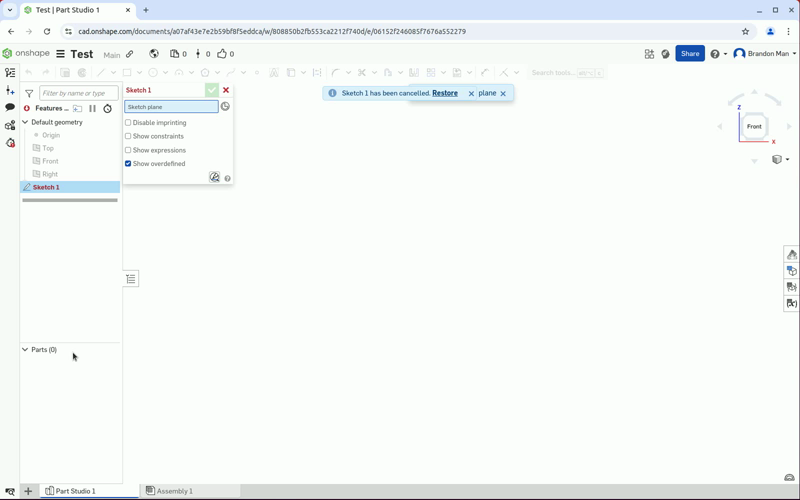
mouse_move(73, 163)
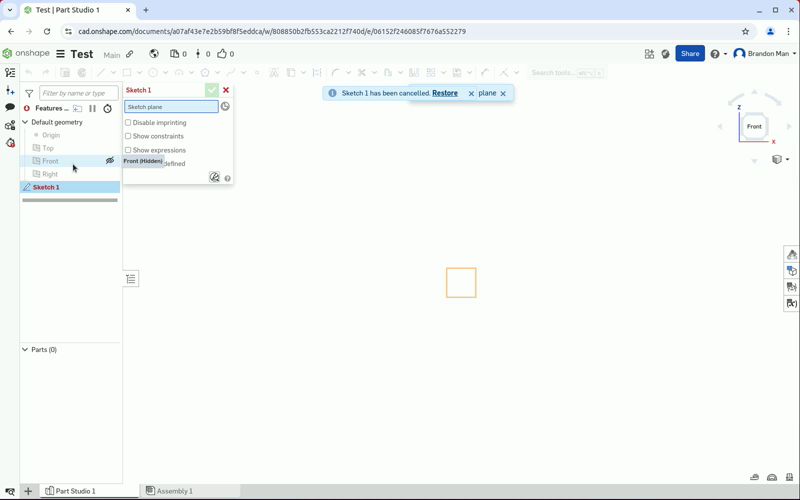
click(73, 163)
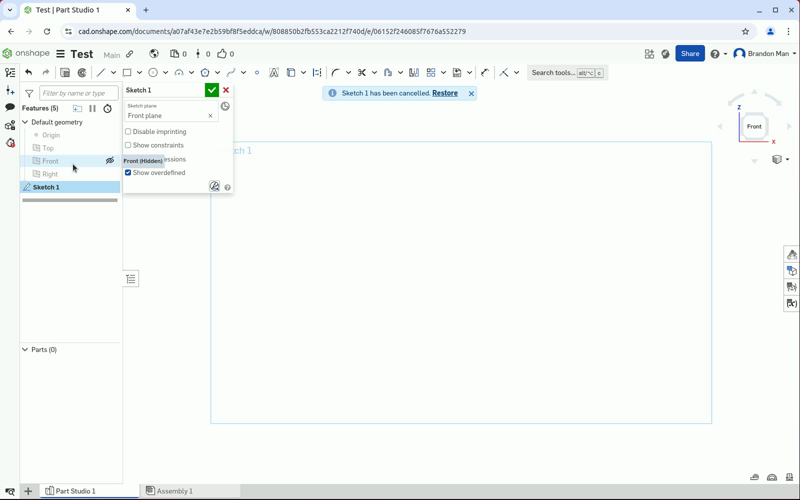
mouse_move(73, 352)
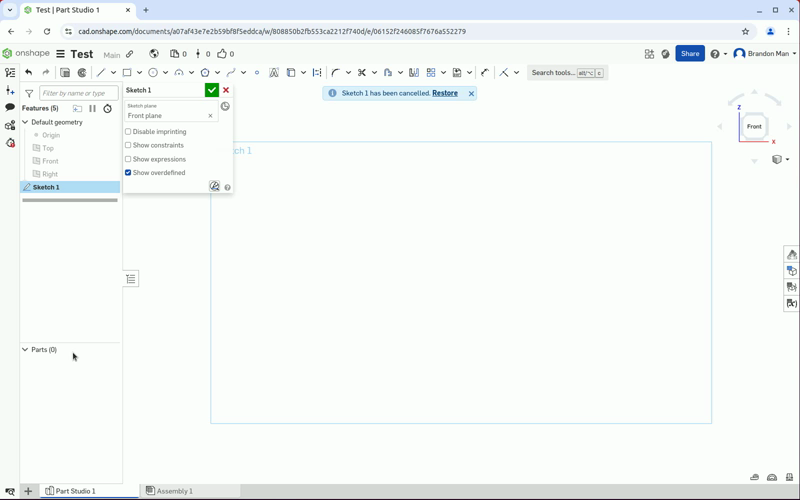
key(y)
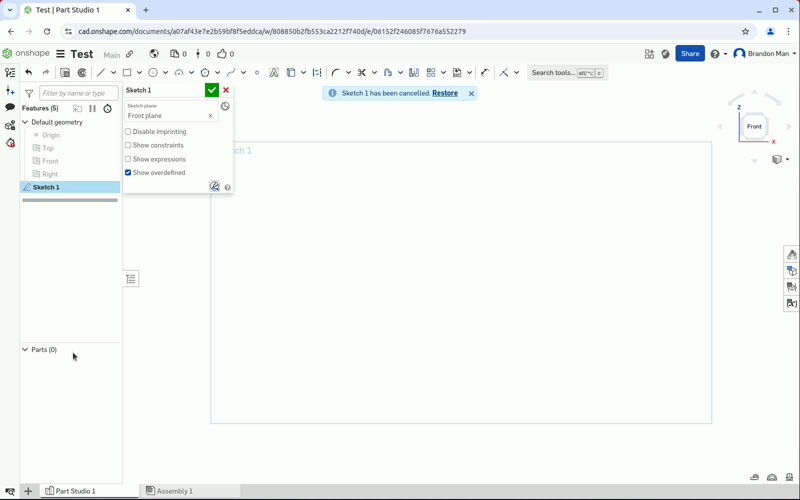
key(l)
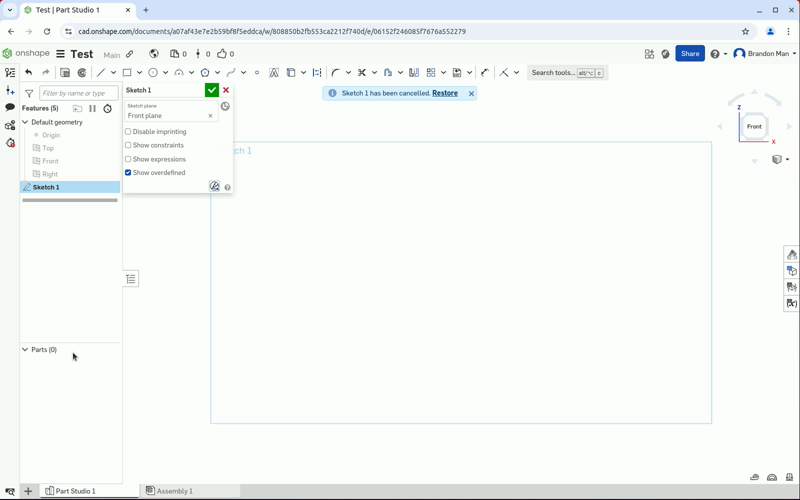
key_down(shift)
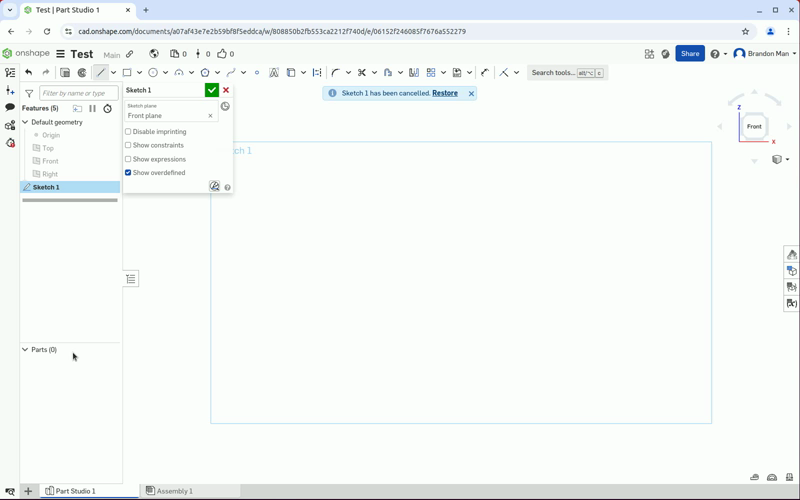
mouse_move(352, 292)
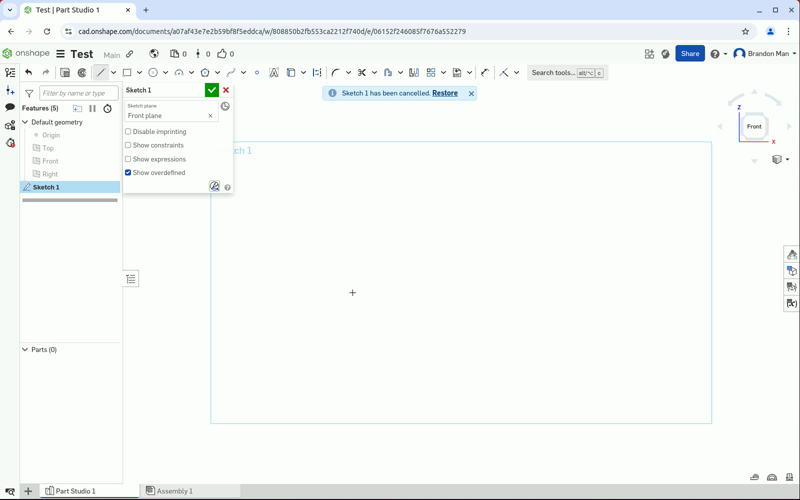
click(352, 292)
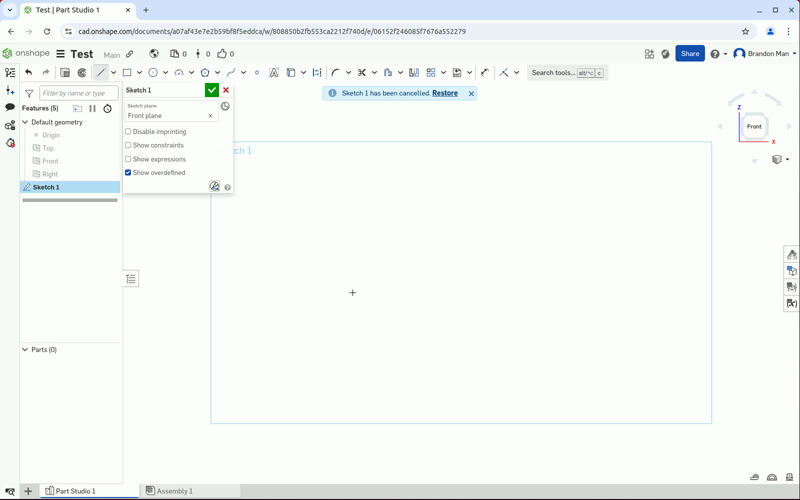
key_up(shift)
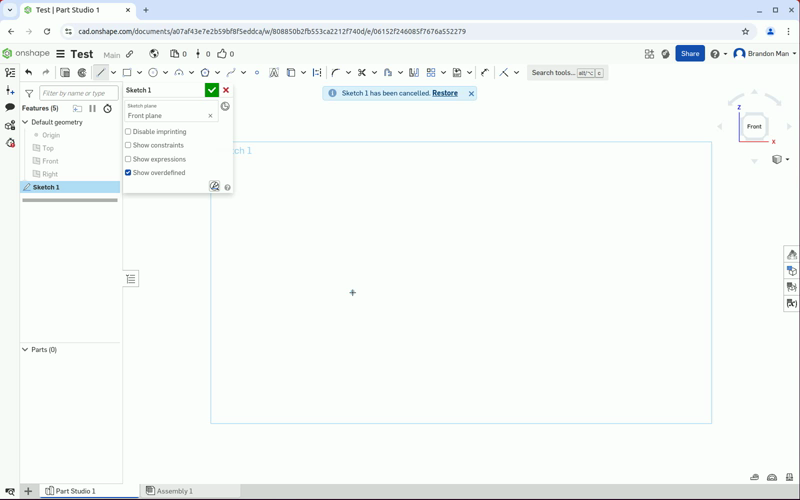
key_down(shift)
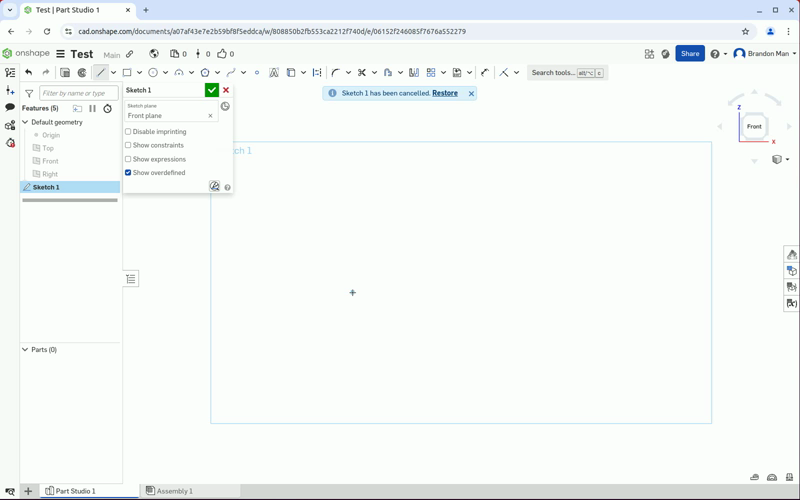
mouse_move(382, 292)
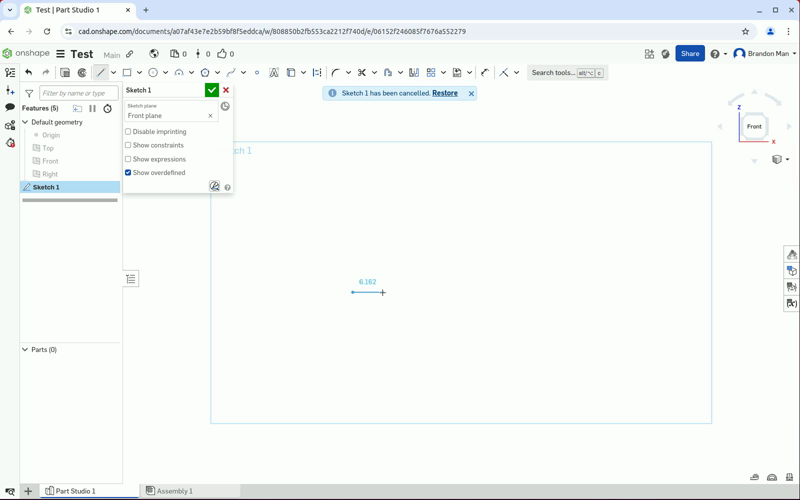
mouse_move(356, 292)
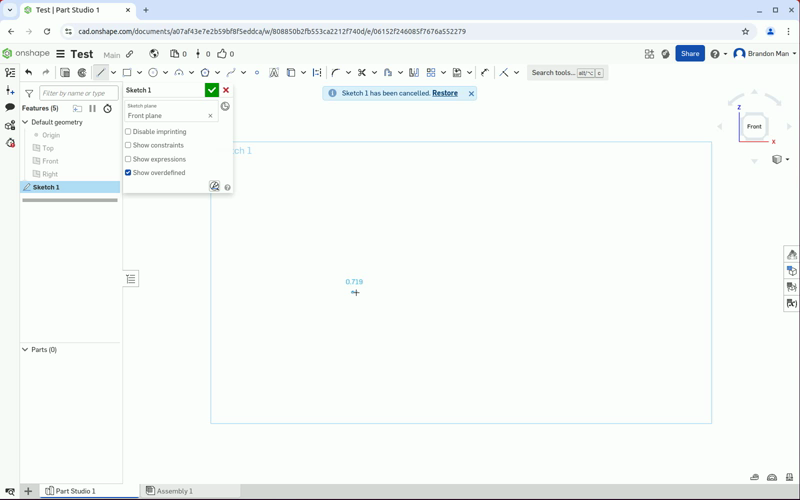
scroll(6)
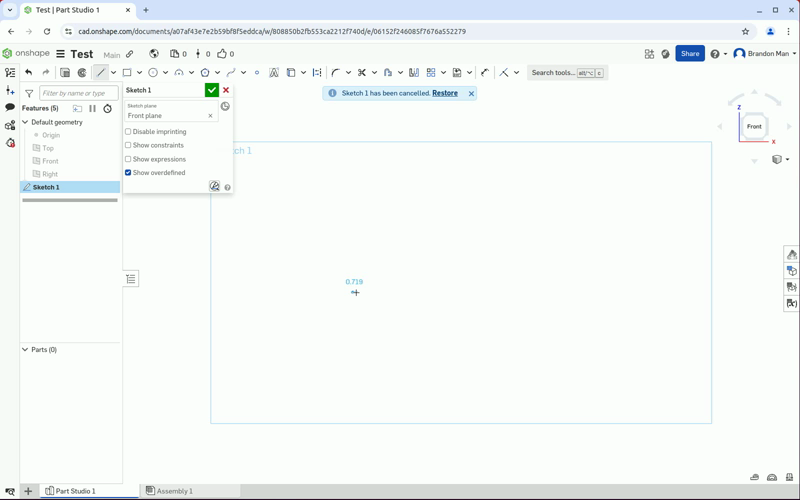
scroll(6)
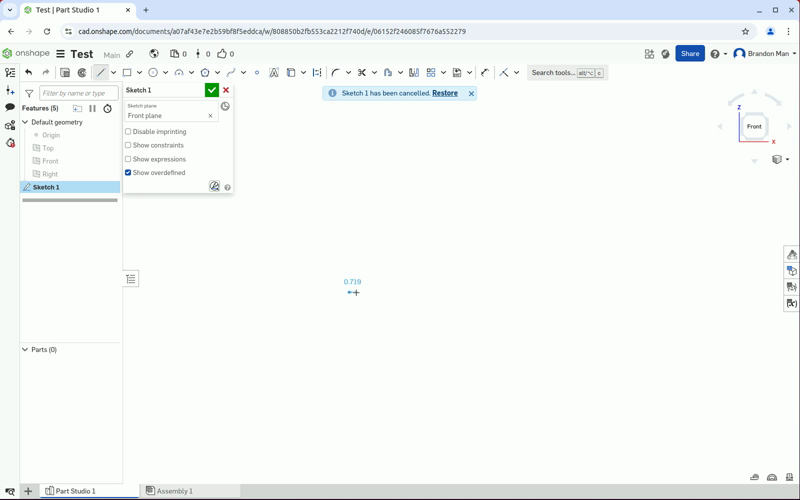
scroll(6)
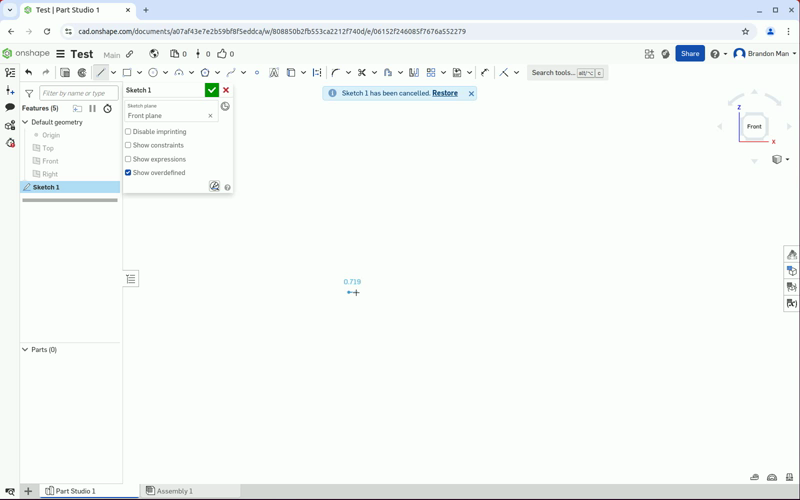
scroll(6)
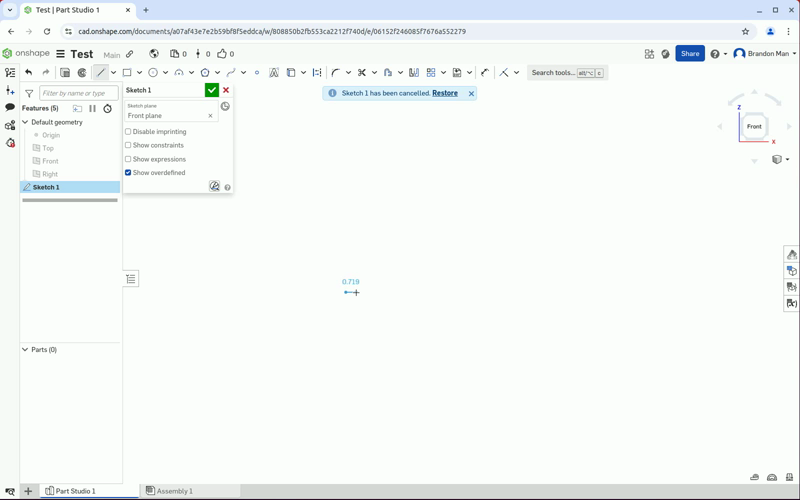
scroll(6)
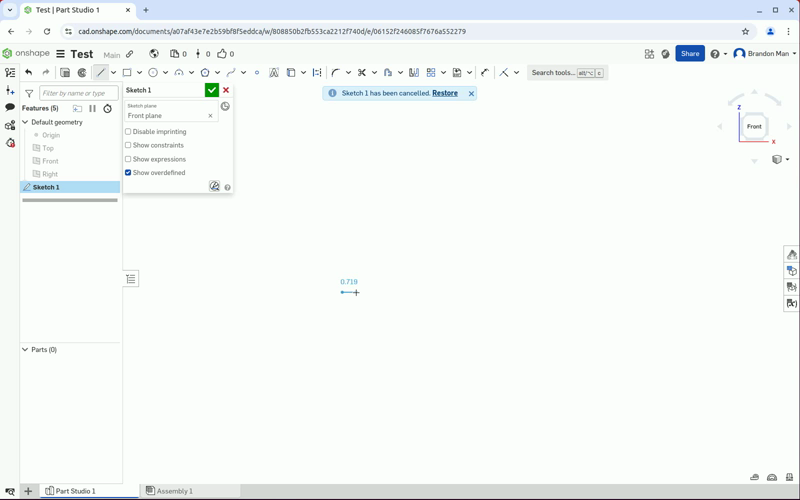
scroll(6)
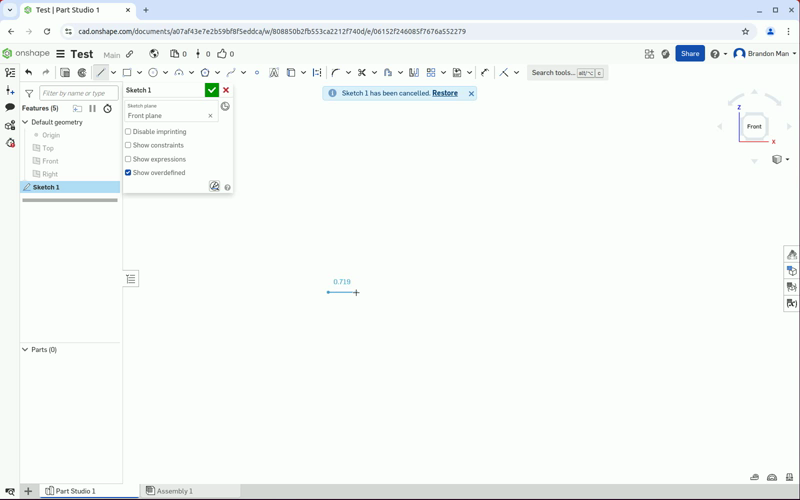
scroll(6)
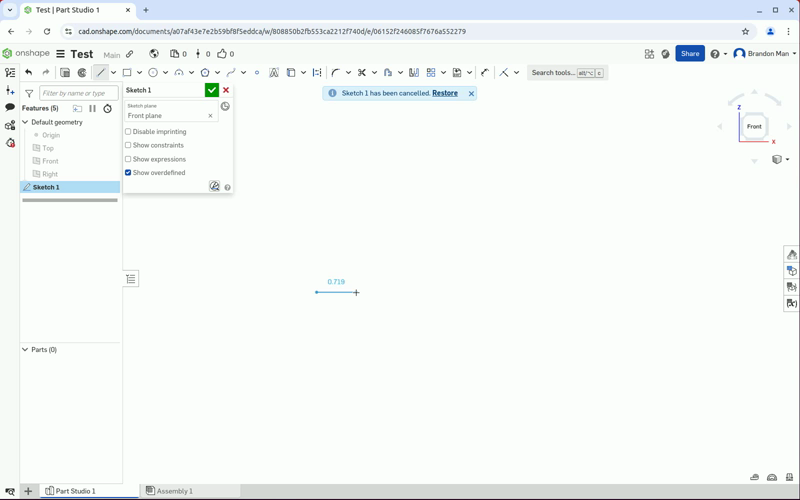
click(356, 292)
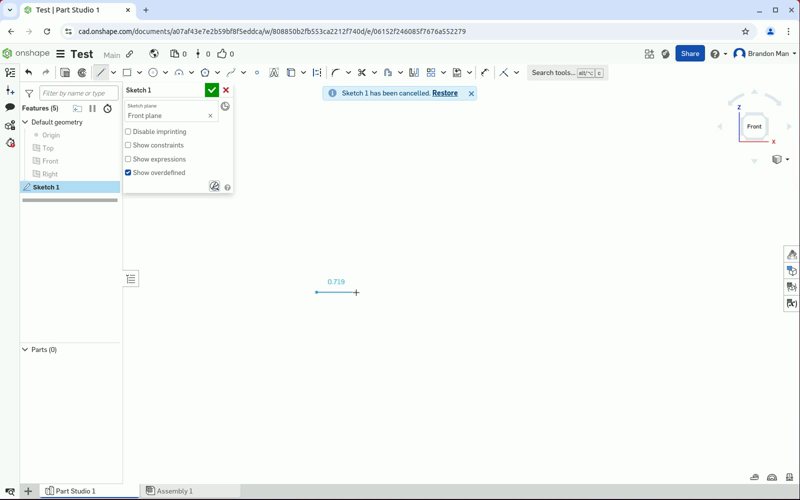
scroll(-6)
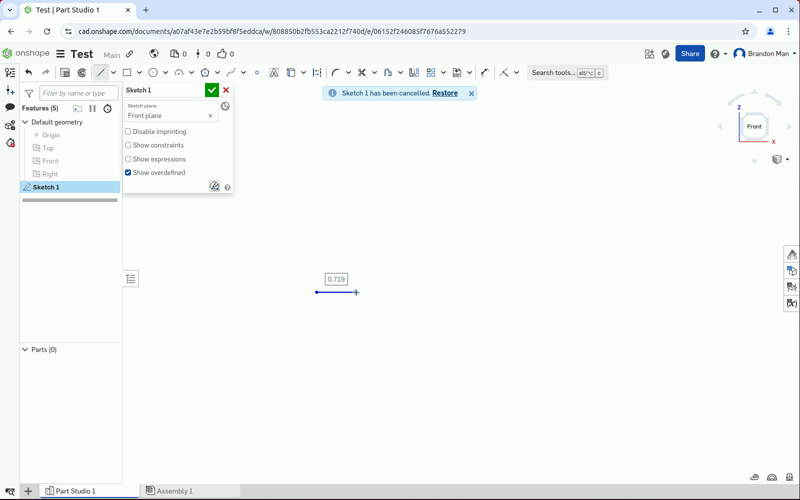
scroll(-6)
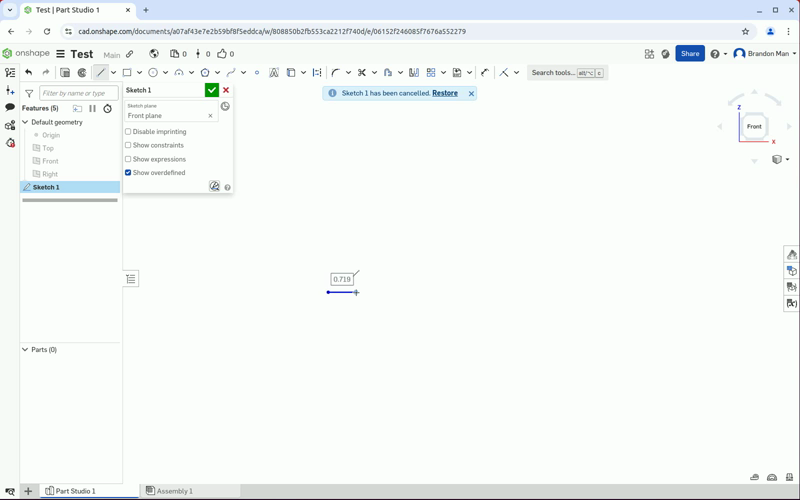
scroll(-6)
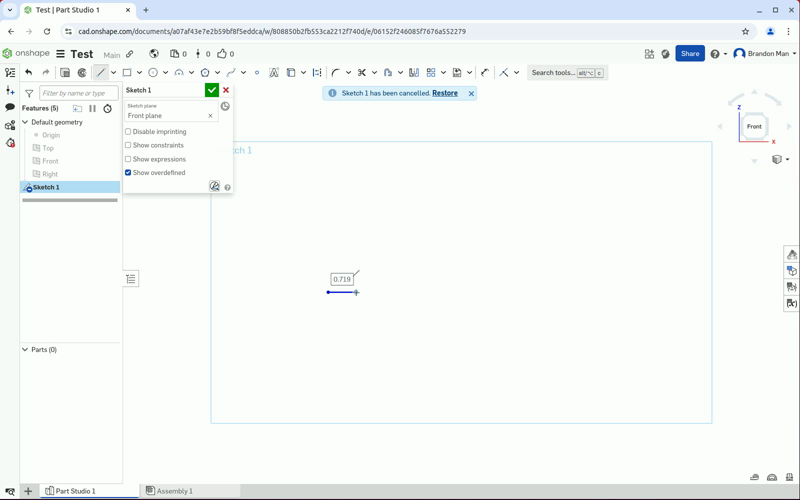
scroll(-6)
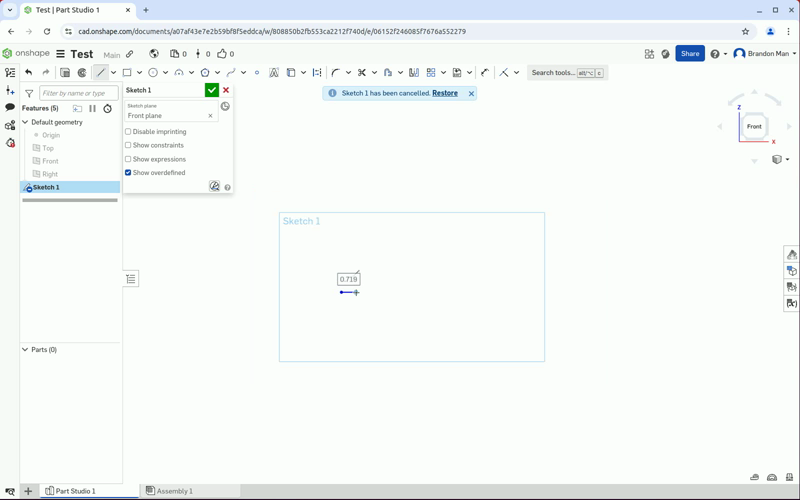
scroll(-6)
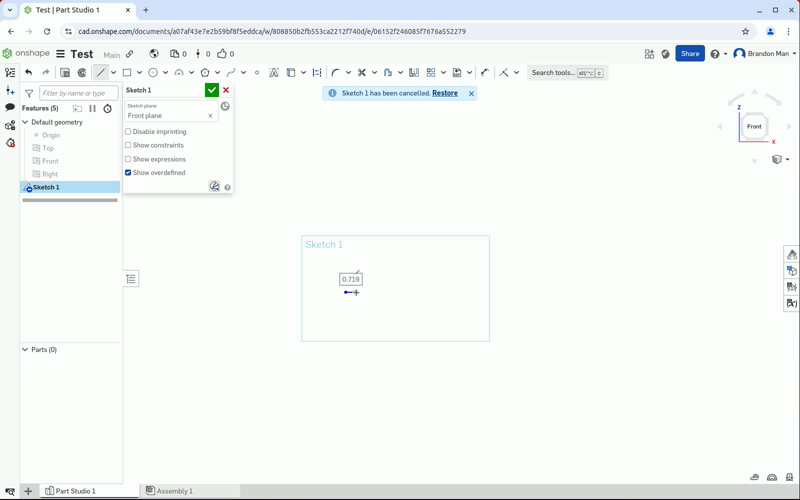
scroll(-6)
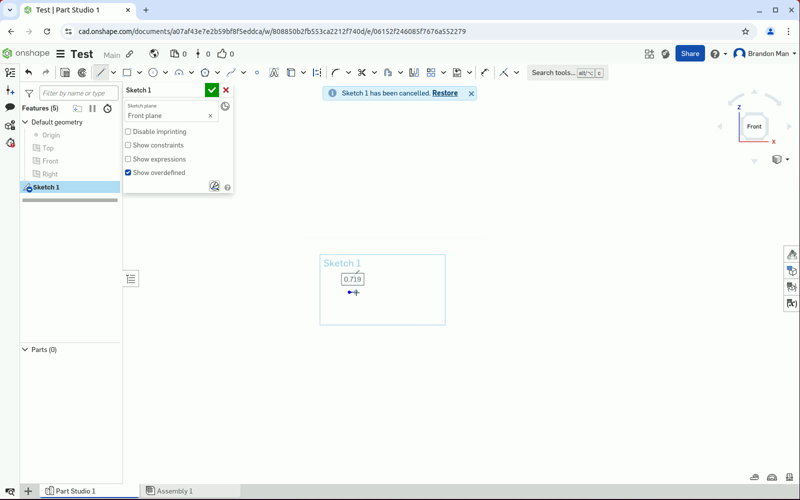
scroll(-6)
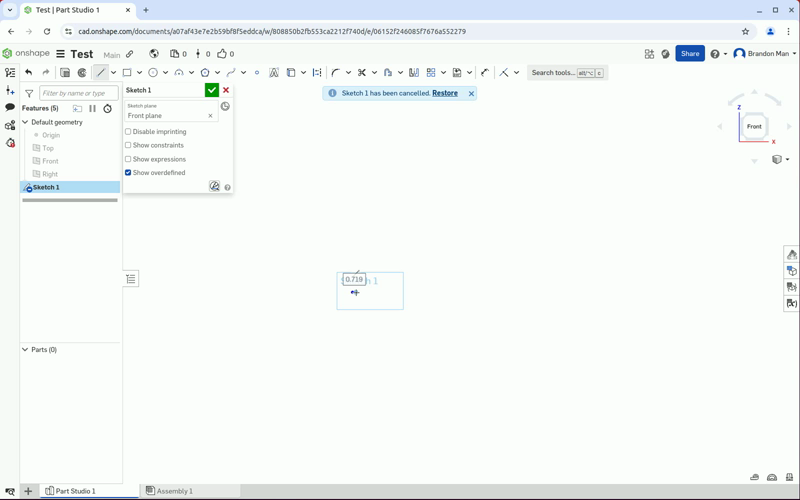
key_up(shift)
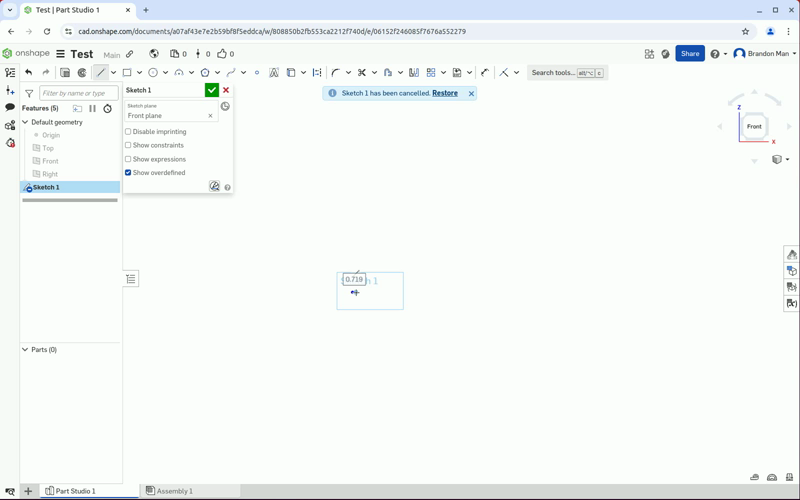
key_down(shift)
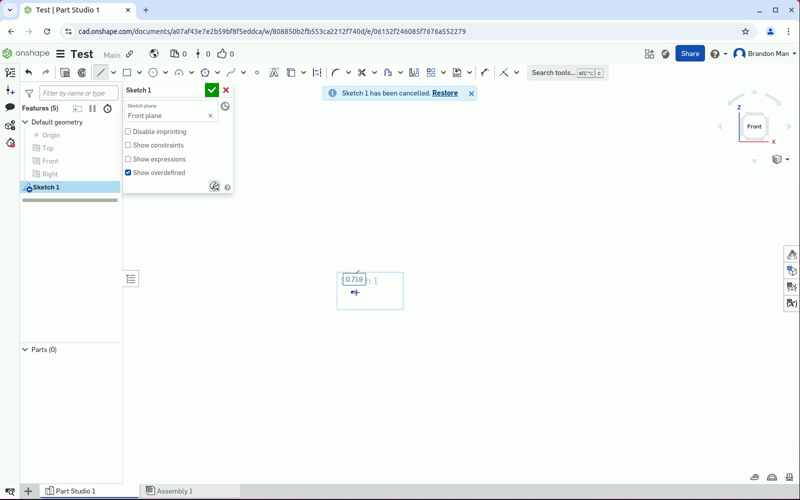
mouse_move(386, 292)
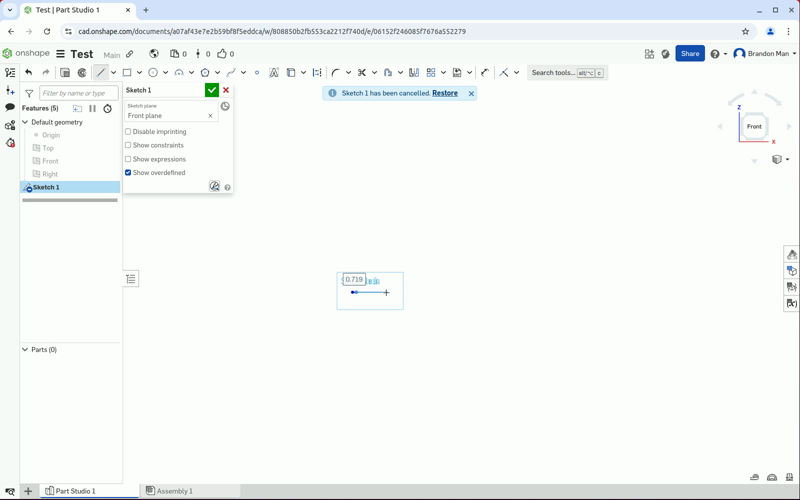
mouse_move(354, 295)
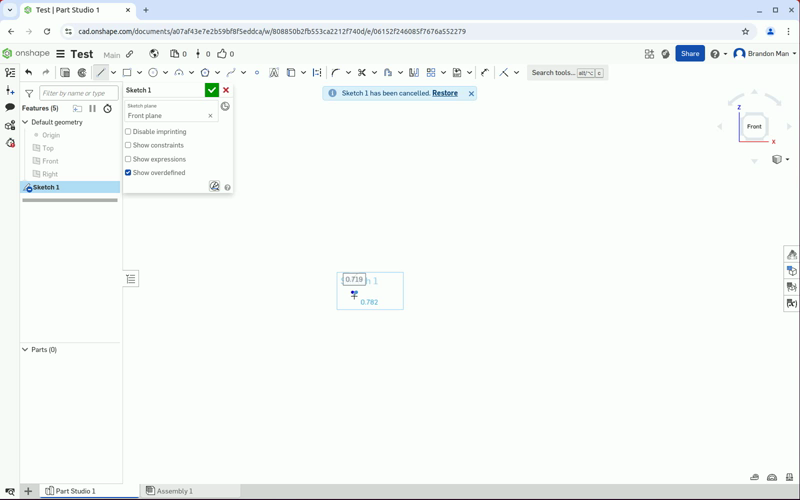
scroll(6)
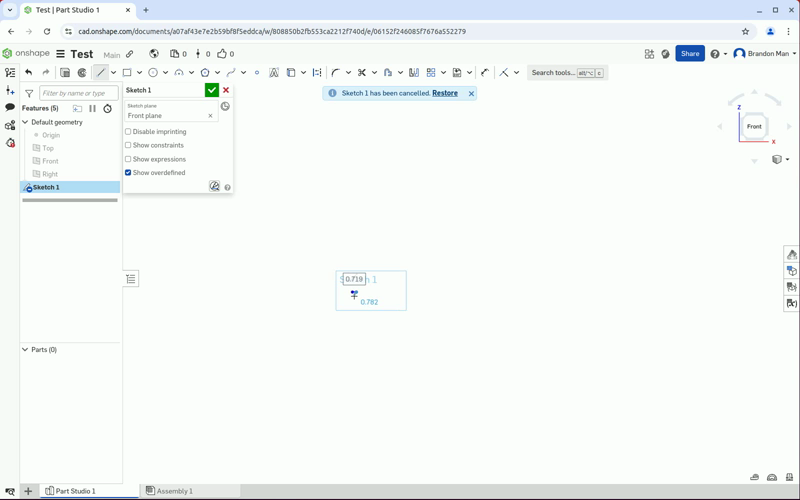
scroll(6)
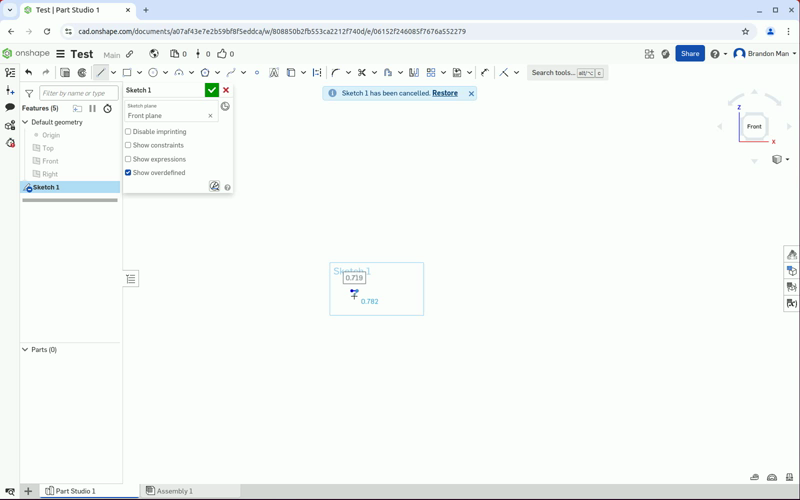
scroll(6)
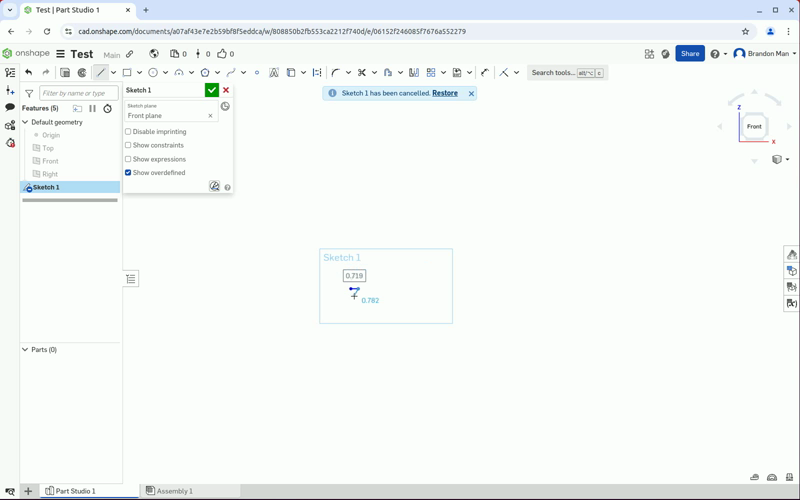
scroll(6)
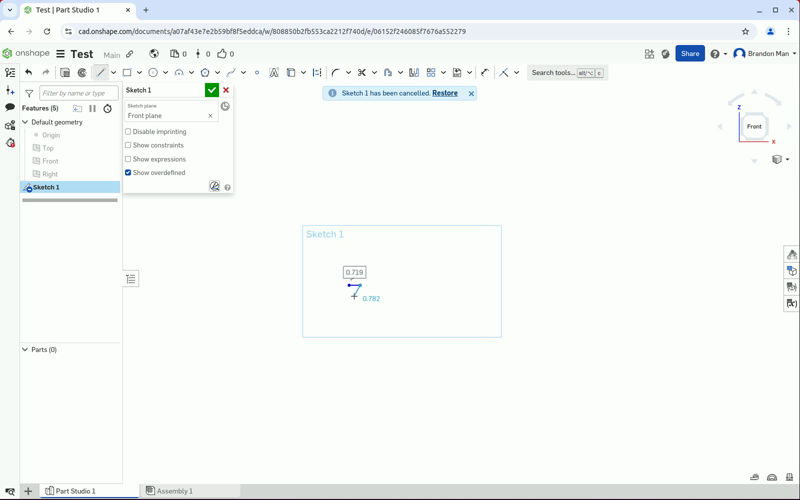
scroll(6)
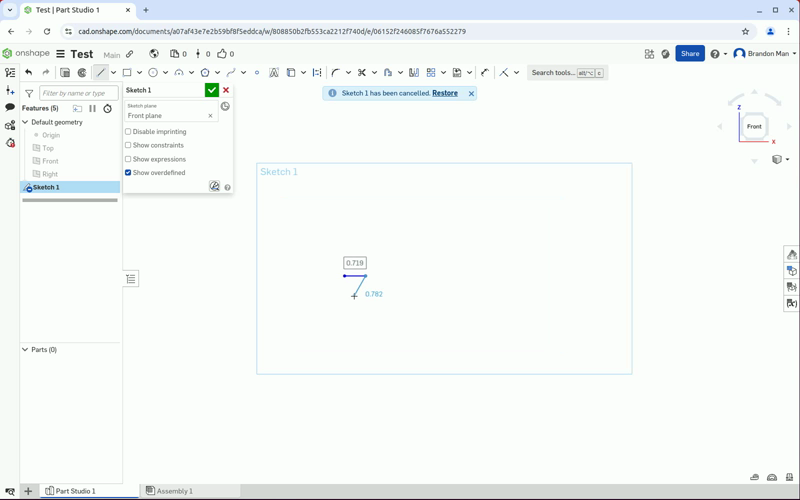
scroll(6)
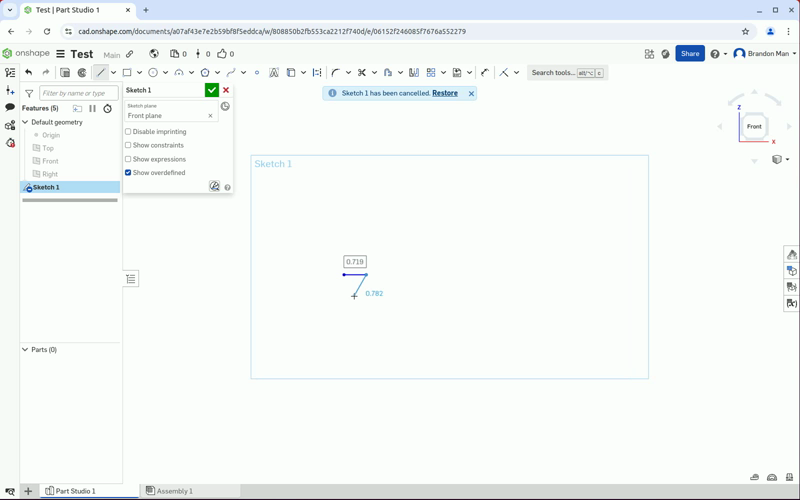
scroll(6)
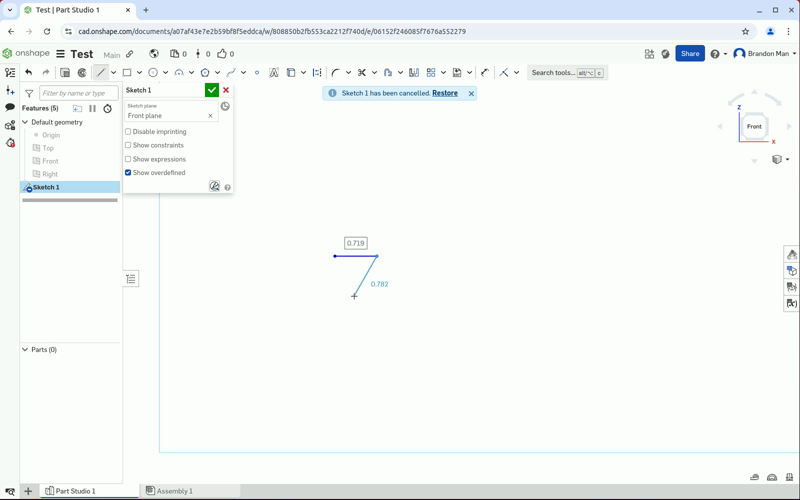
click(354, 295)
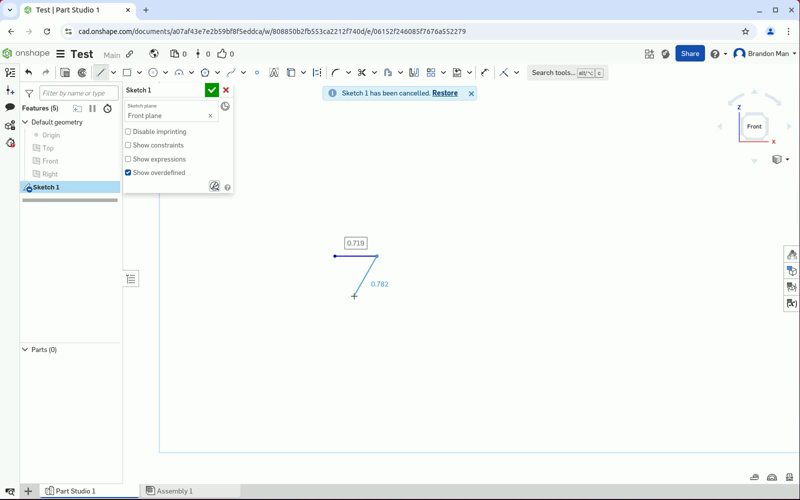
scroll(-6)
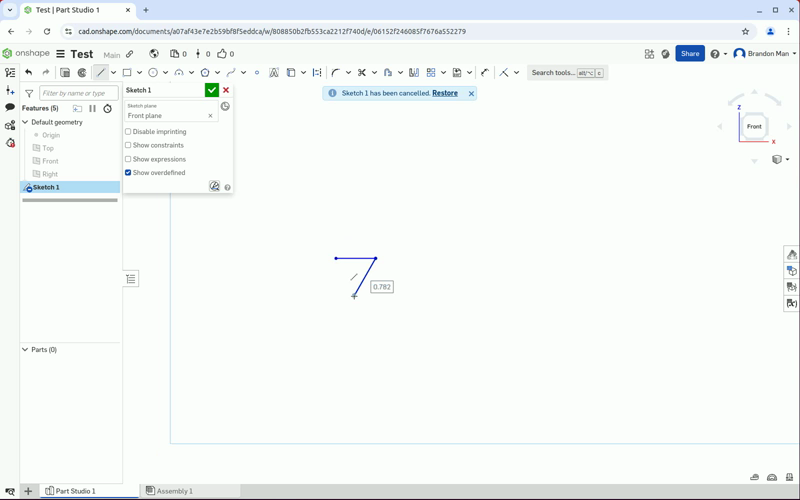
scroll(-6)
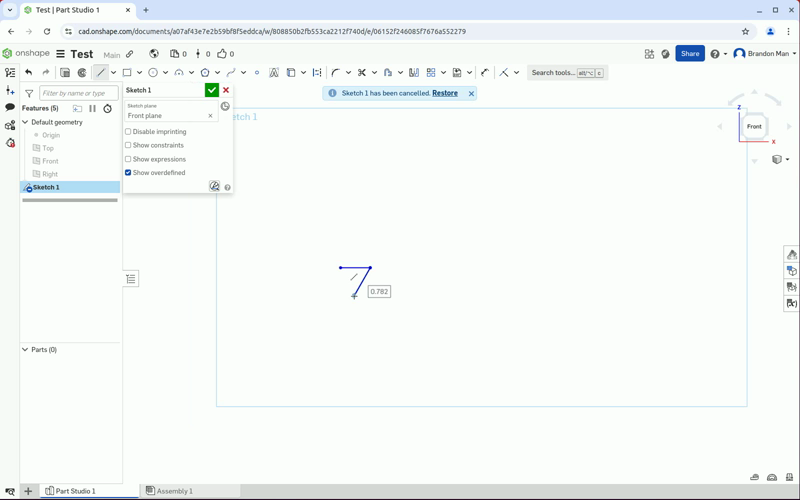
scroll(-6)
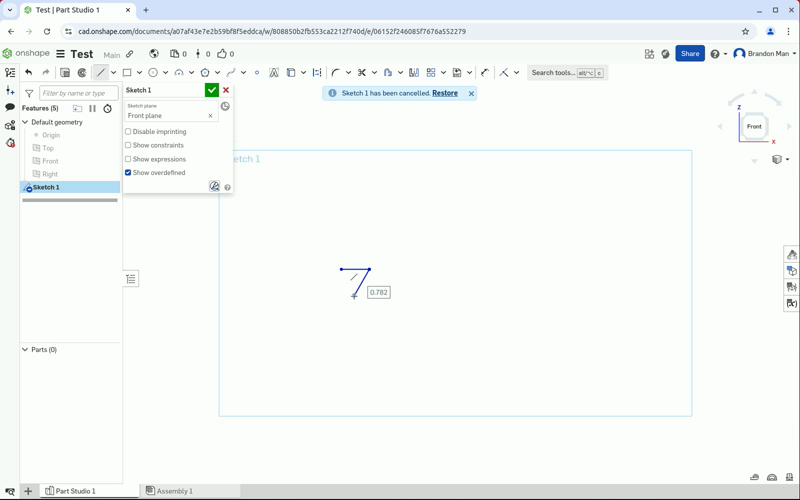
scroll(-6)
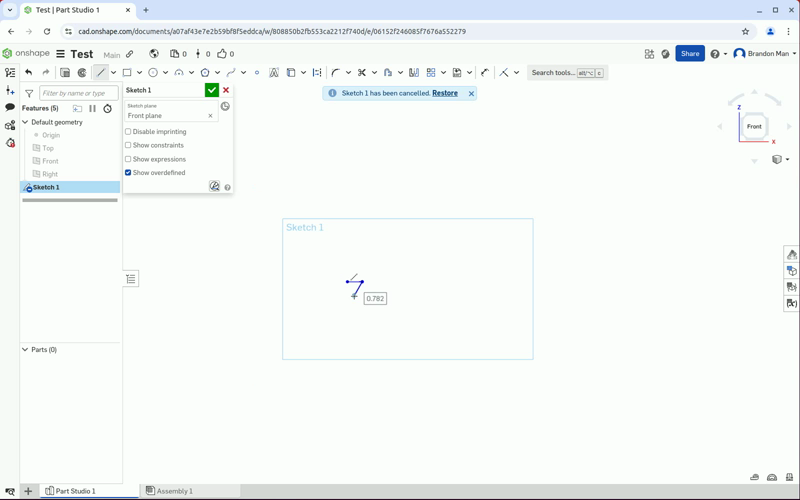
scroll(-6)
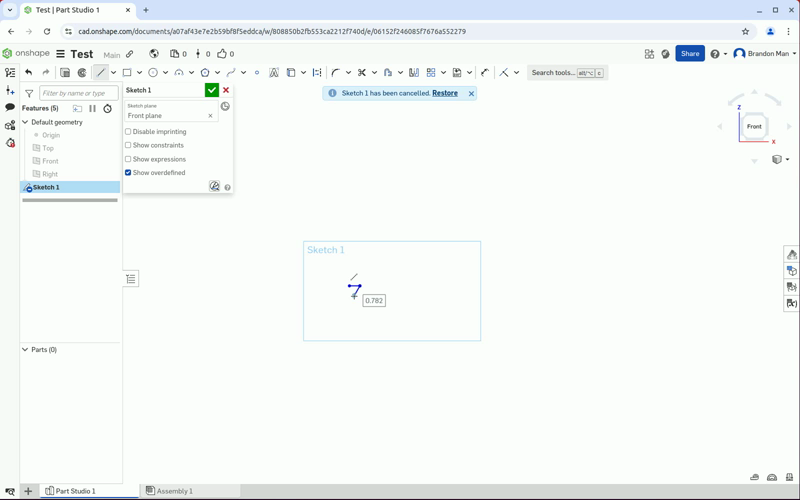
scroll(-6)
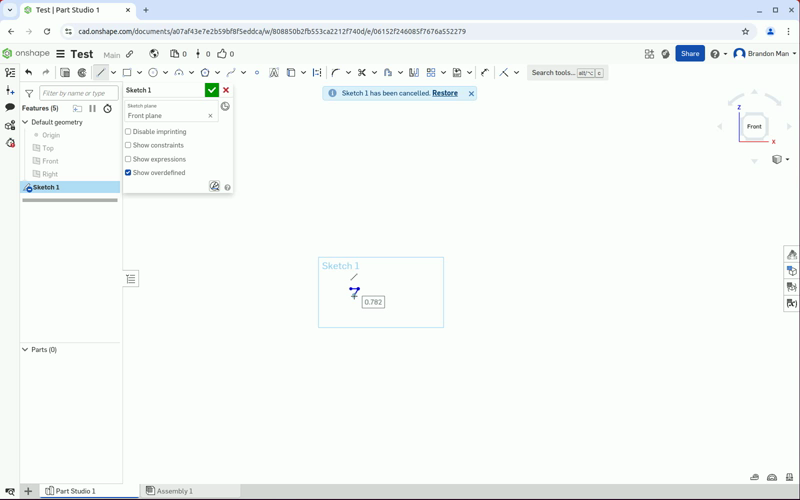
scroll(-6)
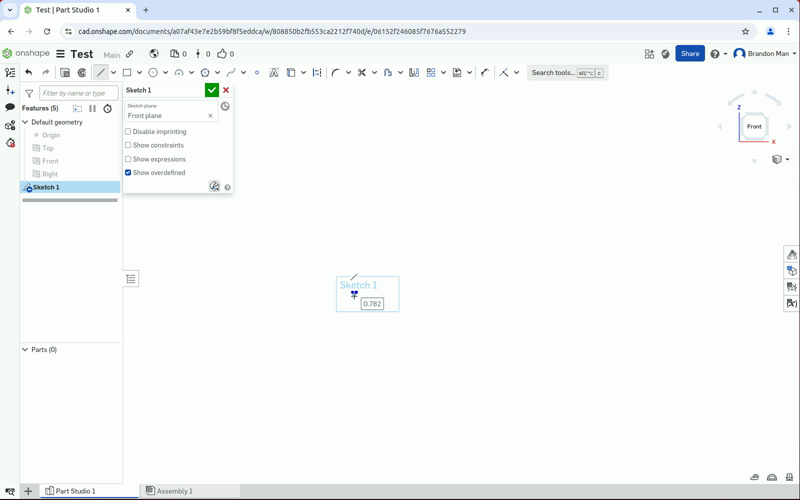
key_up(shift)
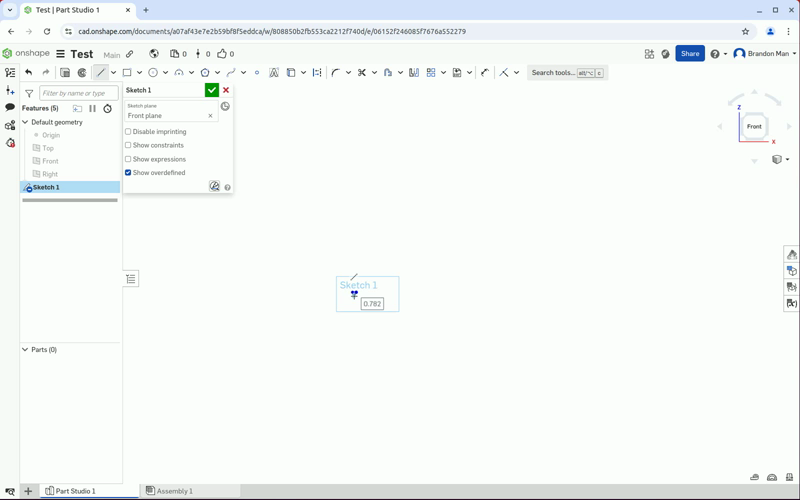
key(esc)
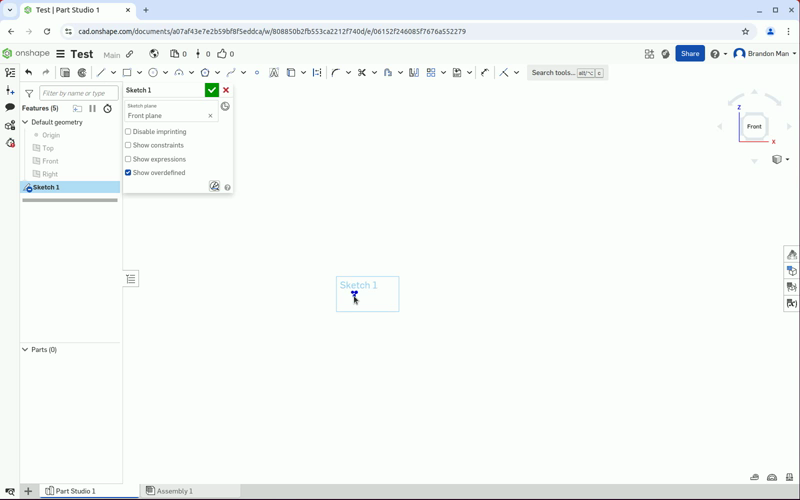
key(a)
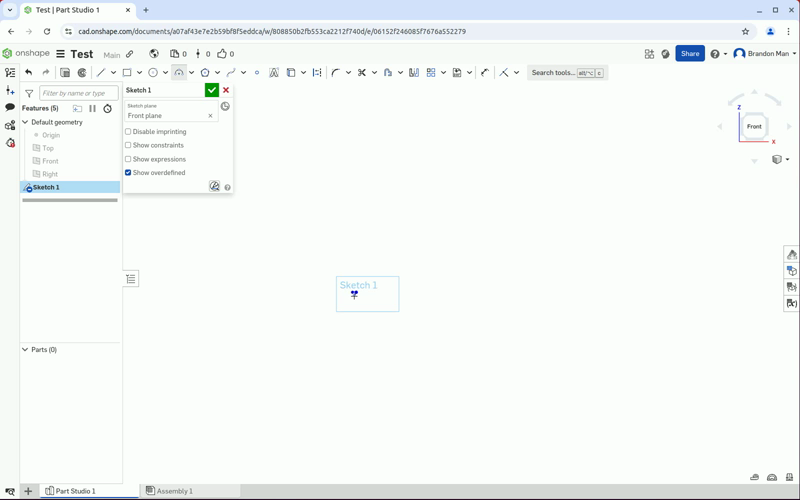
mouse_move(354, 295)
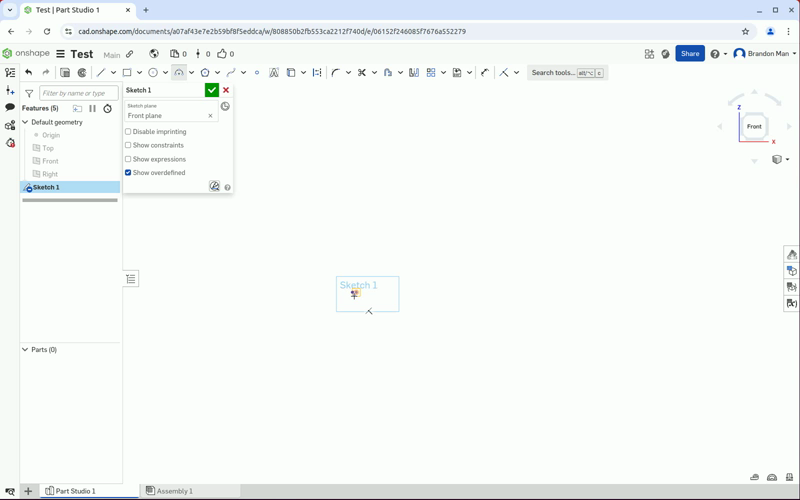
scroll(6)
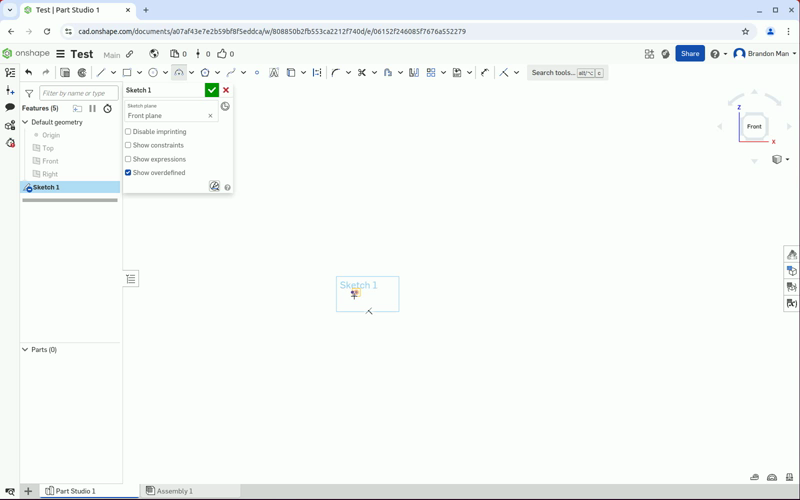
scroll(6)
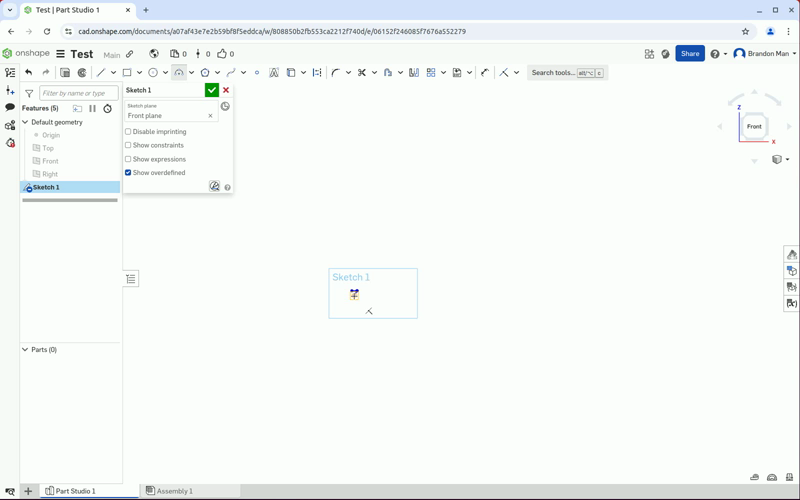
scroll(6)
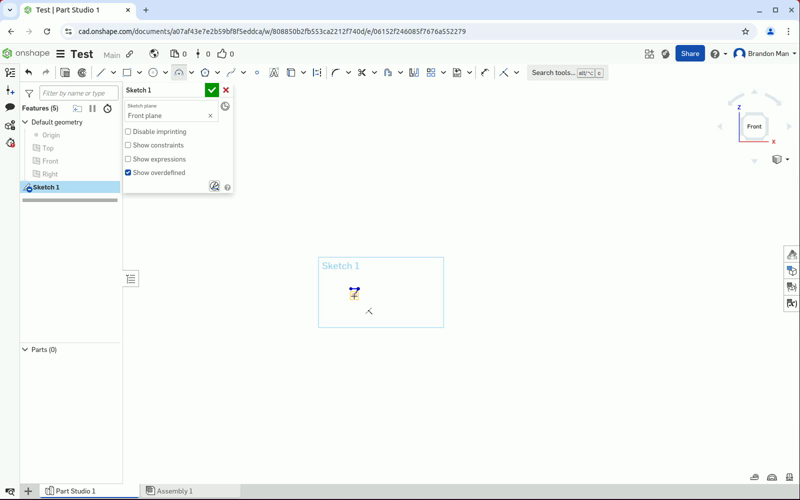
scroll(6)
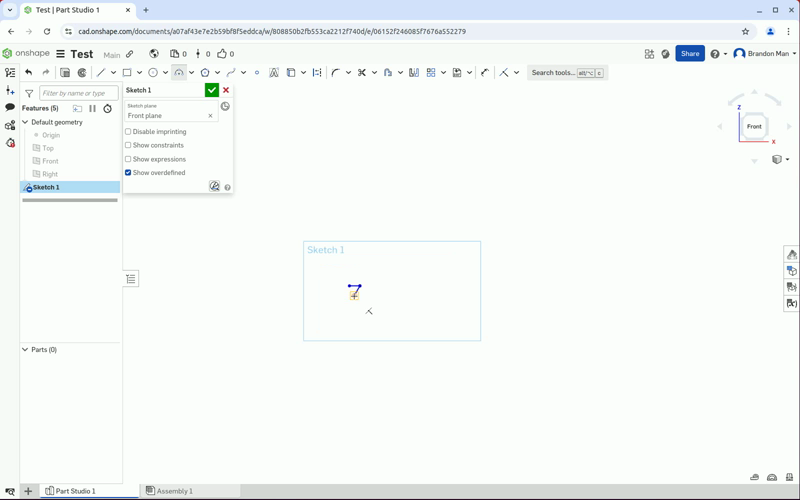
scroll(6)
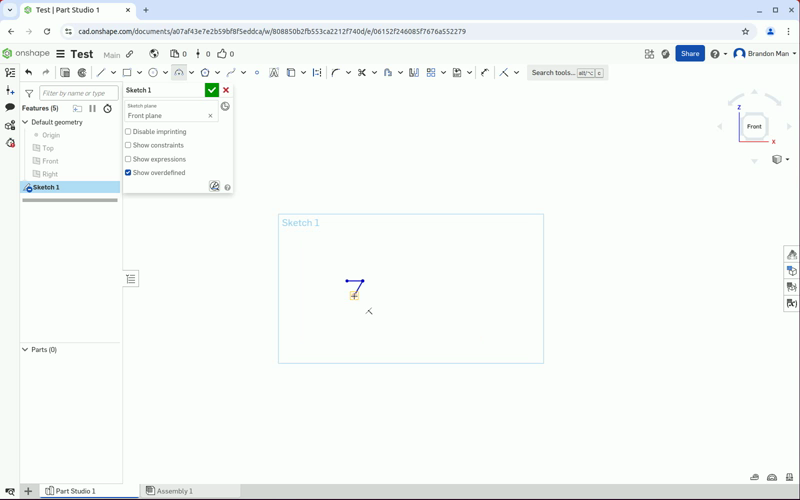
scroll(6)
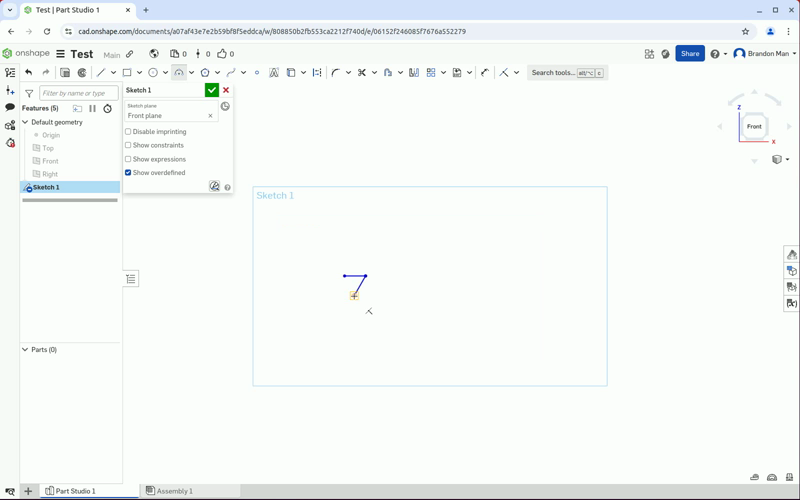
scroll(6)
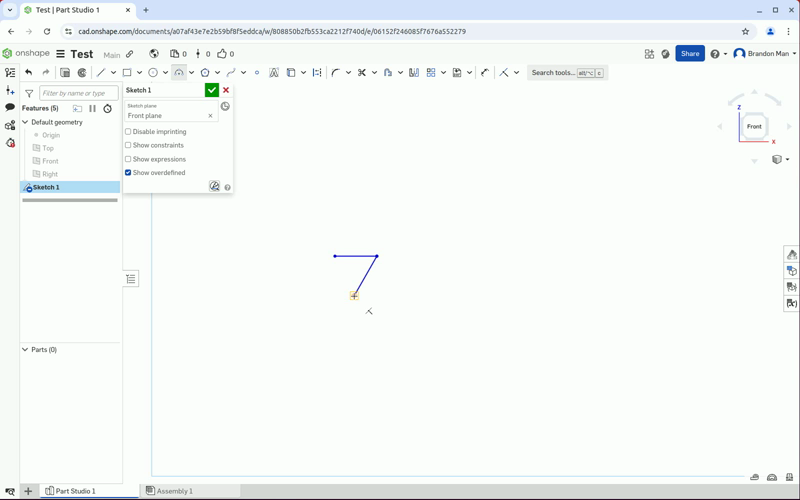
click(354, 295)
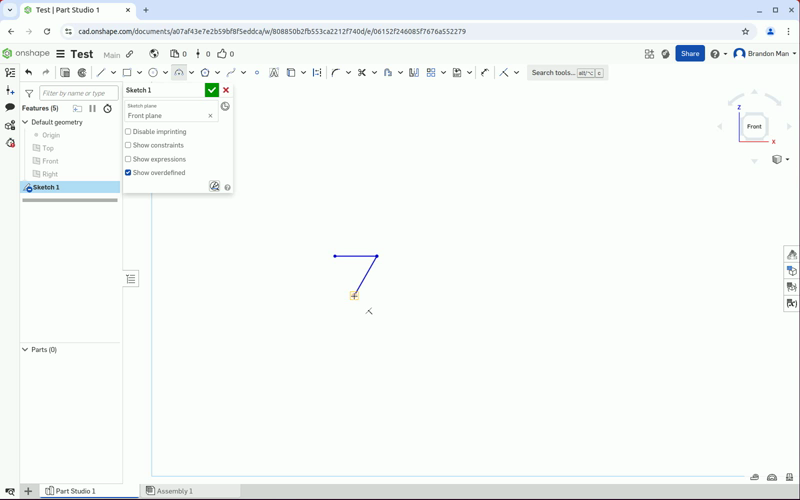
scroll(-6)
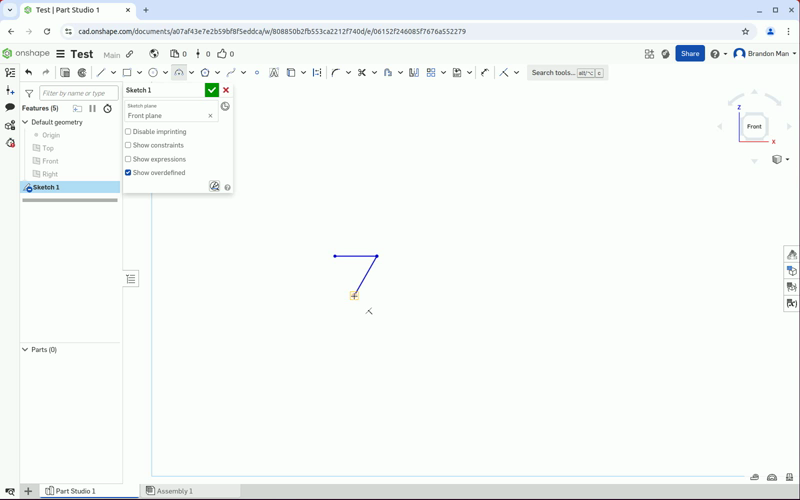
scroll(-6)
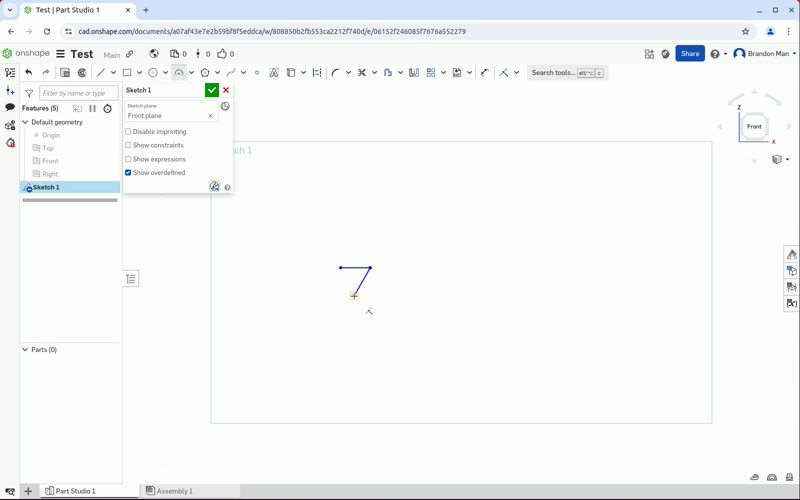
scroll(-6)
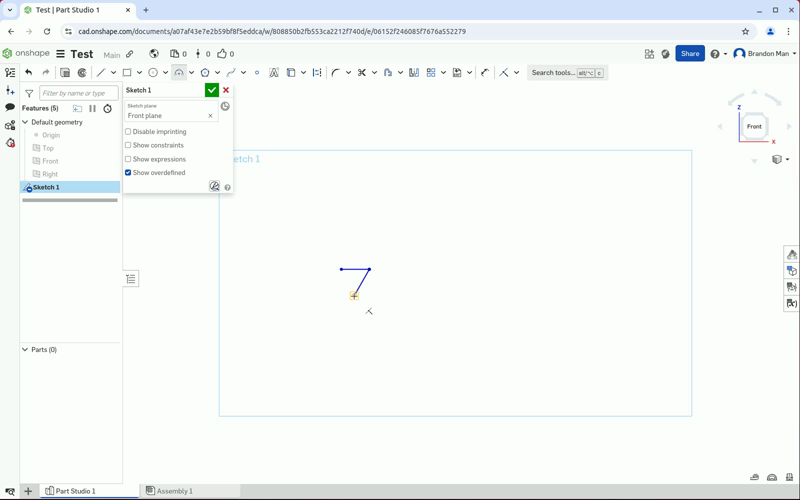
scroll(-6)
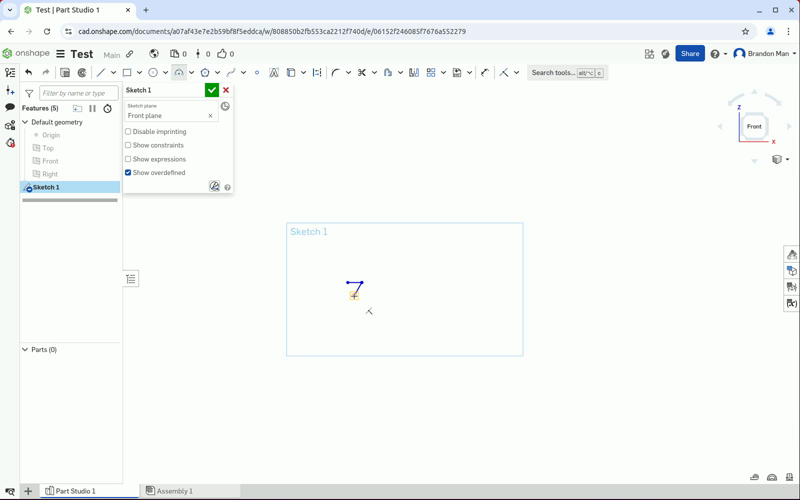
scroll(-6)
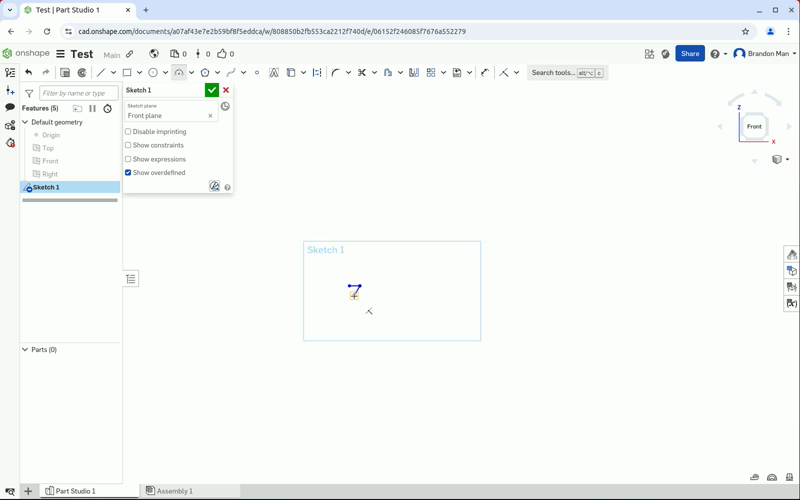
scroll(-6)
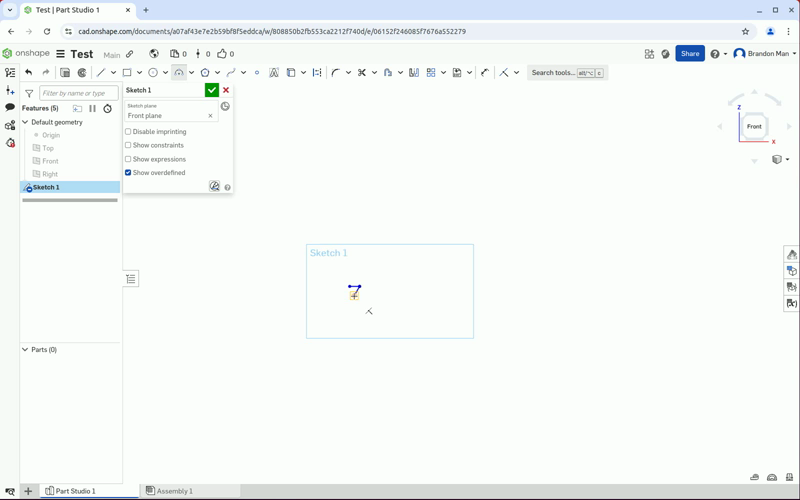
scroll(-6)
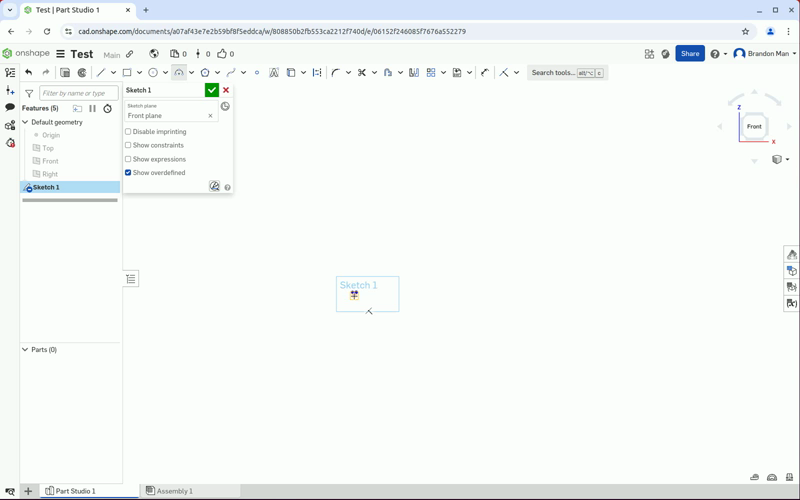
key_down(shift)
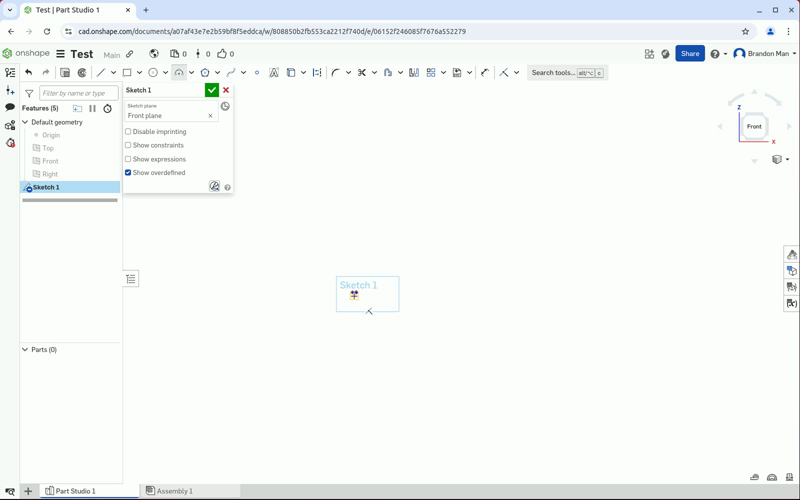
mouse_move(362, 275)
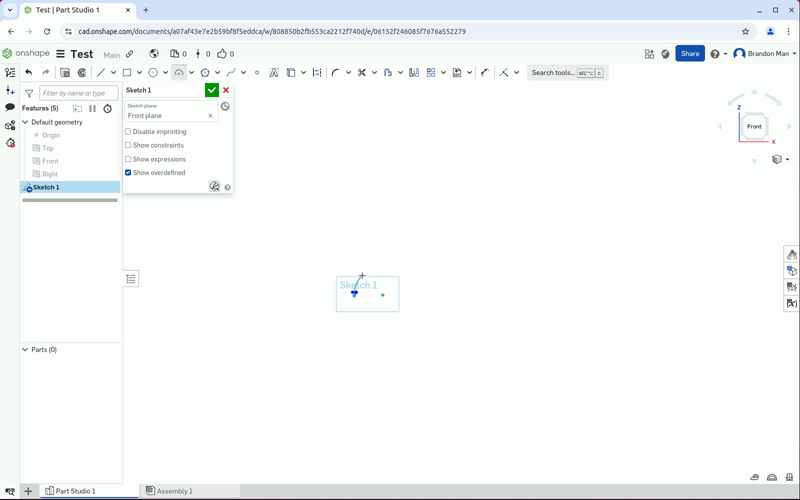
click(362, 275)
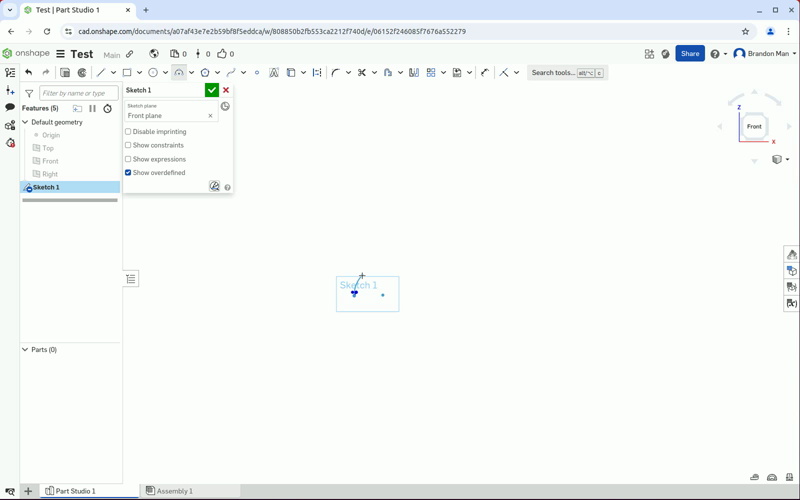
mouse_move(348, 281)
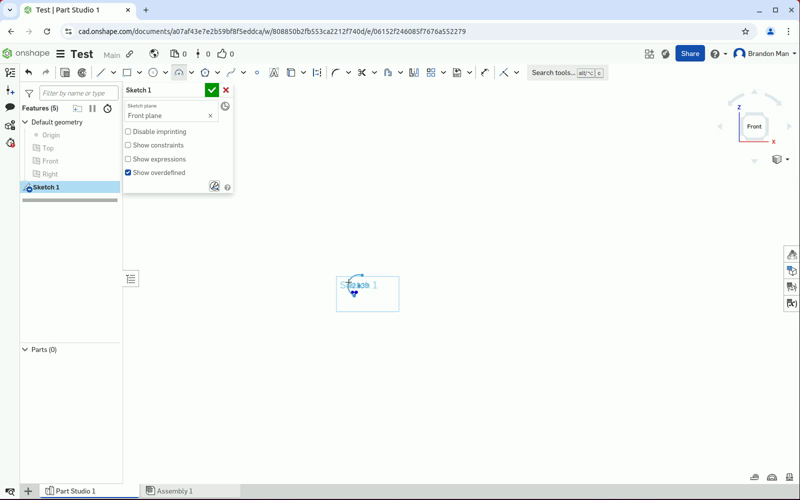
click(348, 281)
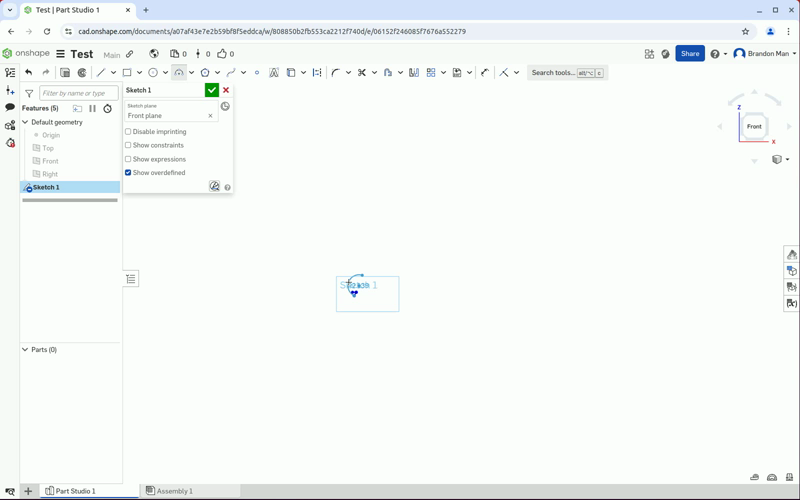
key_up(shift)
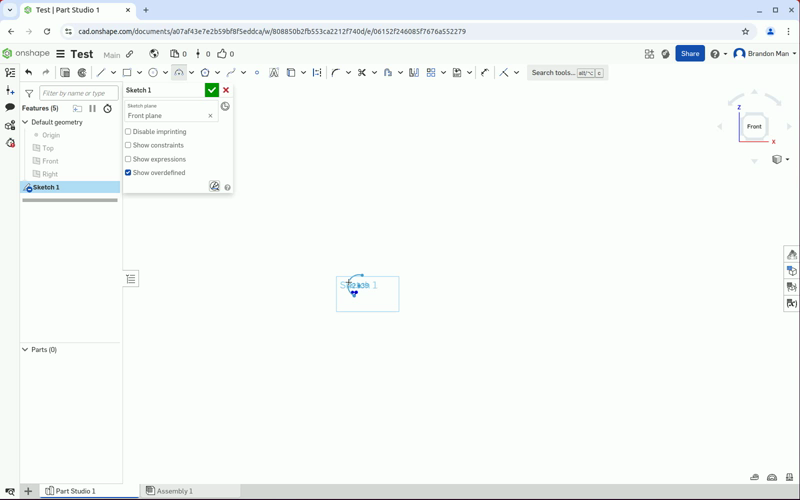
key(esc)
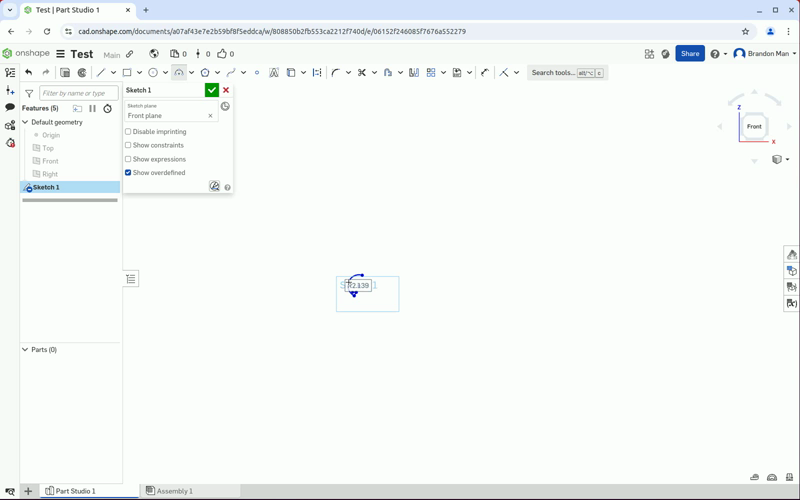
key(l)
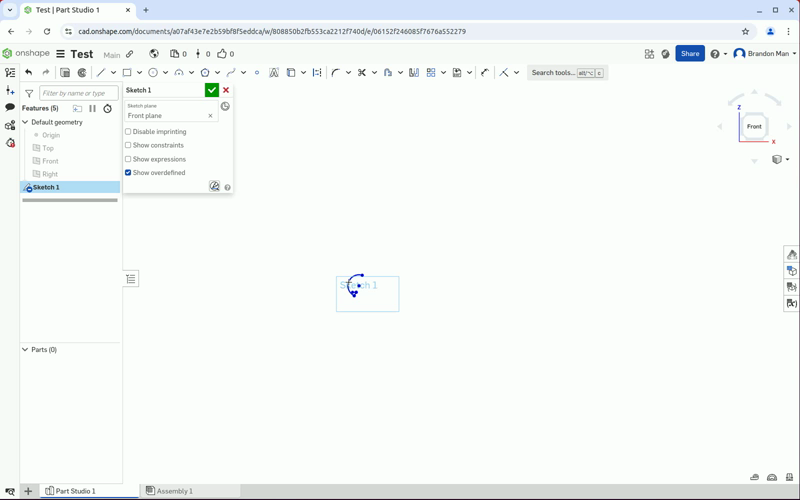
mouse_move(362, 275)
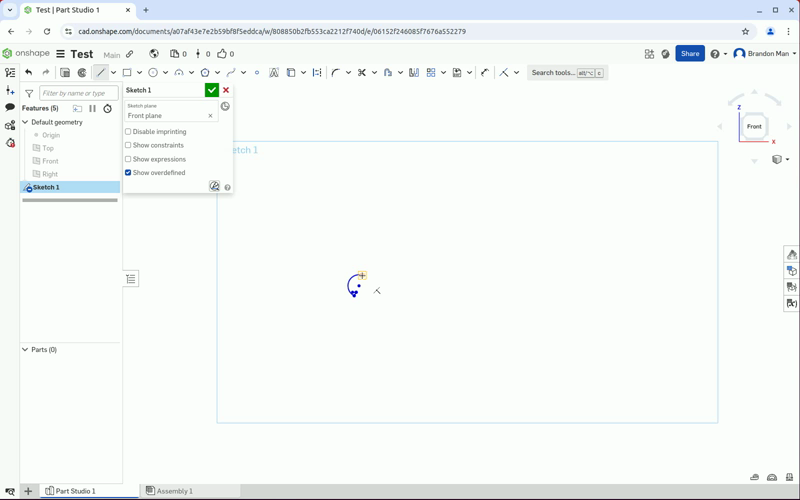
click(362, 275)
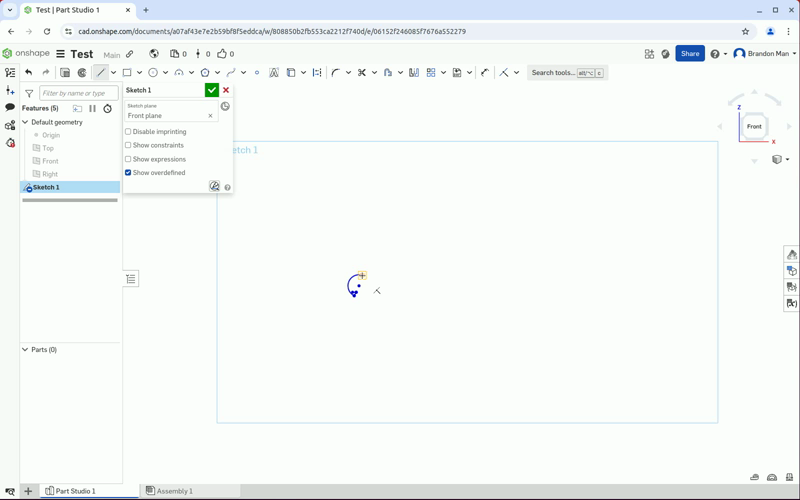
key_down(shift)
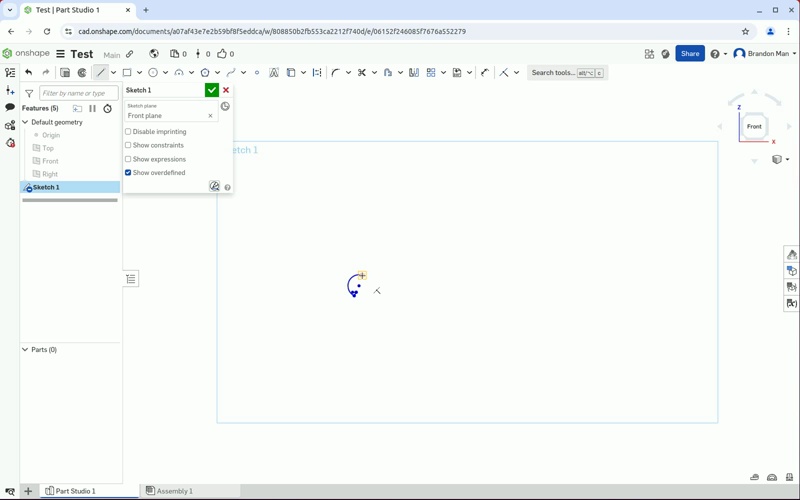
mouse_move(392, 275)
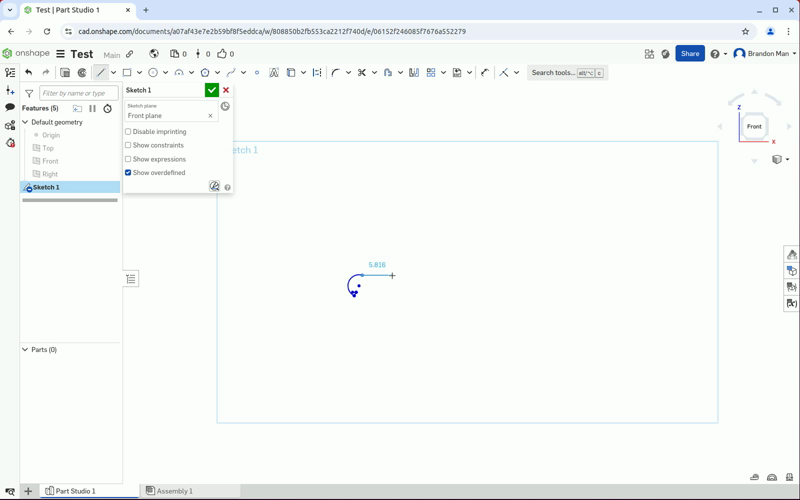
mouse_move(354, 284)
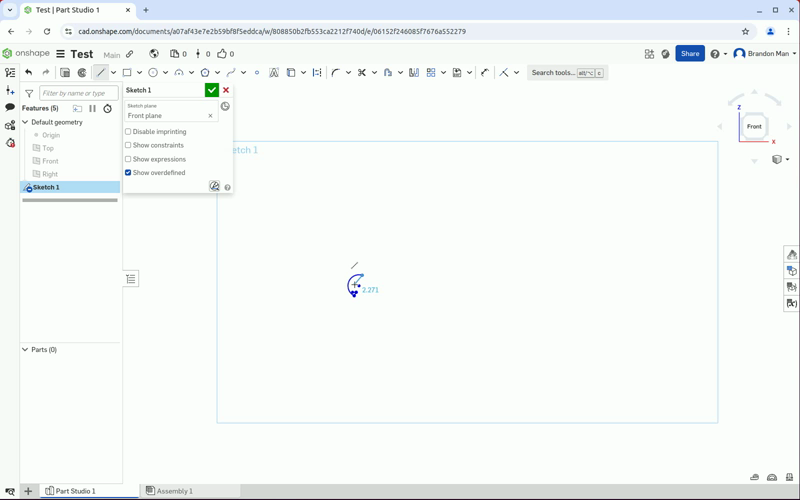
scroll(6)
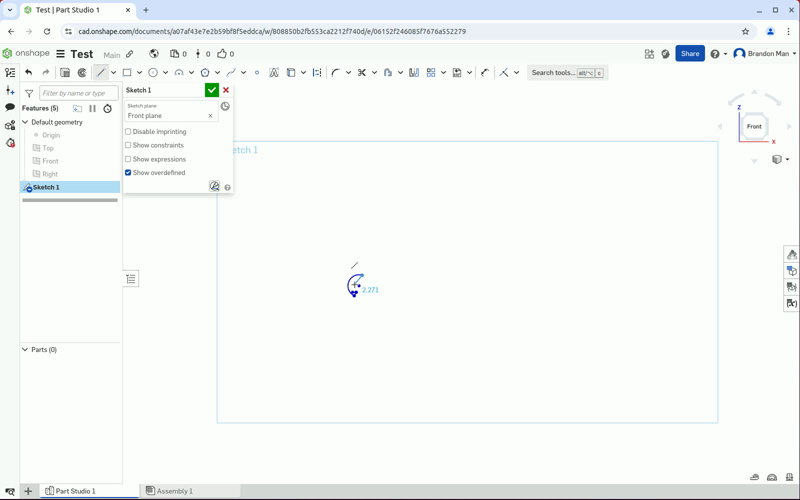
scroll(6)
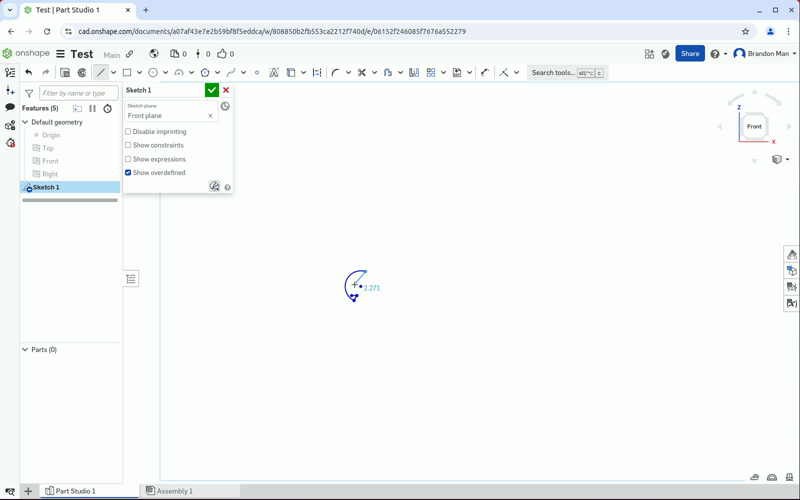
scroll(6)
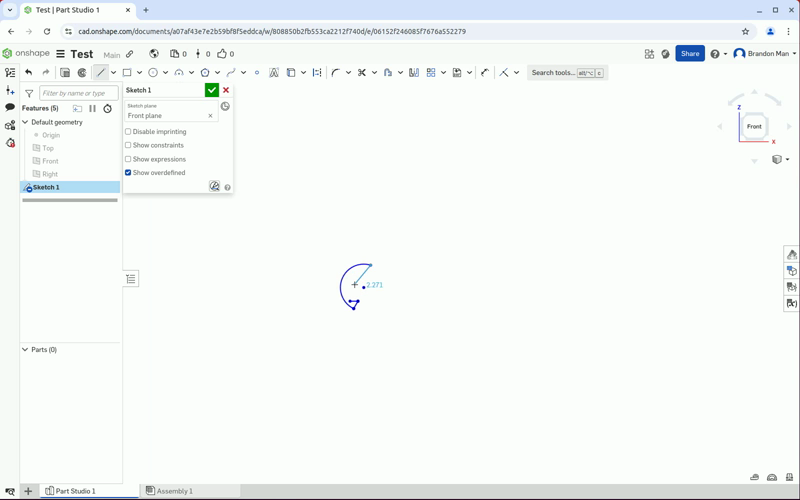
scroll(6)
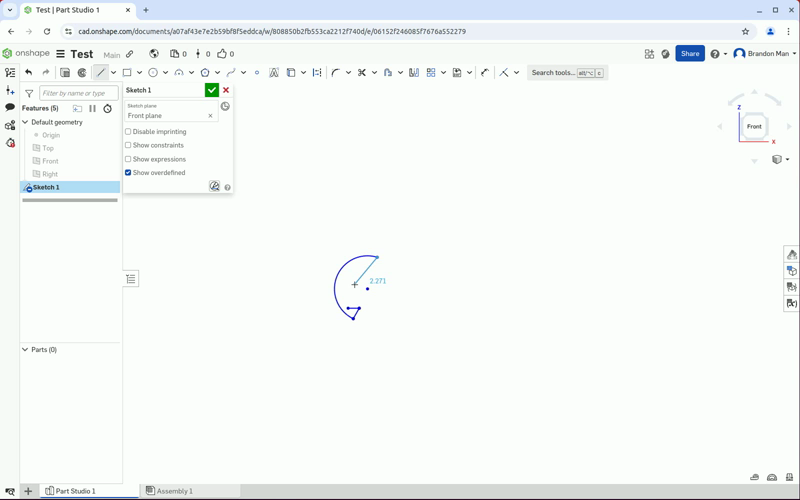
scroll(6)
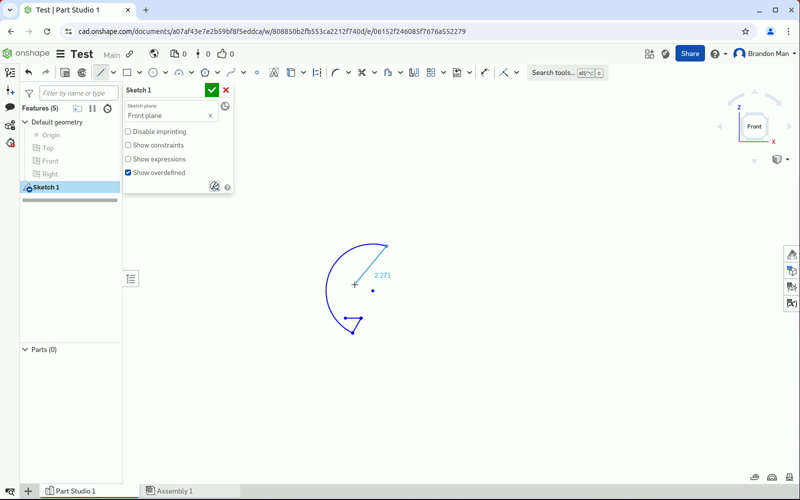
scroll(6)
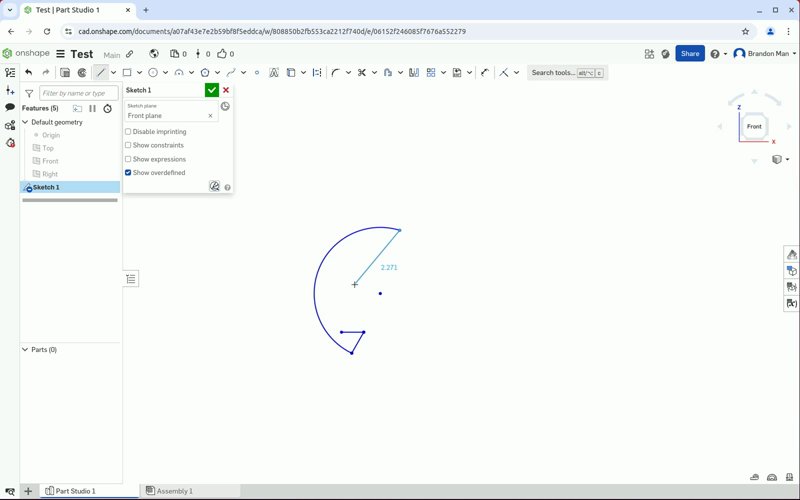
scroll(6)
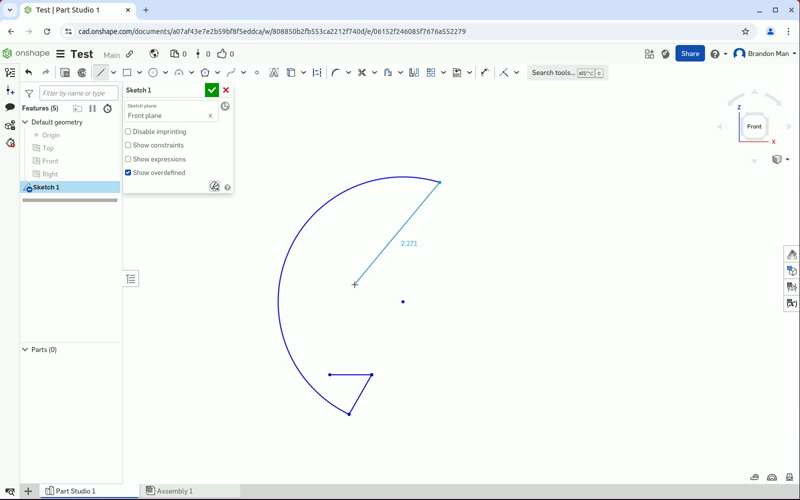
click(354, 284)
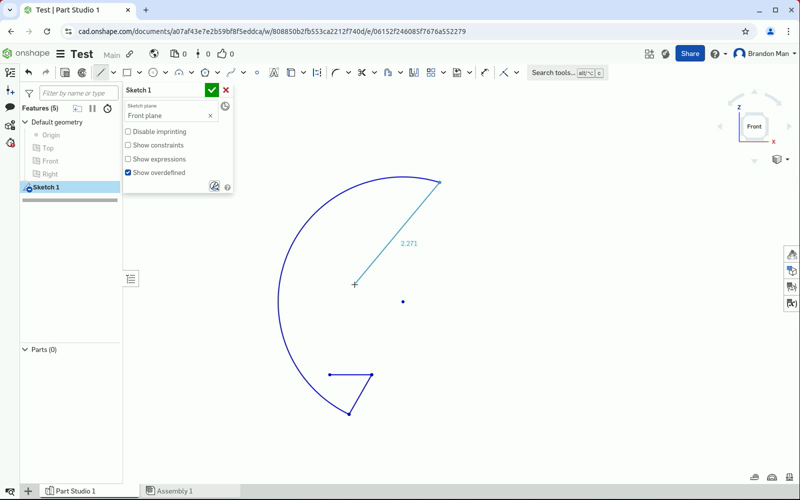
scroll(-6)
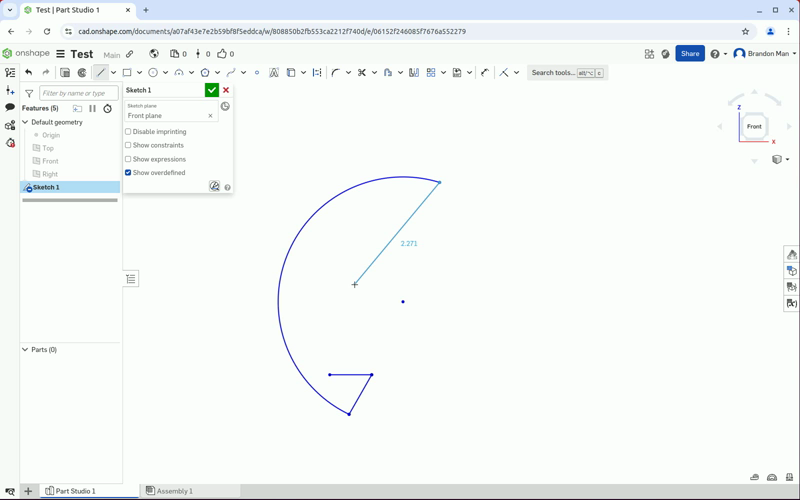
scroll(-6)
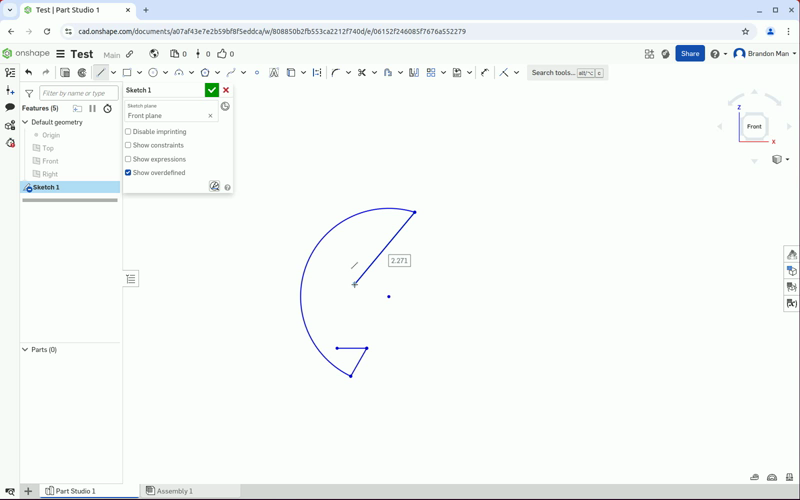
scroll(-6)
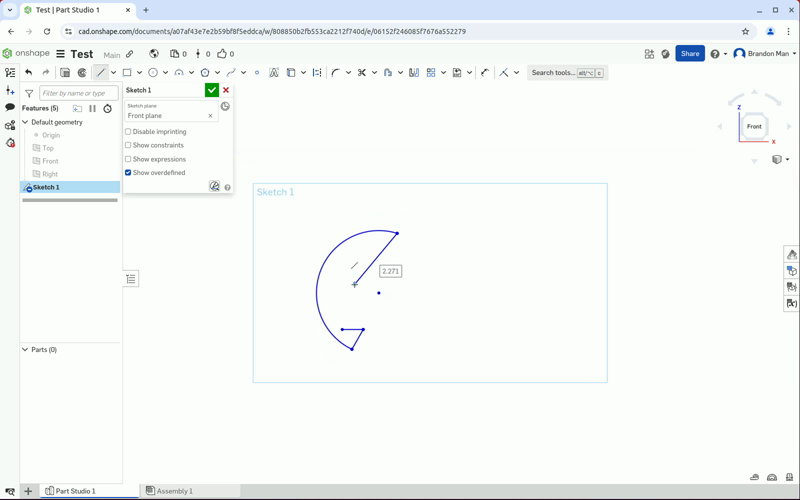
scroll(-6)
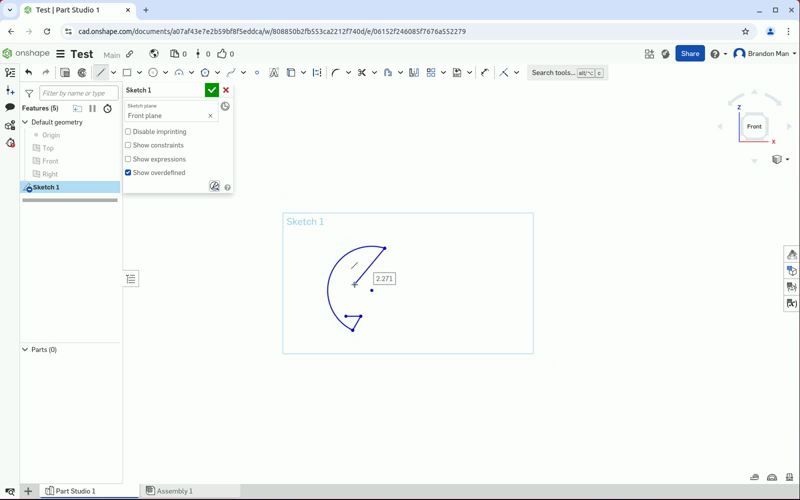
scroll(-6)
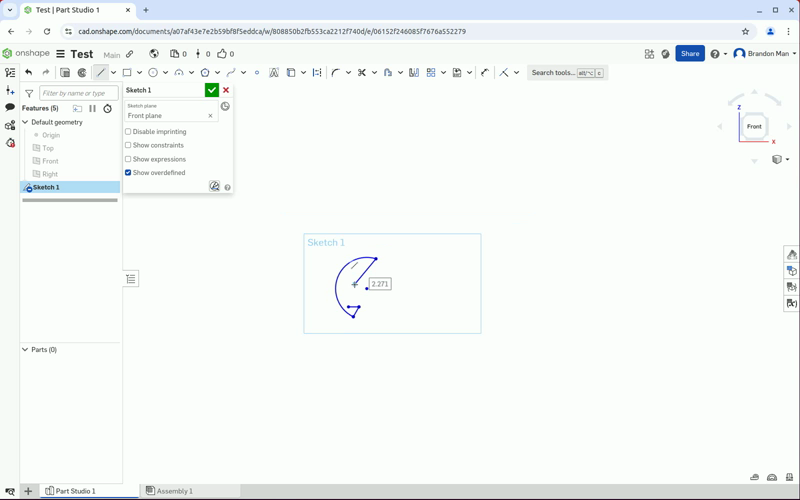
scroll(-6)
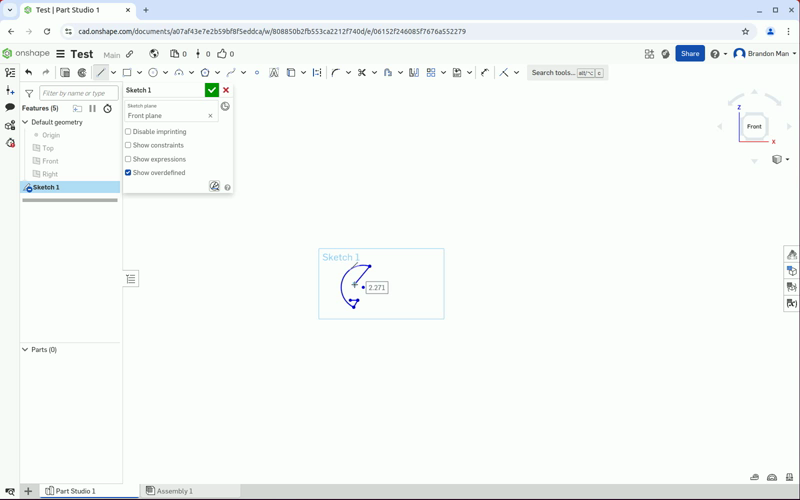
scroll(-6)
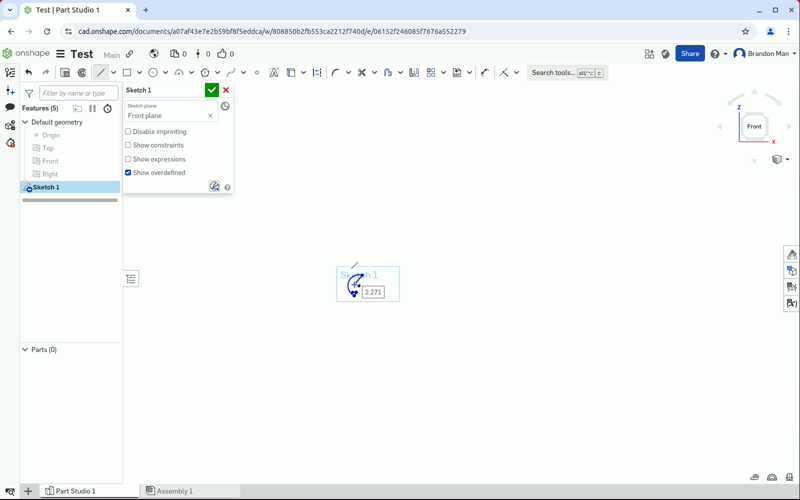
key_up(shift)
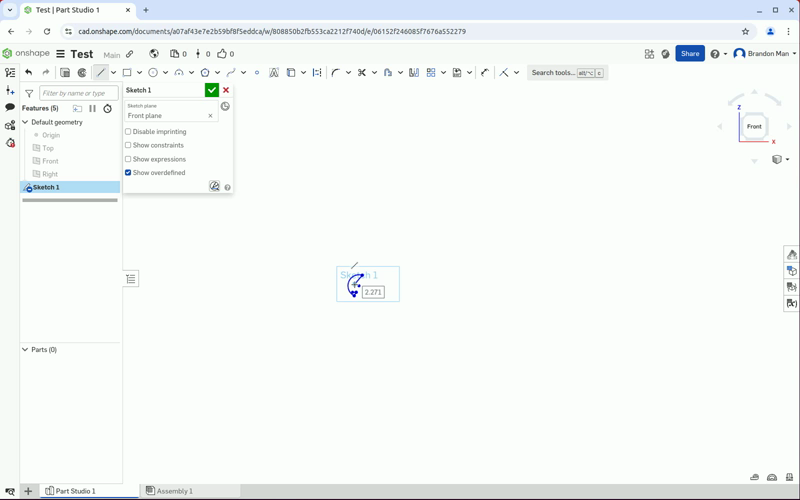
key_down(shift)
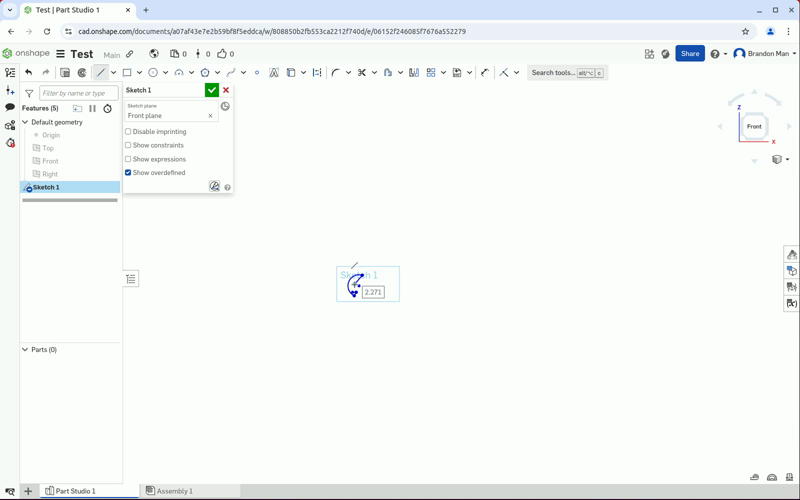
mouse_move(384, 284)
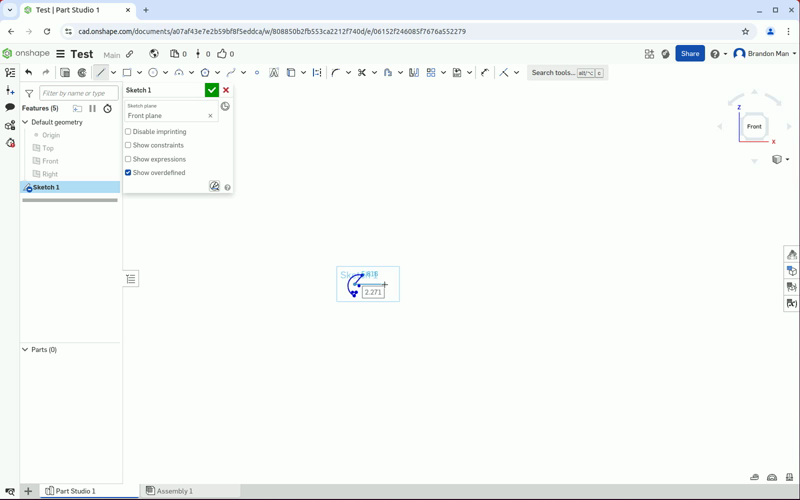
mouse_move(357, 284)
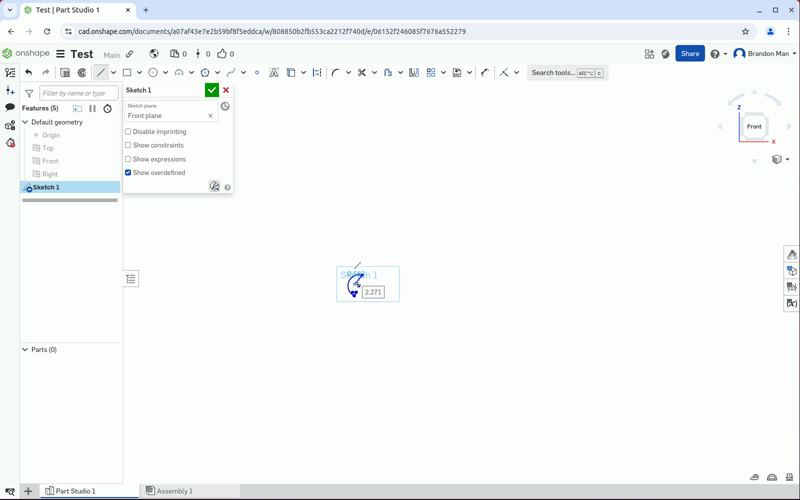
scroll(6)
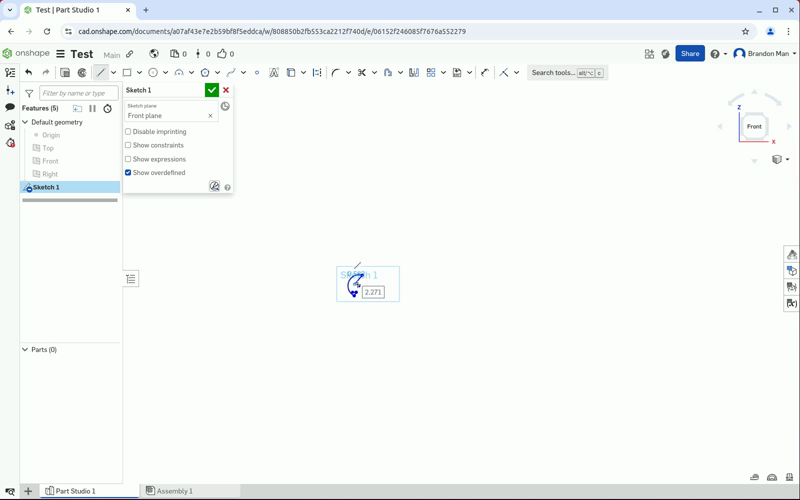
scroll(6)
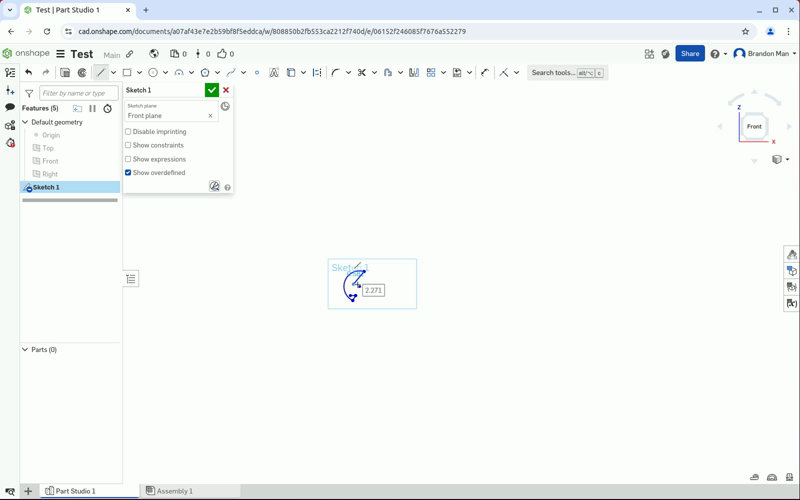
scroll(6)
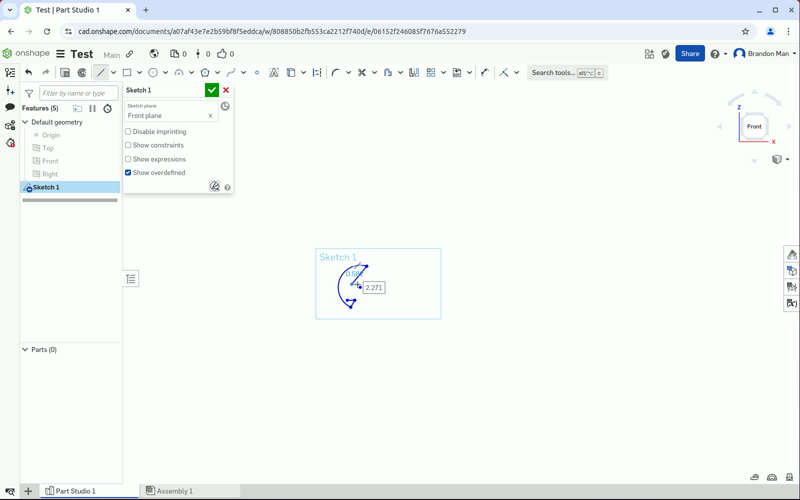
scroll(6)
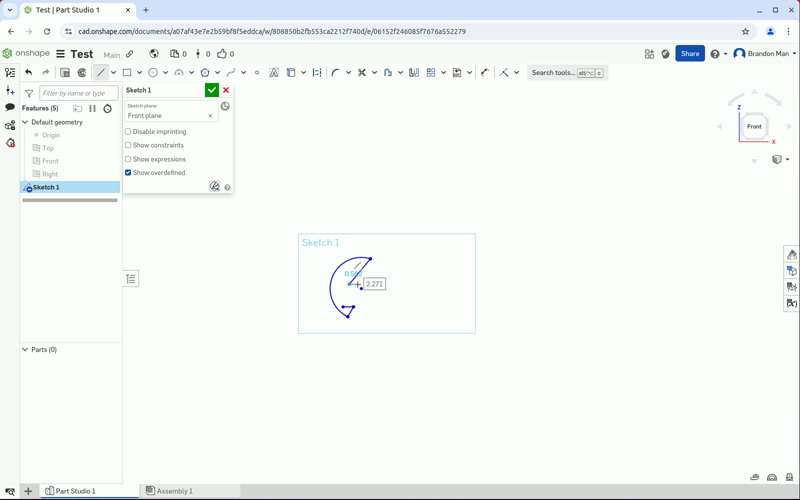
scroll(6)
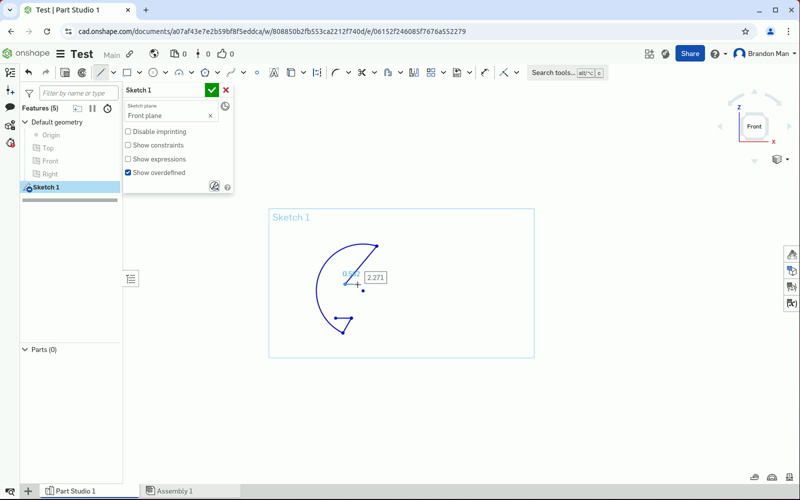
scroll(6)
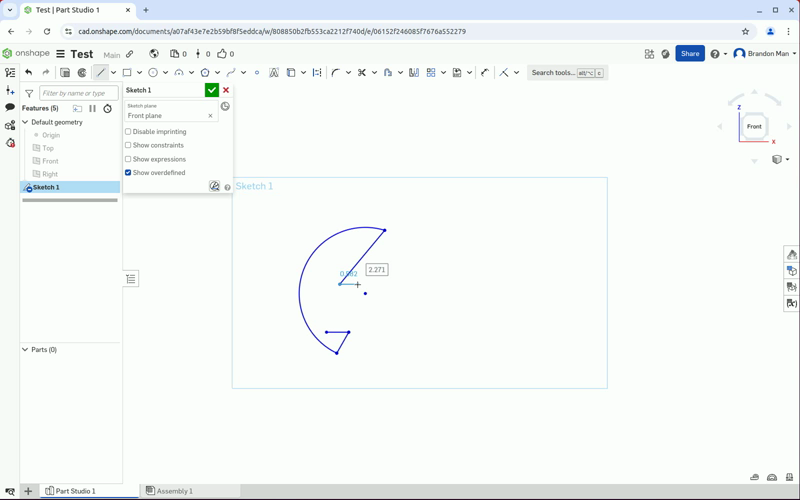
scroll(6)
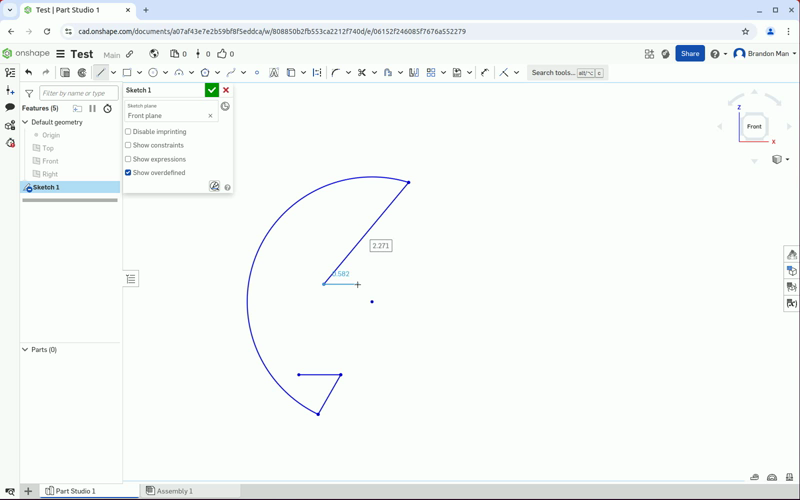
click(357, 284)
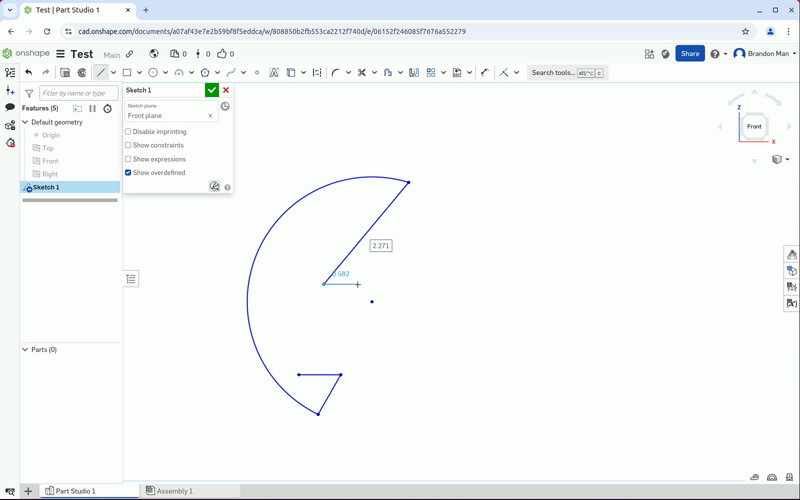
scroll(-6)
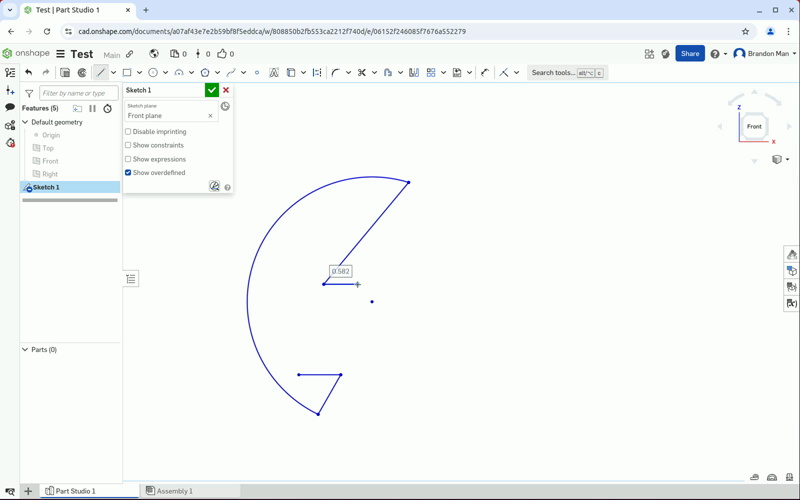
scroll(-6)
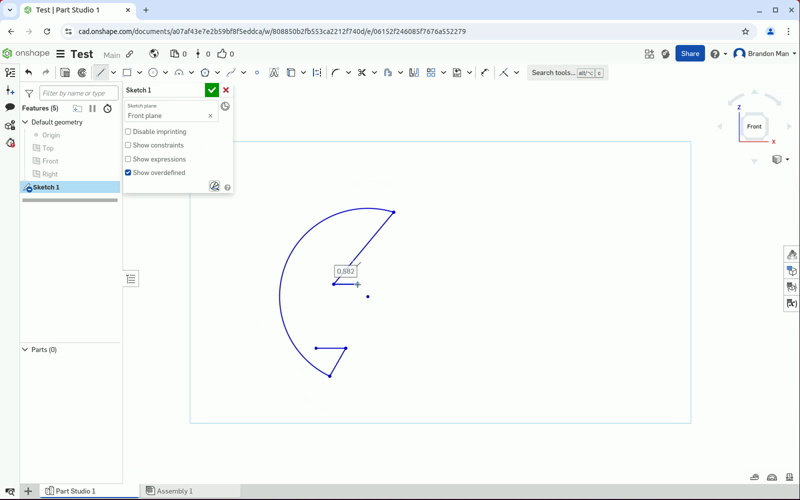
scroll(-6)
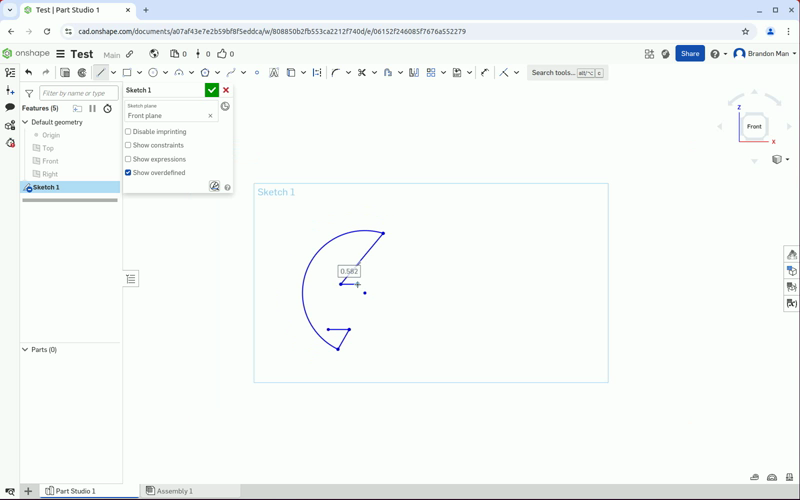
scroll(-6)
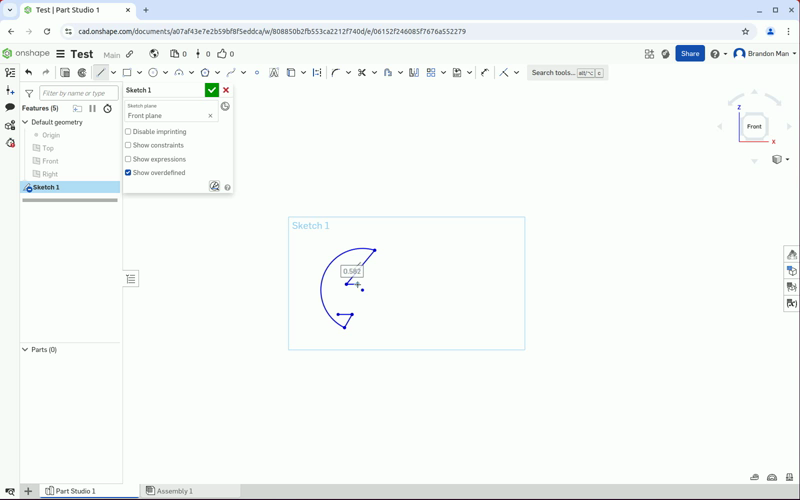
scroll(-6)
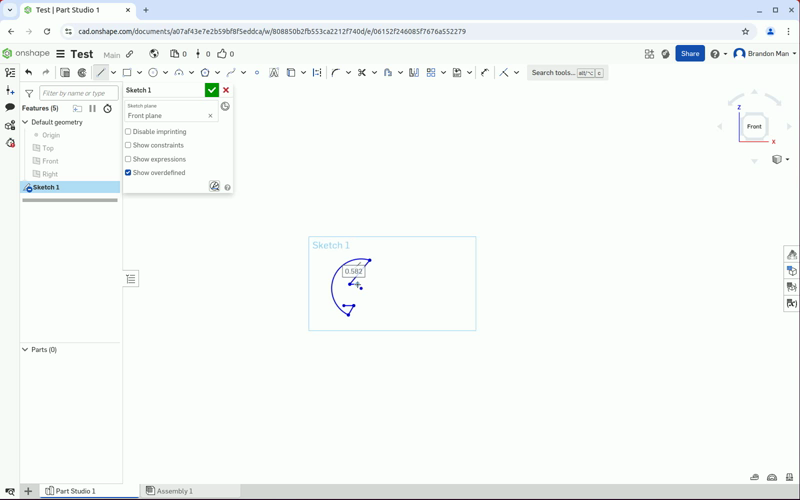
scroll(-6)
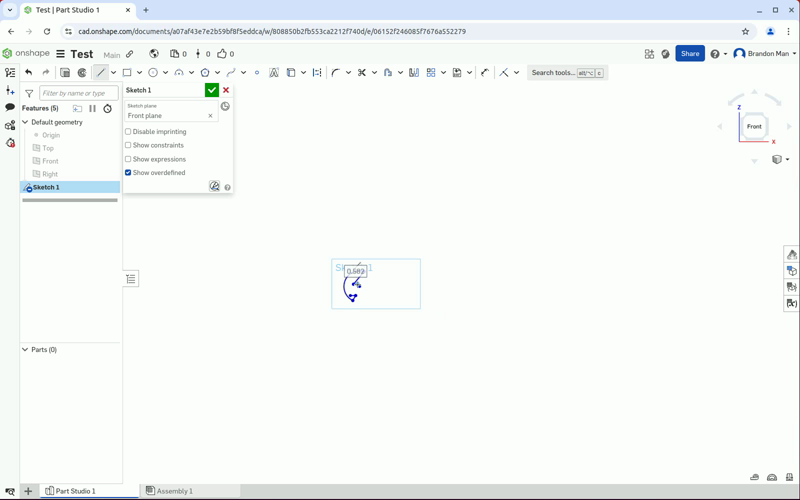
scroll(-6)
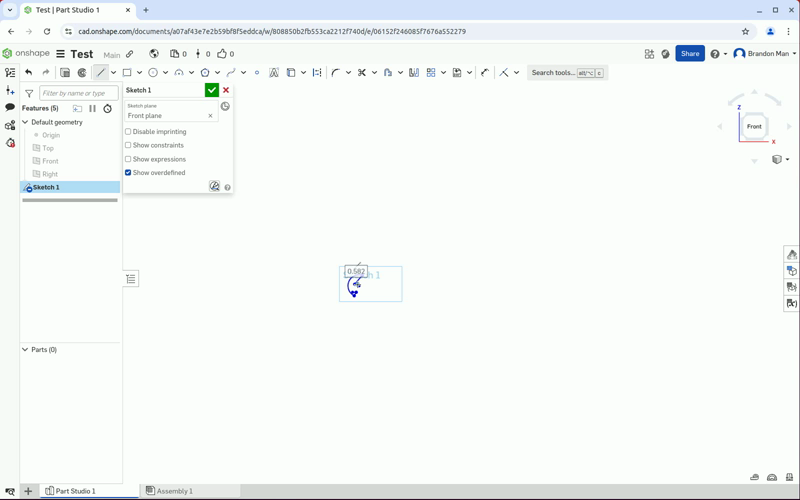
key_up(shift)
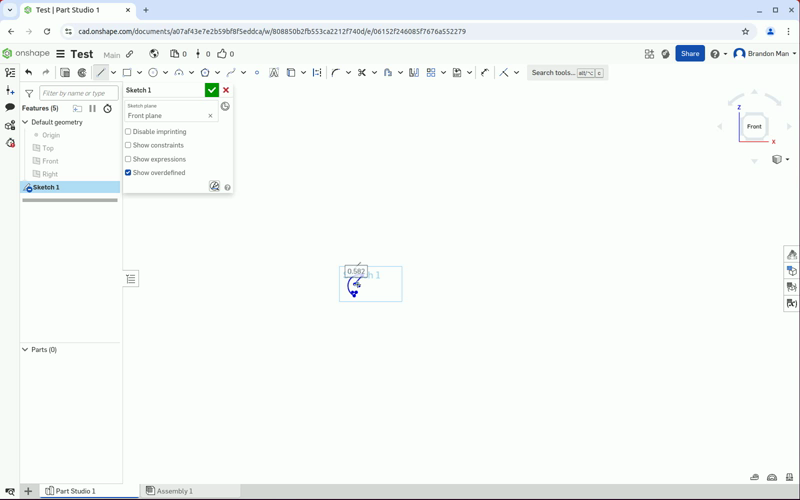
mouse_move(387, 284)
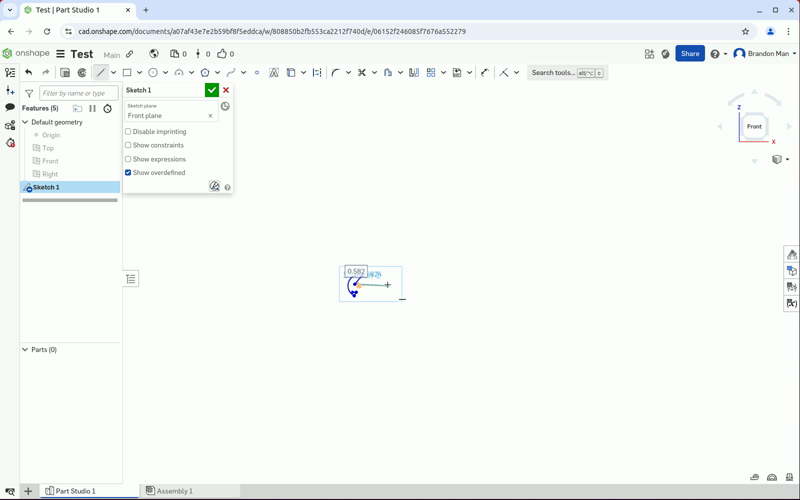
key_down(shift)
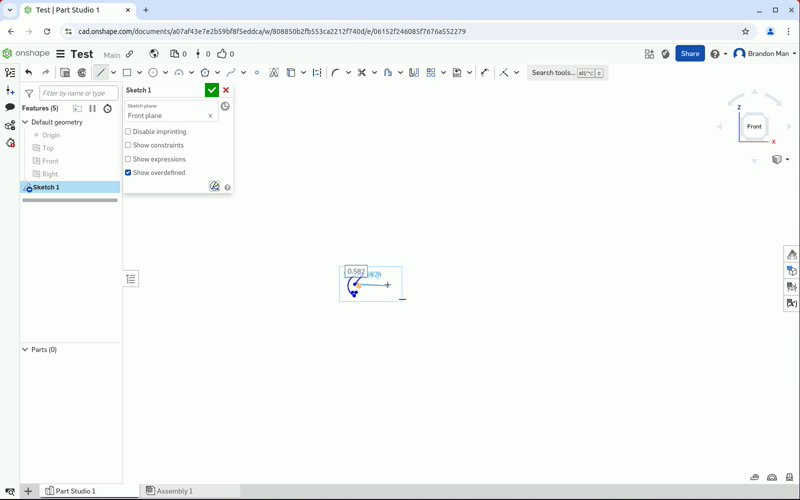
mouse_move(352, 292)
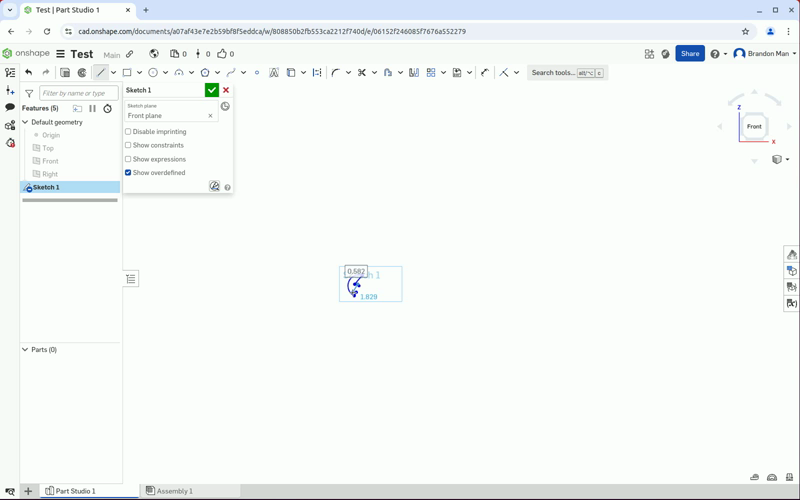
scroll(6)
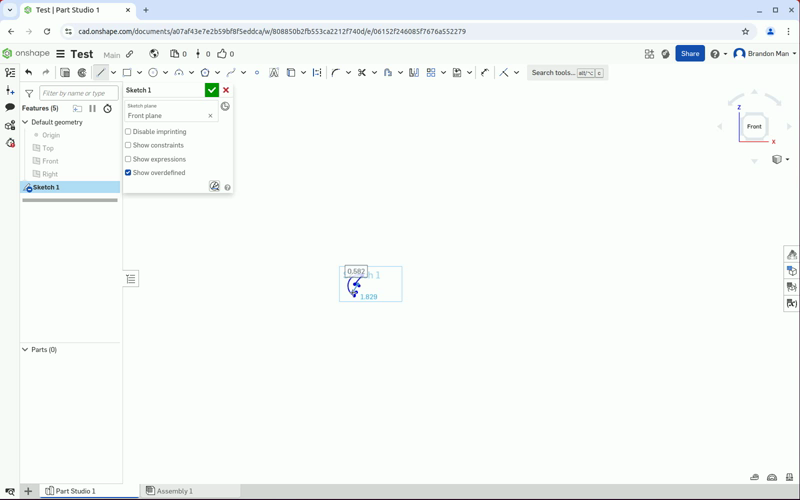
scroll(6)
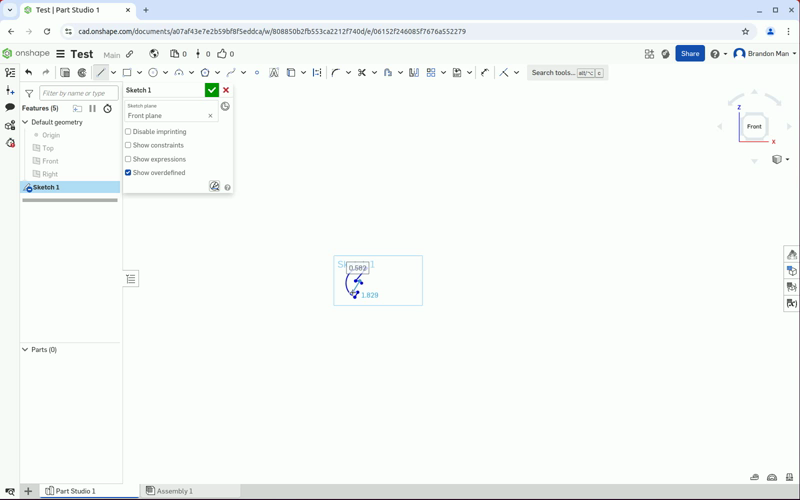
scroll(6)
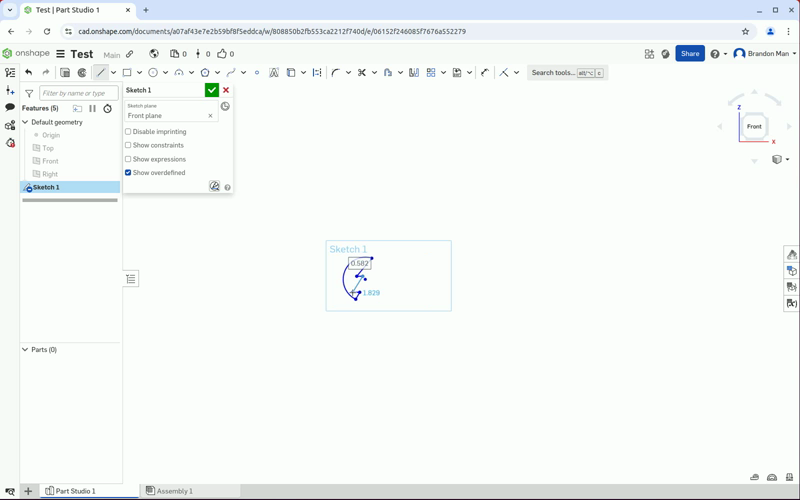
scroll(6)
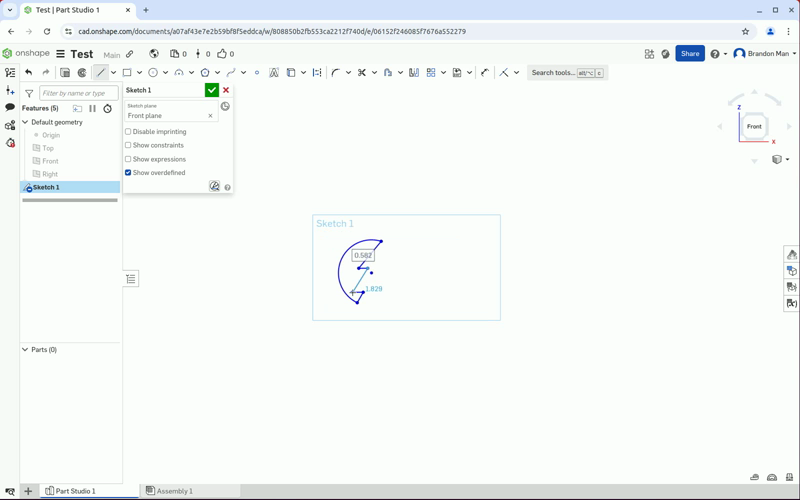
scroll(6)
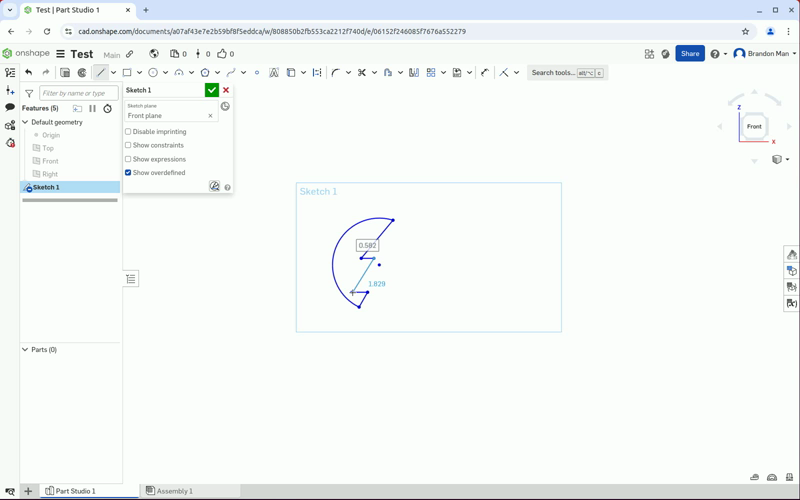
scroll(6)
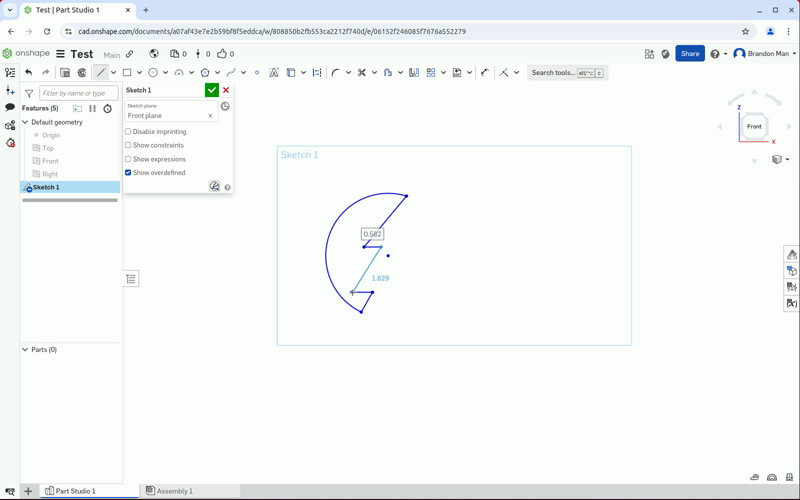
scroll(6)
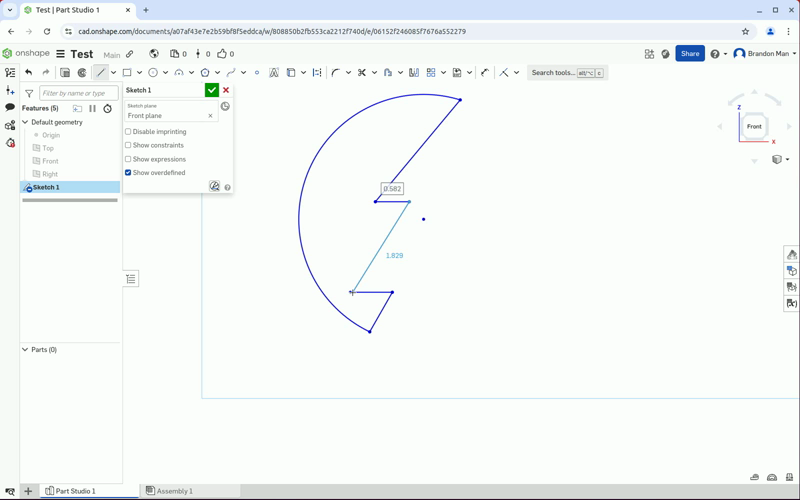
key_up(shift)
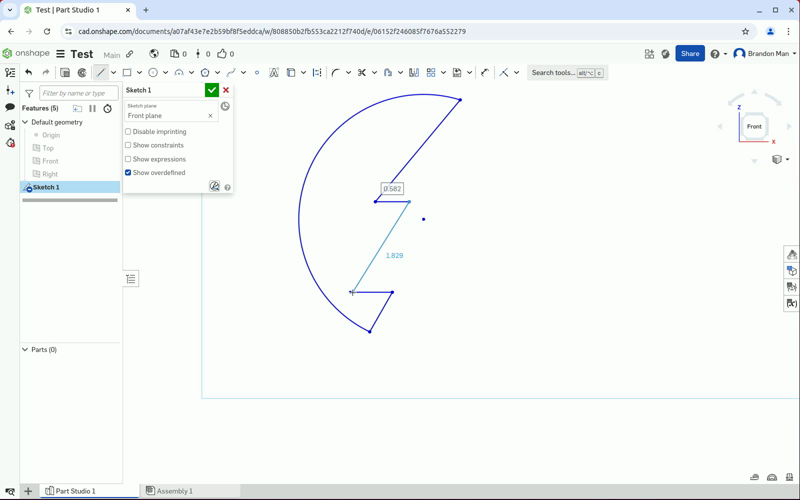
click(352, 292)
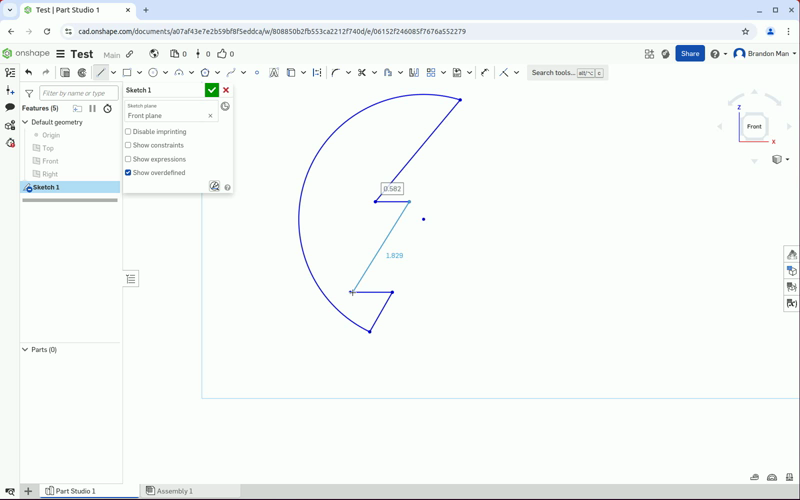
scroll(-6)
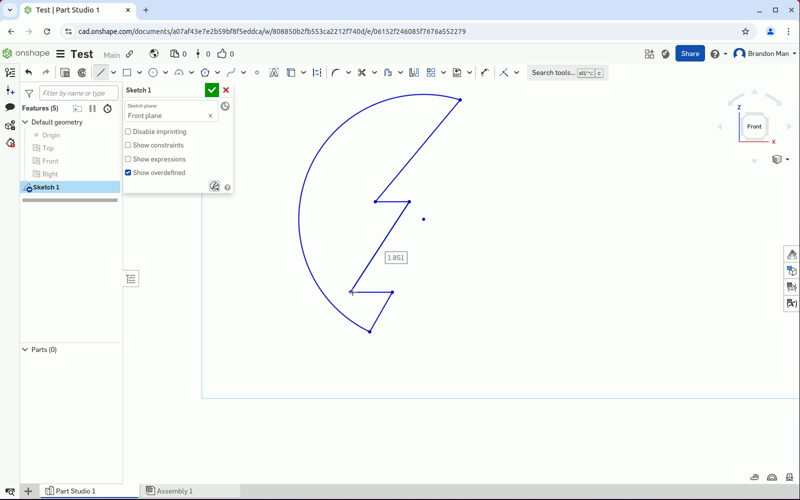
scroll(-6)
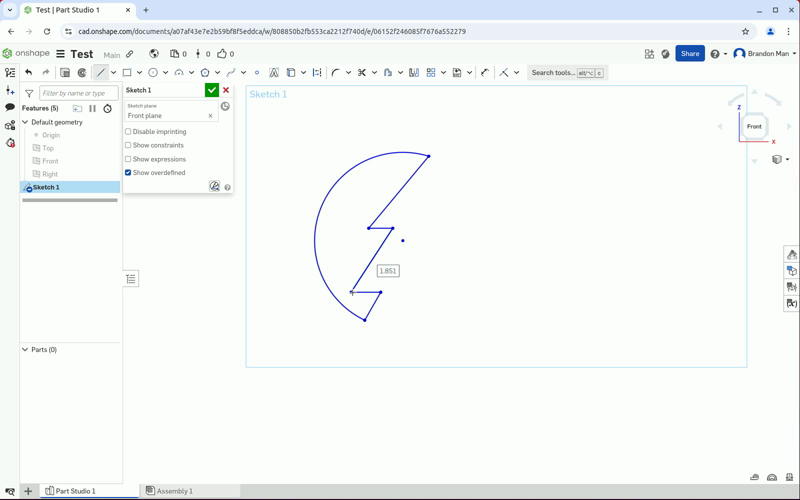
scroll(-6)
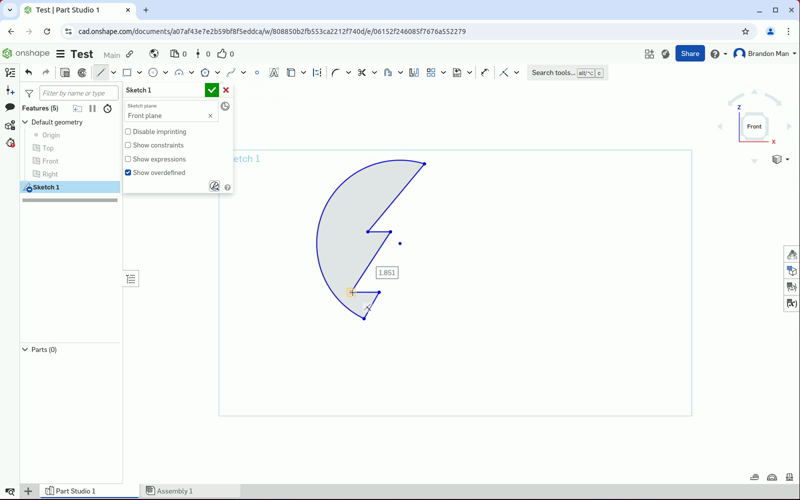
scroll(-6)
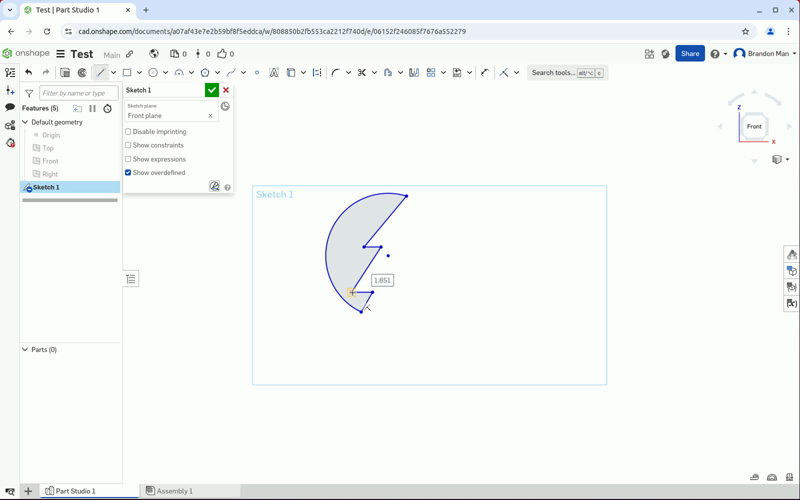
scroll(-6)
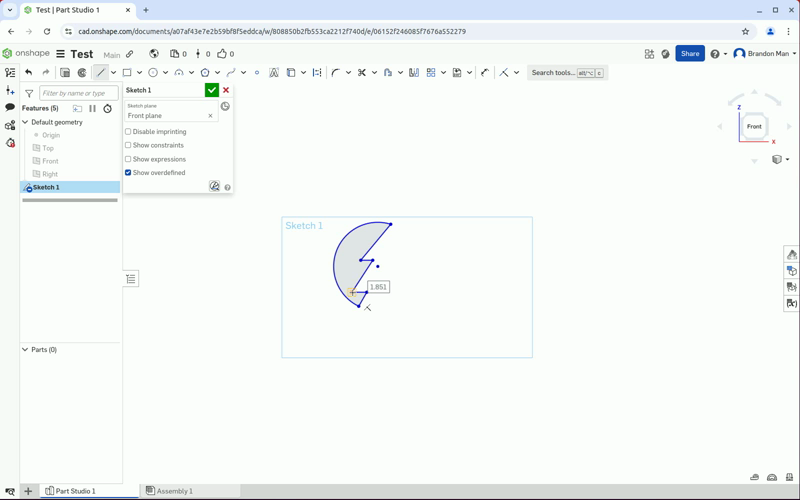
scroll(-6)
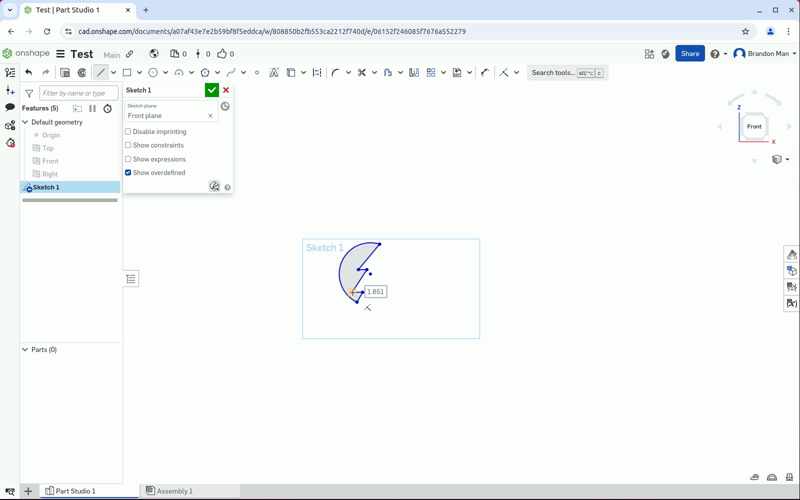
scroll(-6)
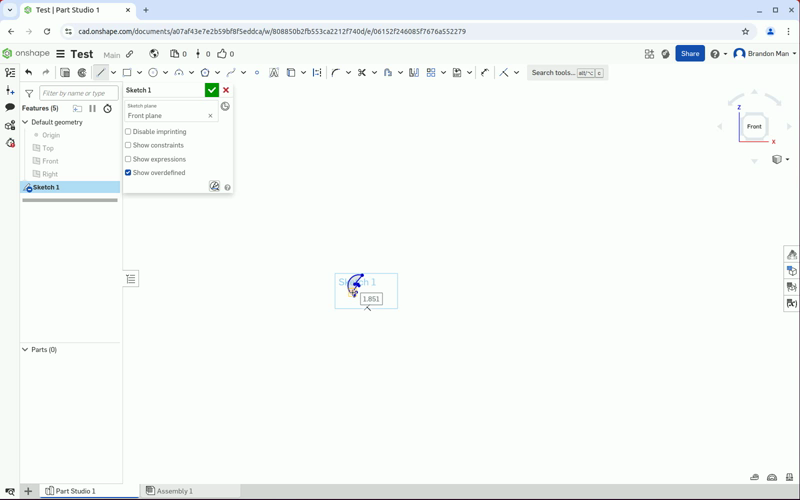
key(esc)
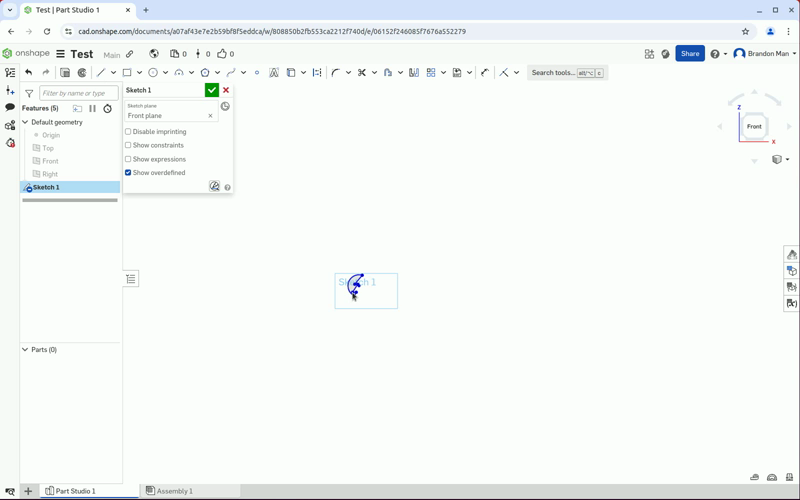
mouse_move(351, 284)
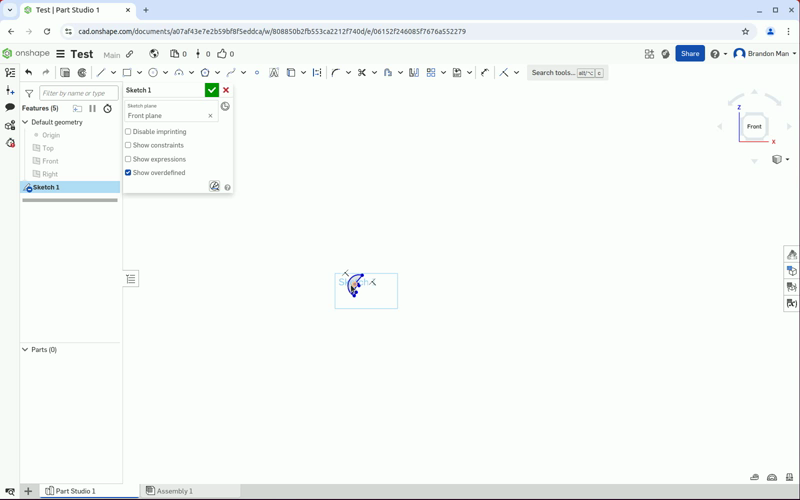
scroll(6)
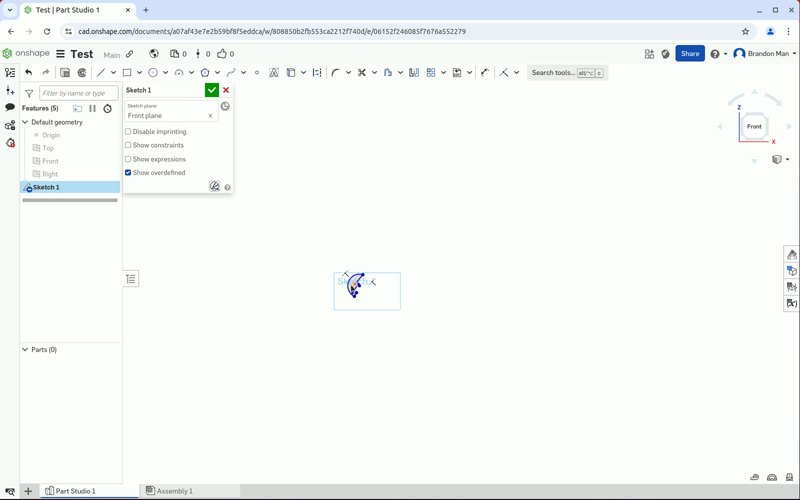
scroll(6)
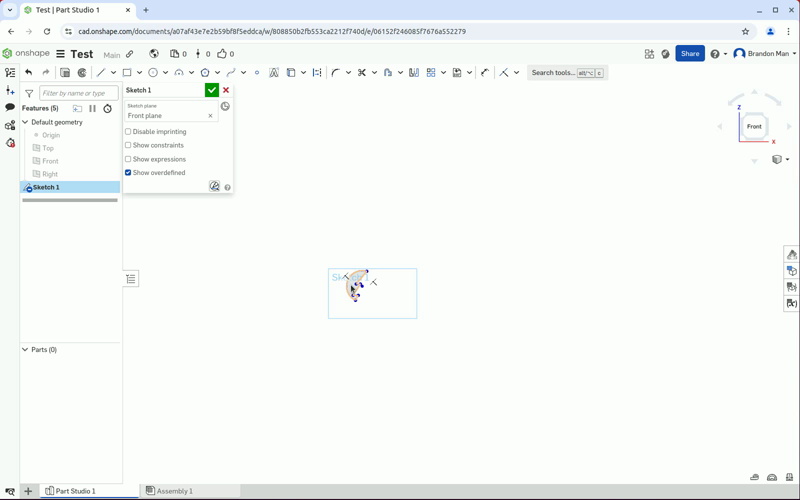
scroll(6)
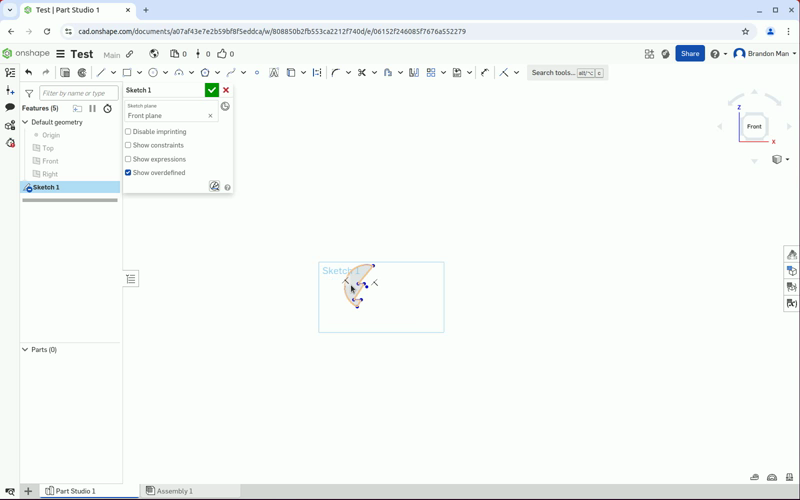
scroll(6)
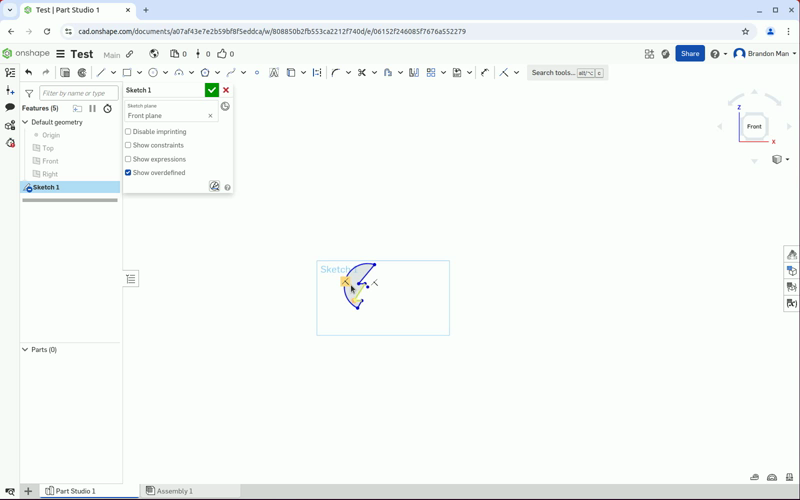
scroll(6)
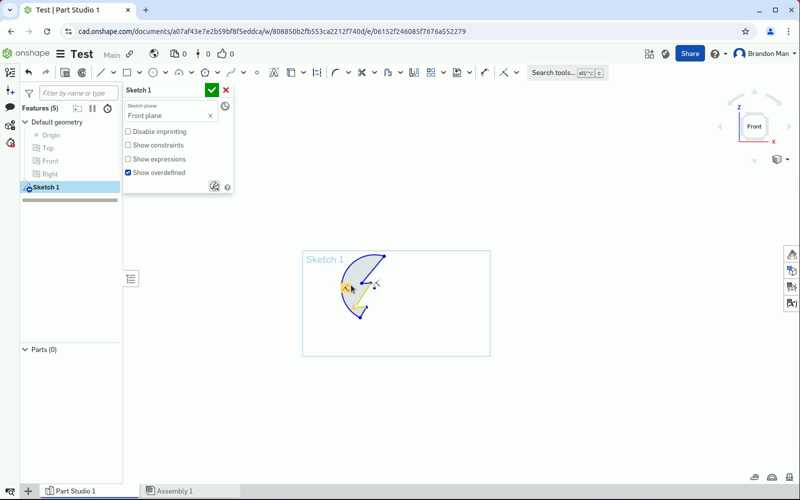
scroll(6)
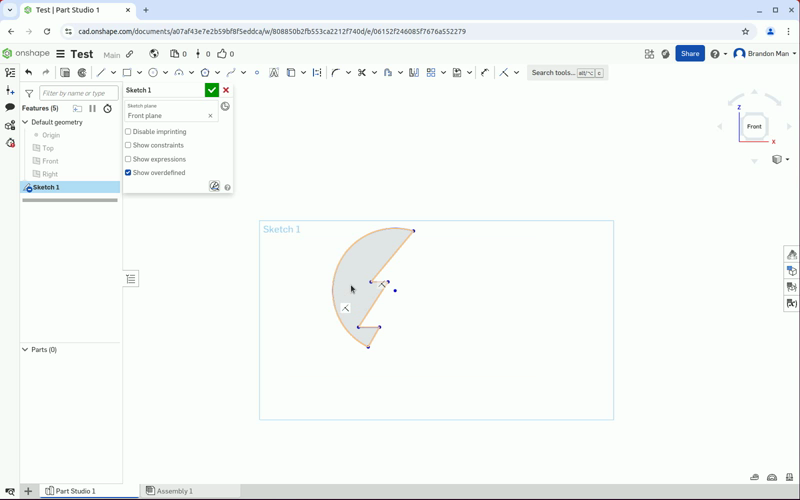
scroll(6)
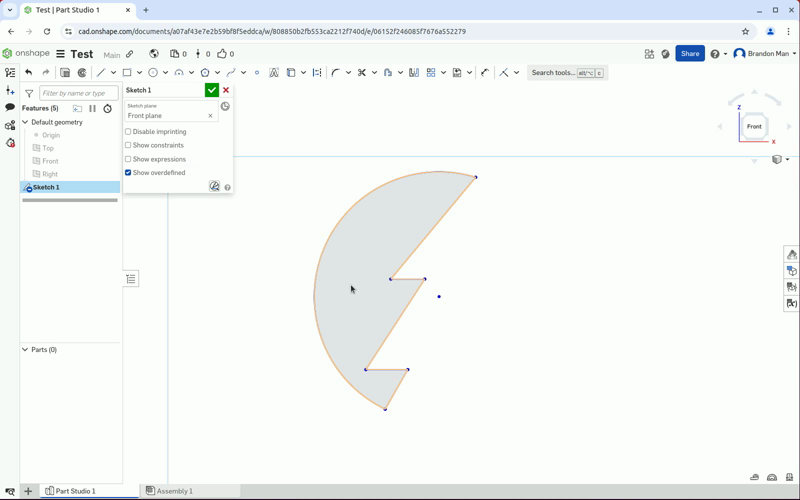
click(351, 284)
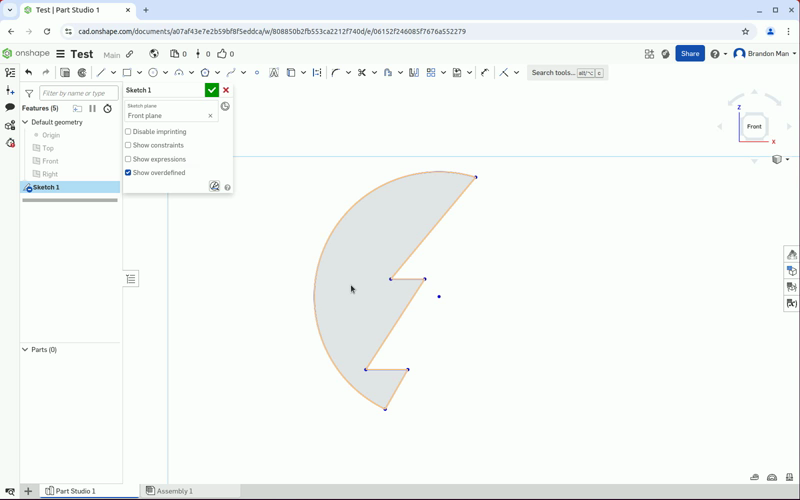
scroll(-6)
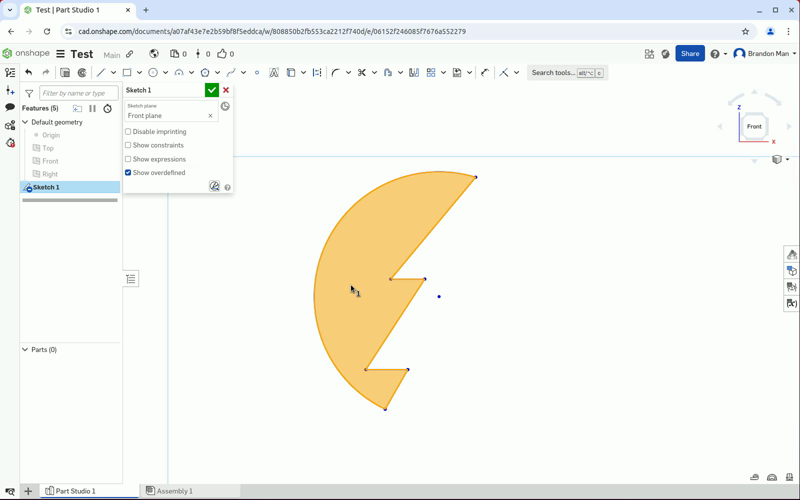
scroll(-6)
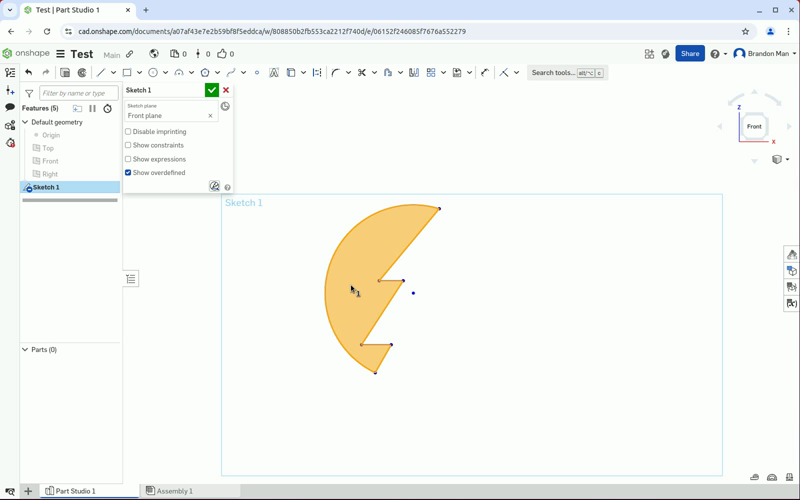
scroll(-6)
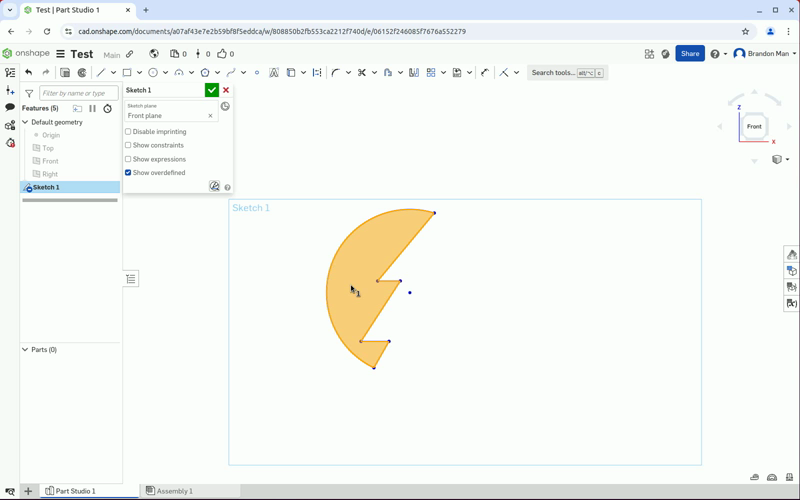
scroll(-6)
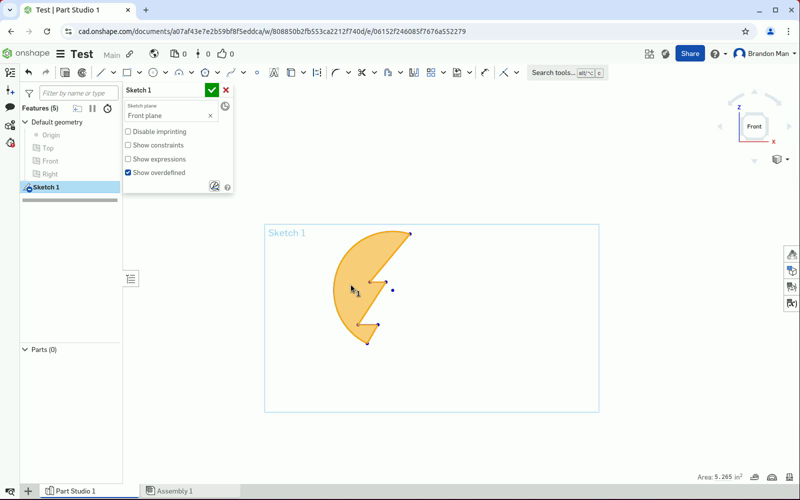
scroll(-6)
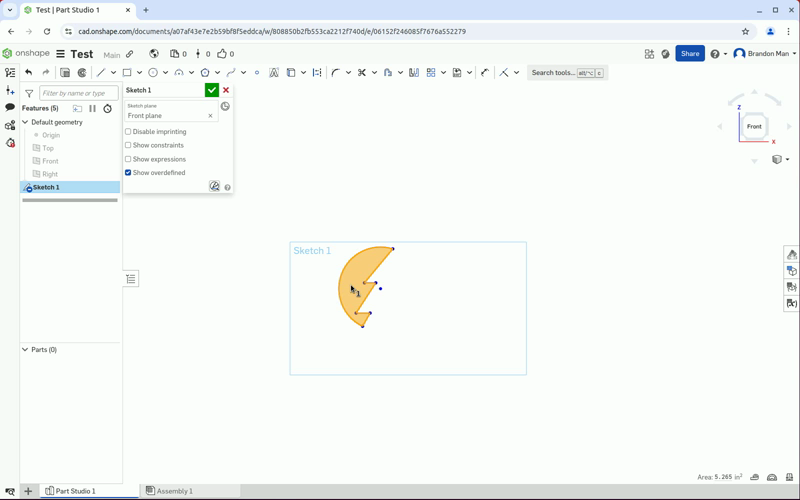
scroll(-6)
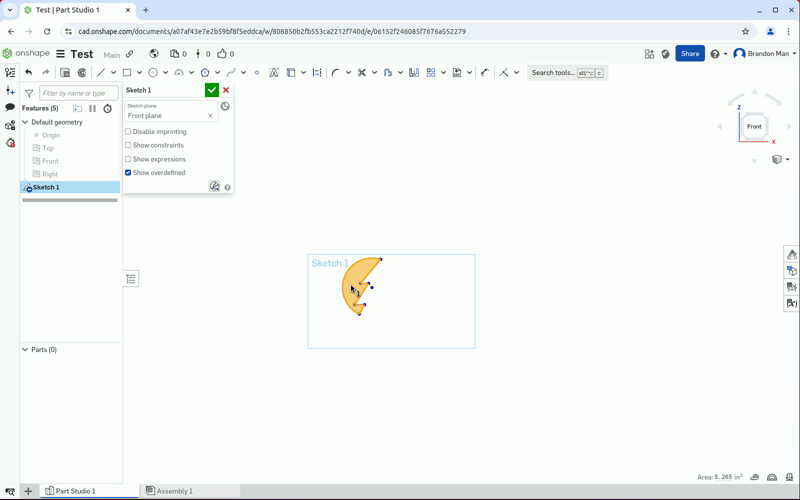
scroll(-6)
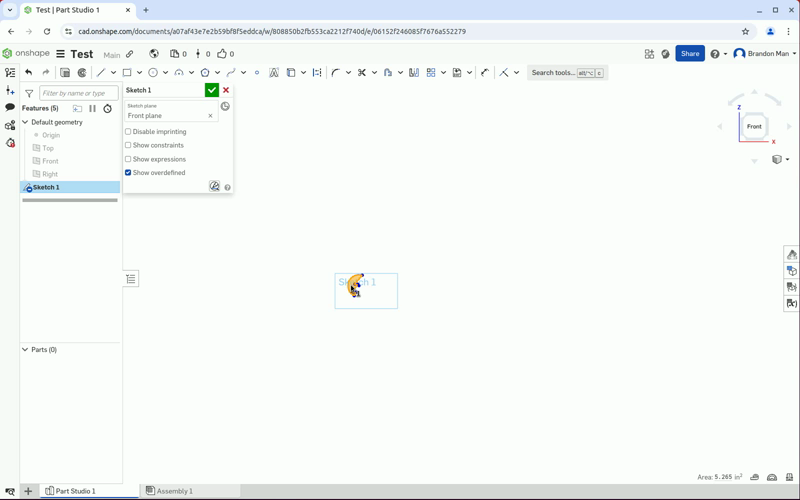
mouse_move(73, 352)
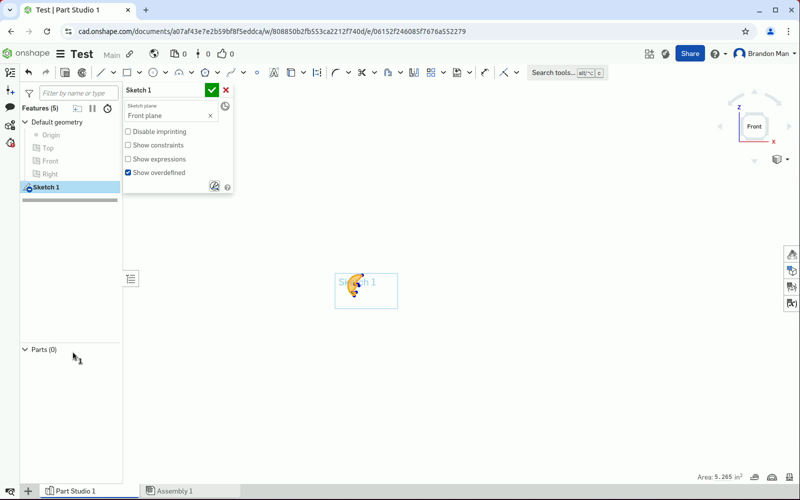
key(shift+y)
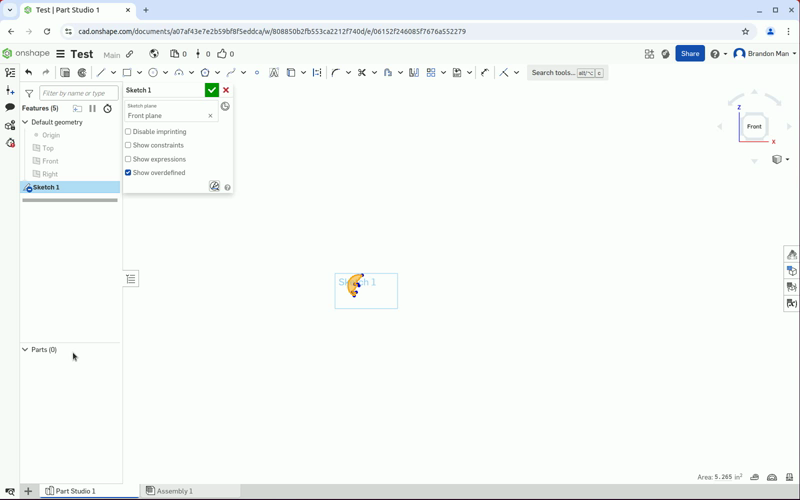
key(shift+e)
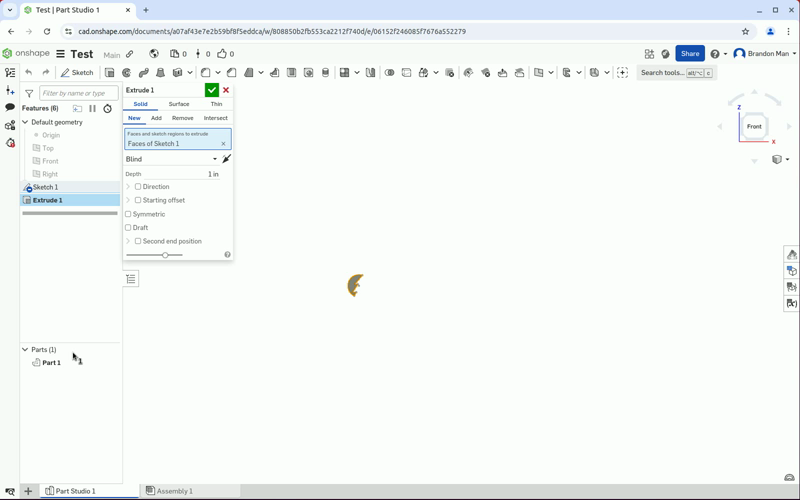
mouse_move(143, 106)
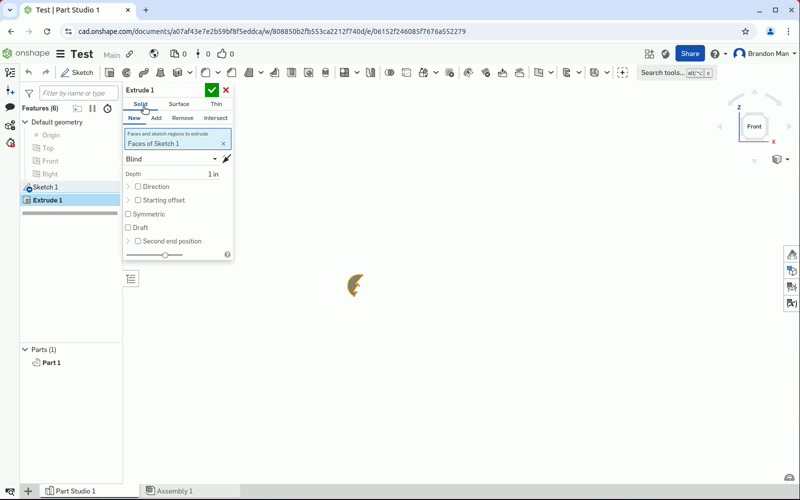
click(143, 106)
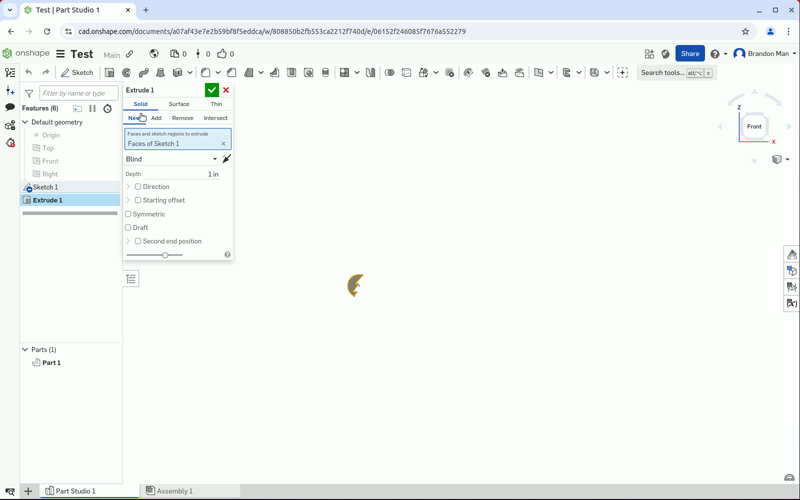
mouse_move(137, 120)
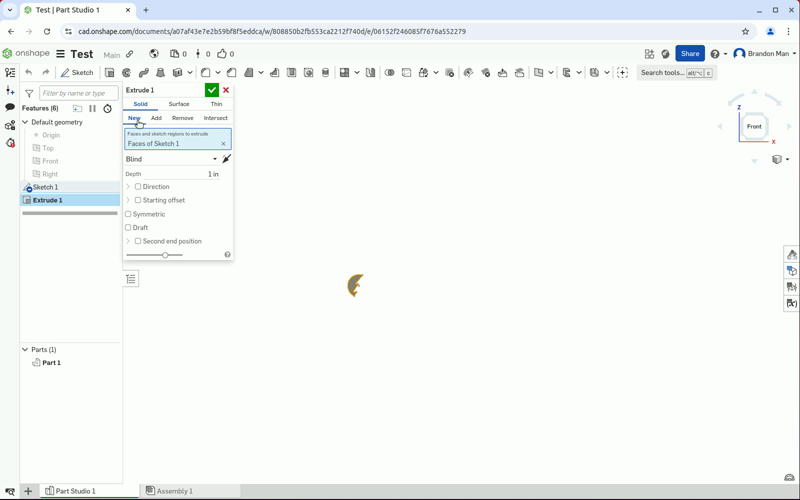
click(137, 120)
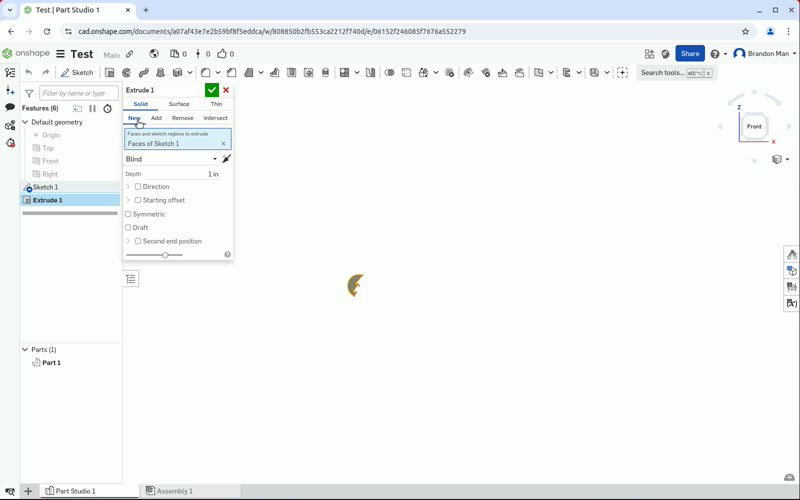
key(tab, 4)
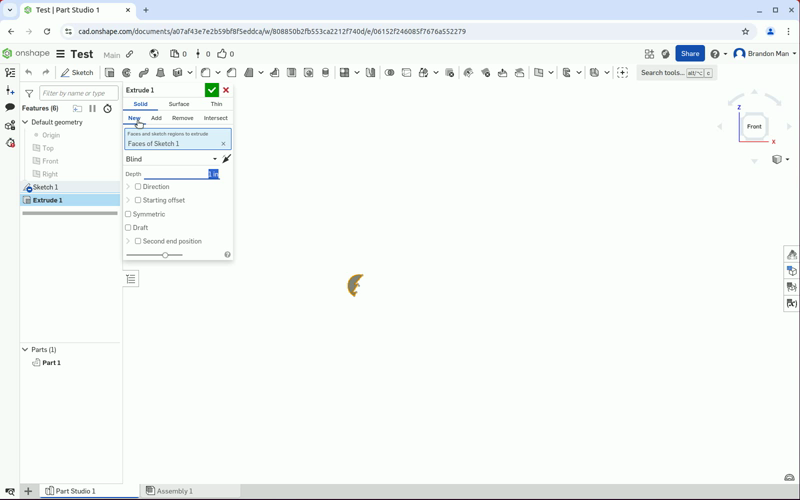
text(2.166)
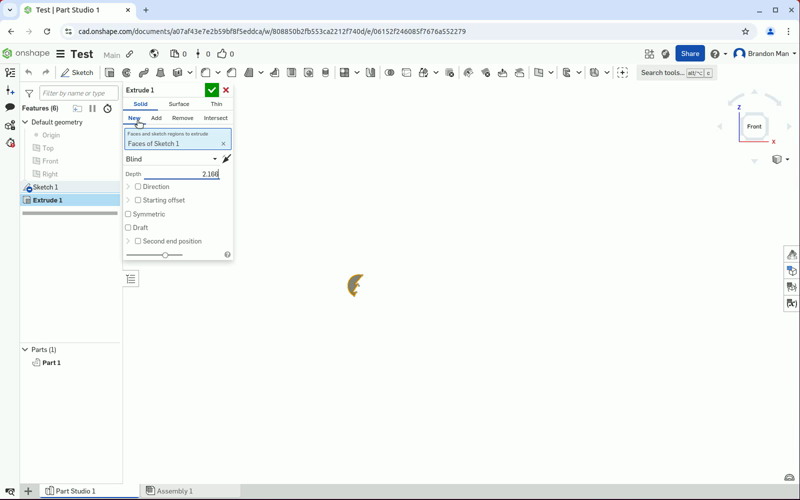
key(enter)
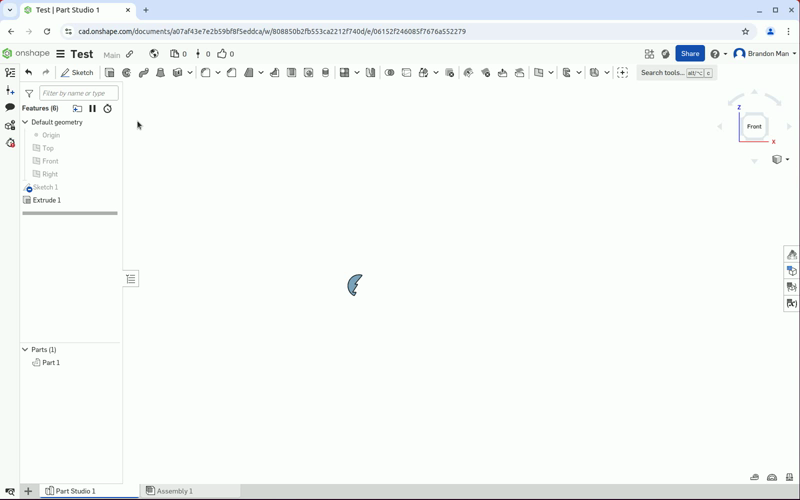
key(shift+h)
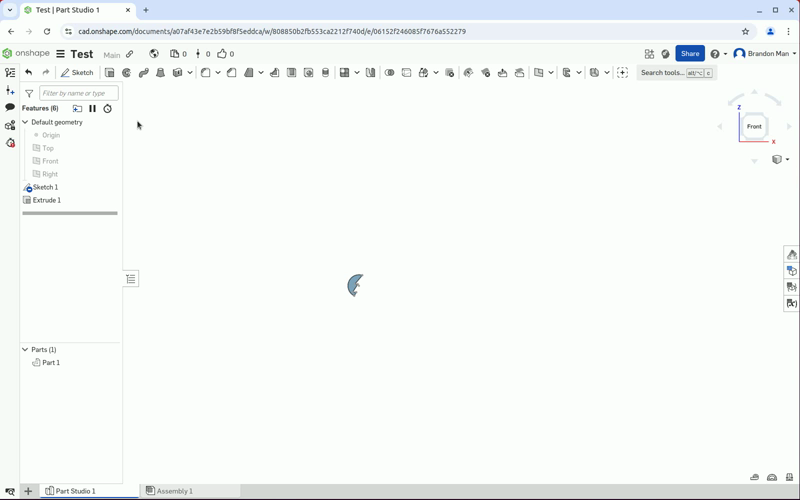
key(shift+h)
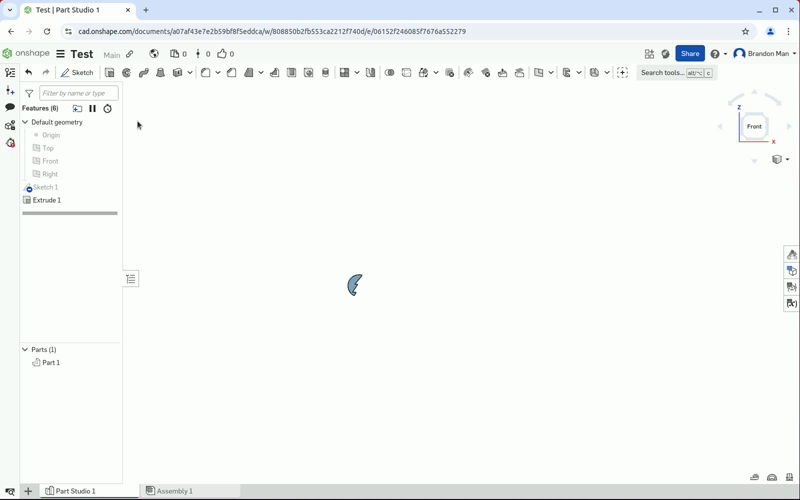
mouse_move(73, 189)
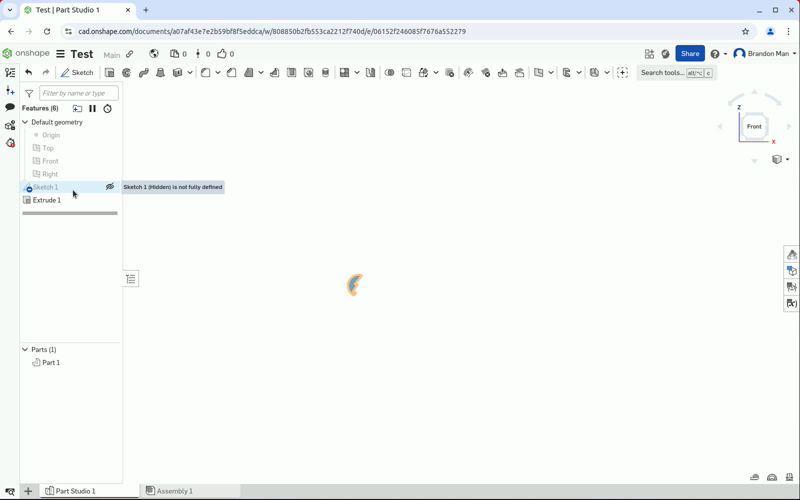
click(73, 189)
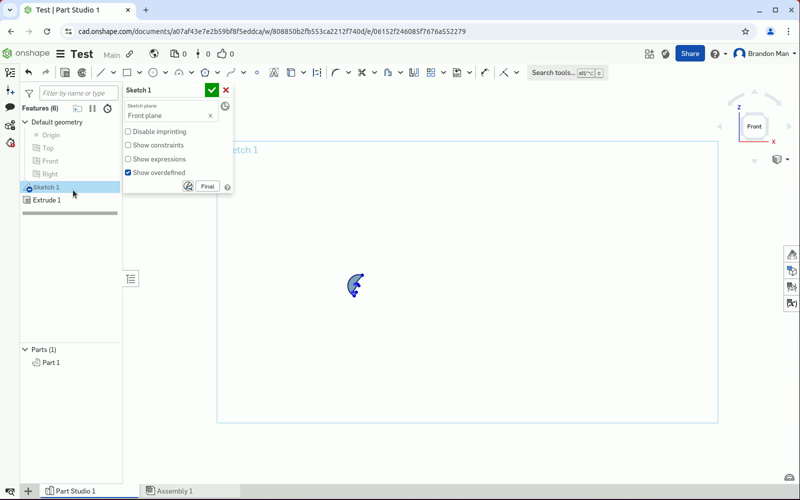
mouse_move(229, 92)
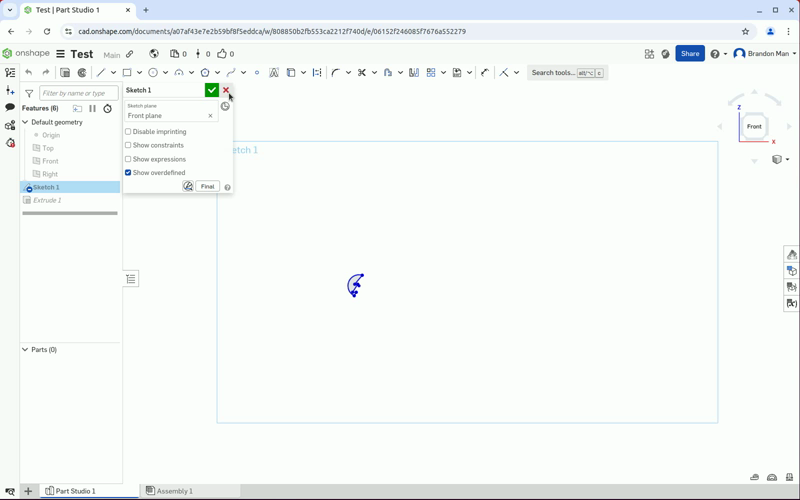
click(229, 92)
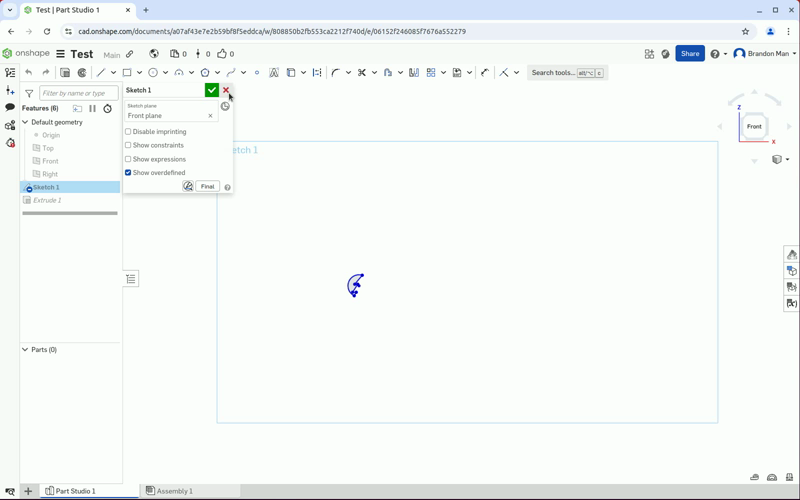
key(shift+s)
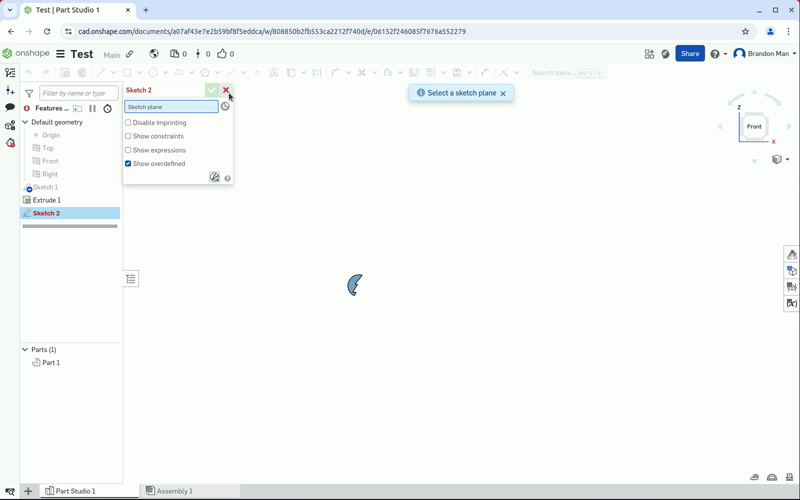
mouse_move(73, 163)
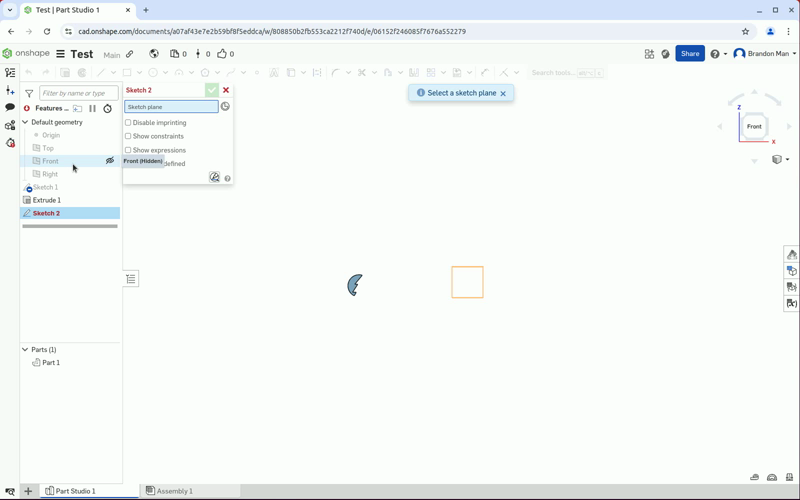
click(73, 163)
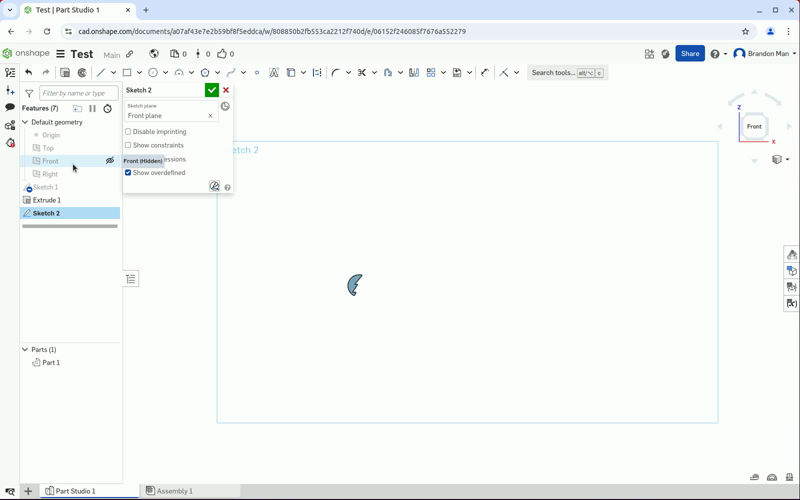
mouse_move(73, 352)
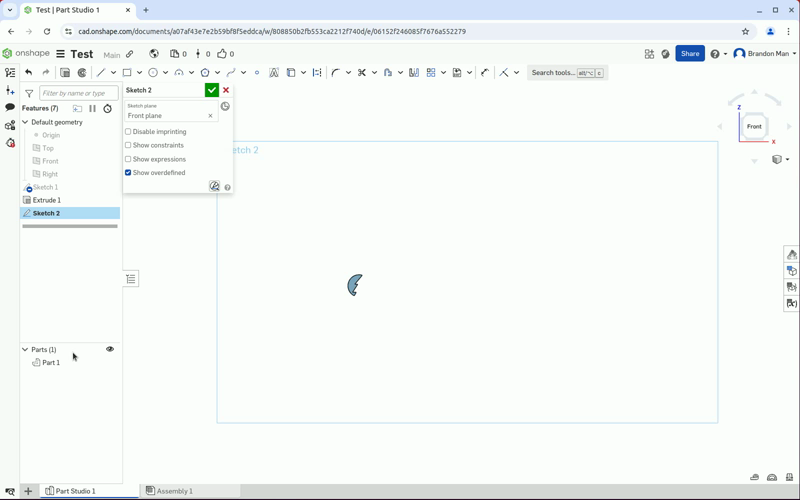
key(y)
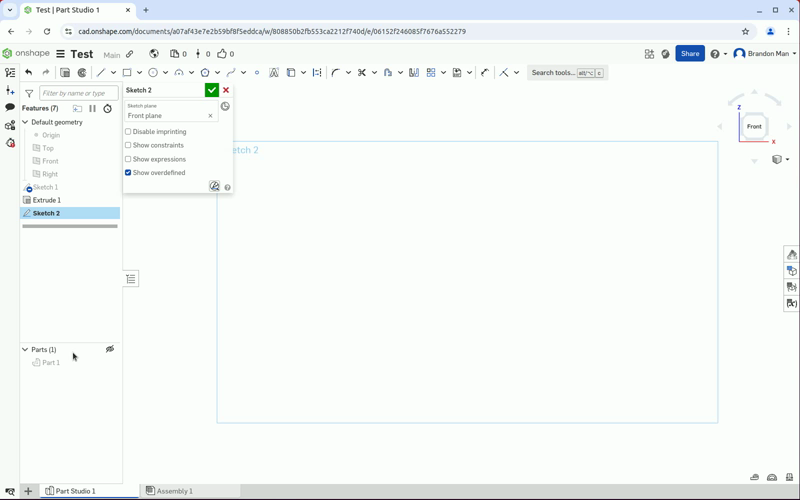
key(a)
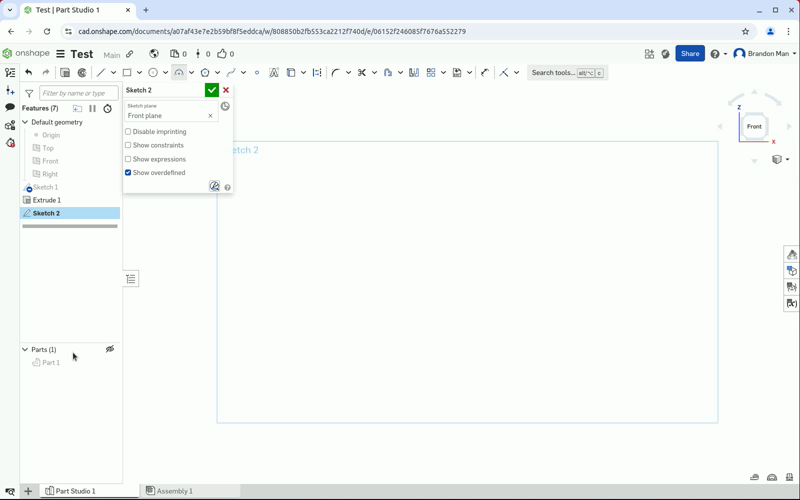
key_down(shift)
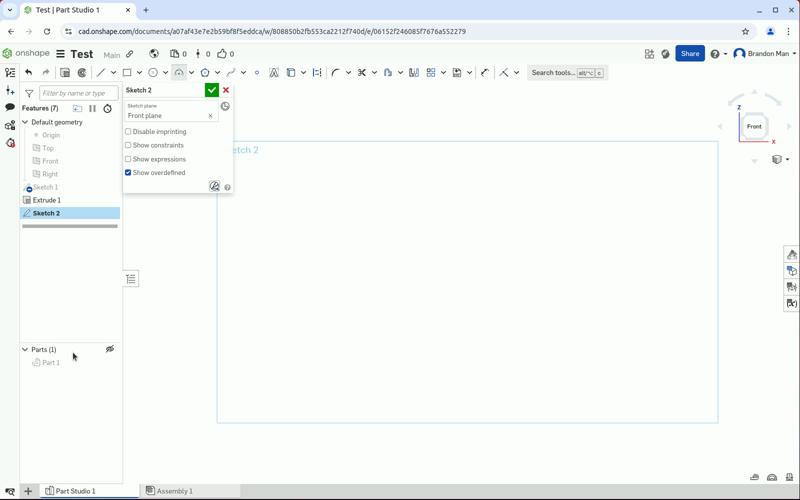
mouse_move(355, 295)
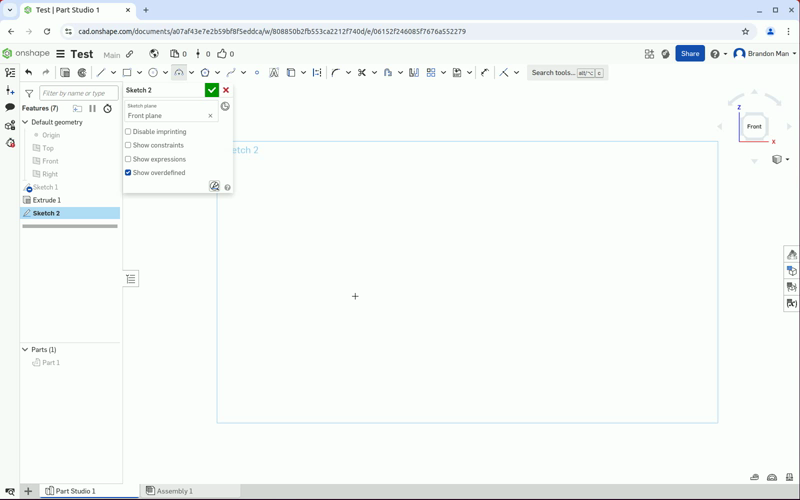
click(355, 295)
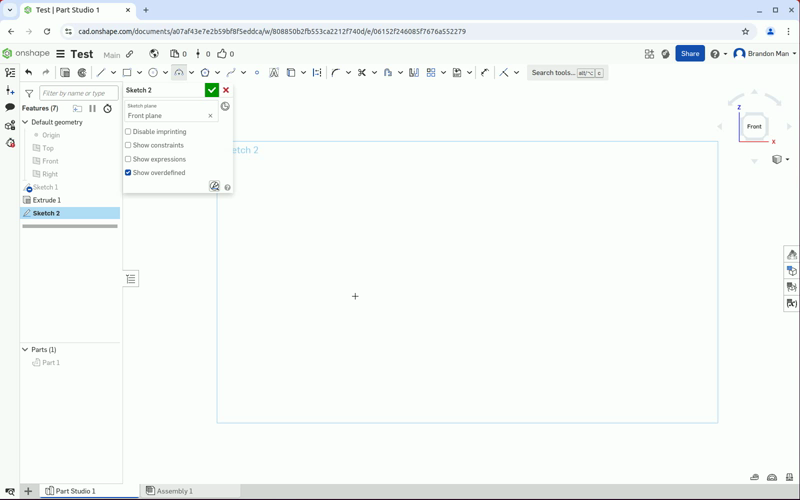
key_up(shift)
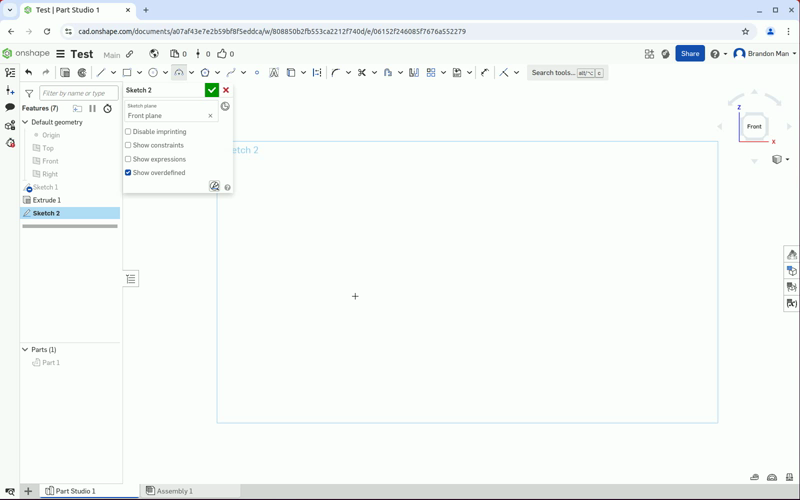
key_down(shift)
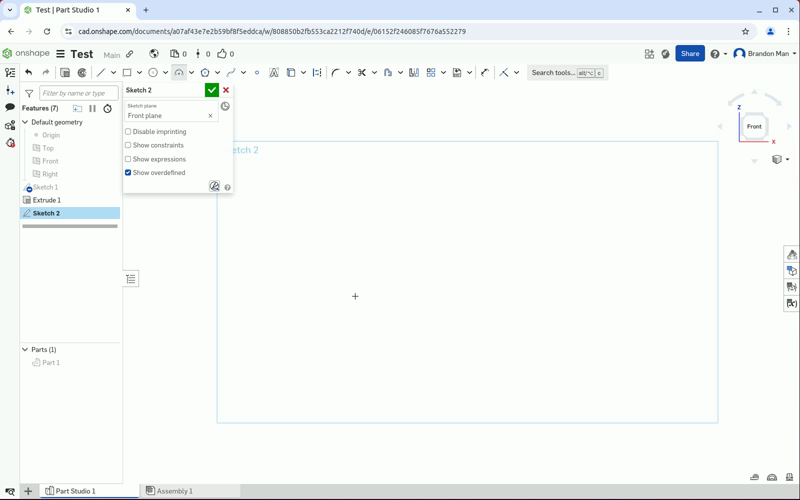
mouse_move(363, 274)
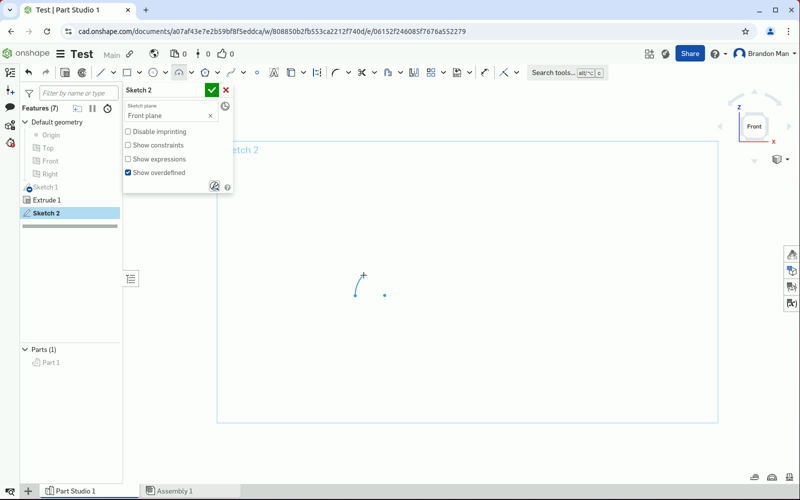
click(363, 274)
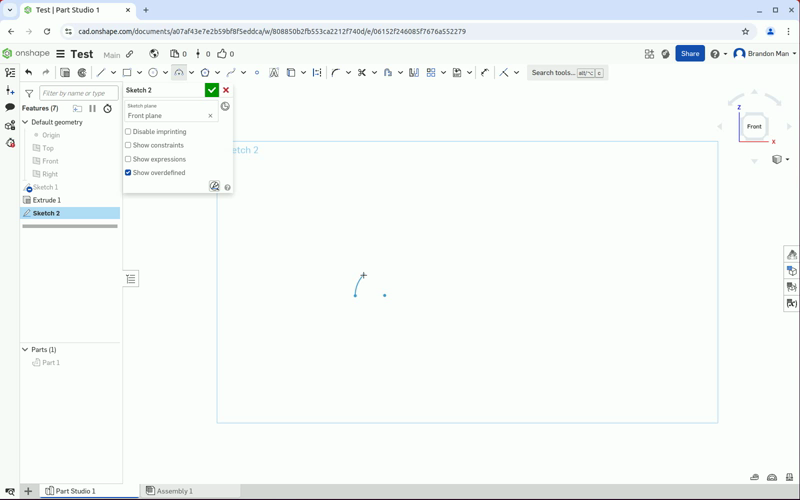
mouse_move(368, 289)
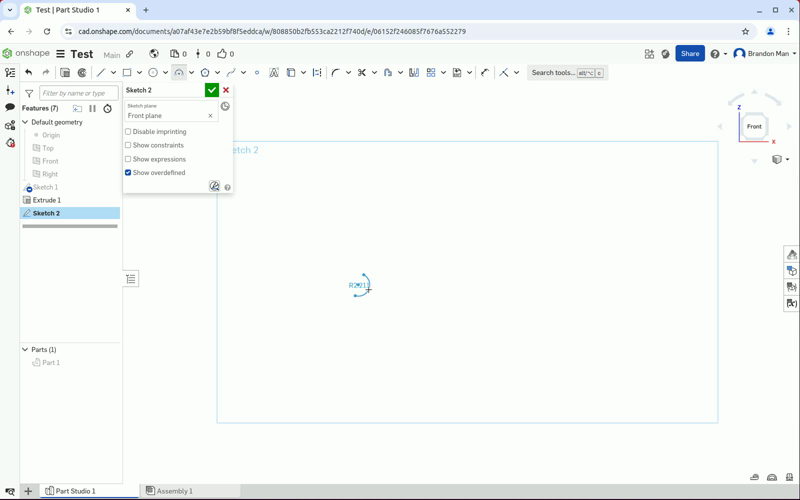
click(368, 289)
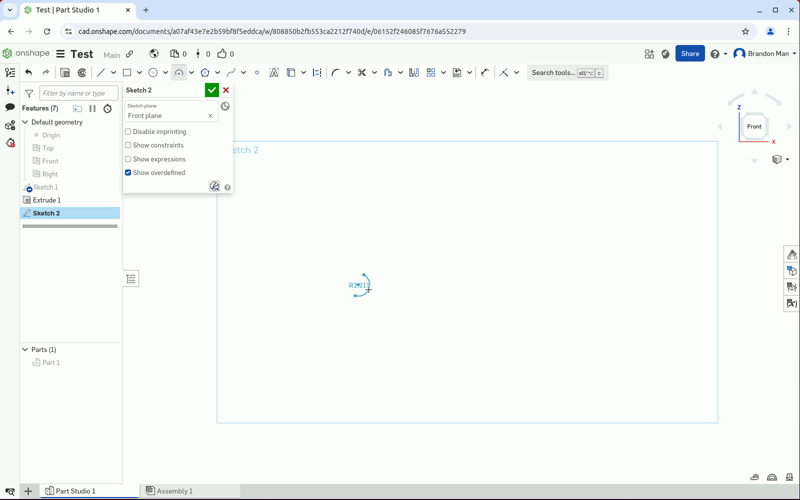
key_up(shift)
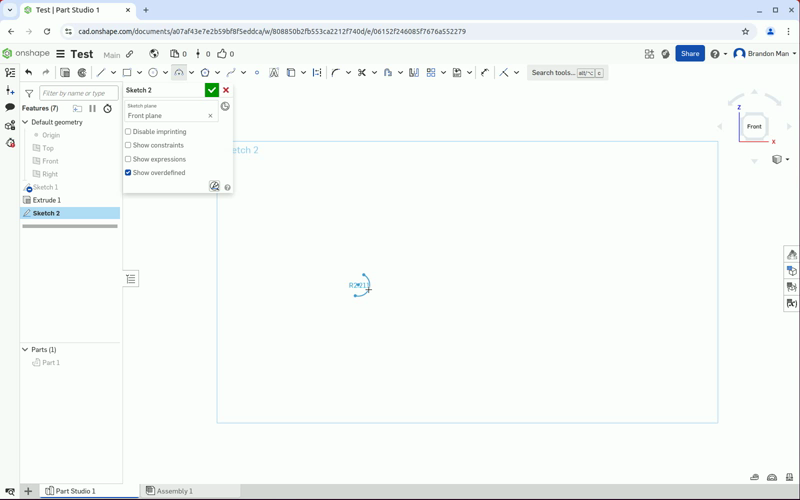
key(esc)
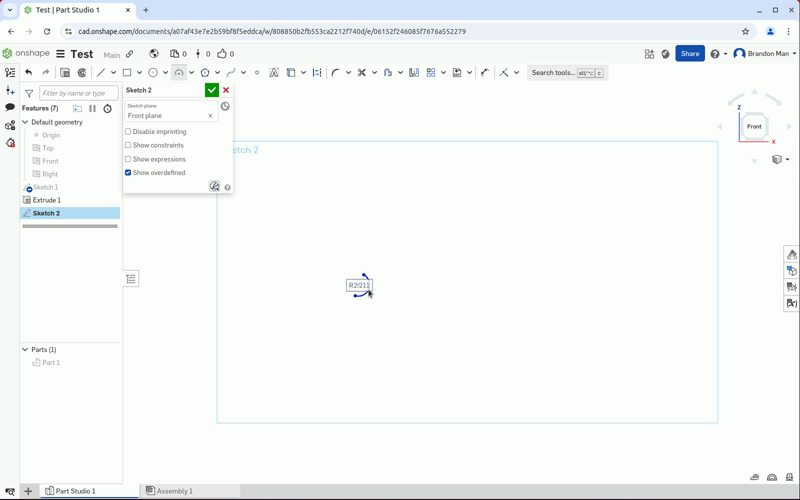
key(l)
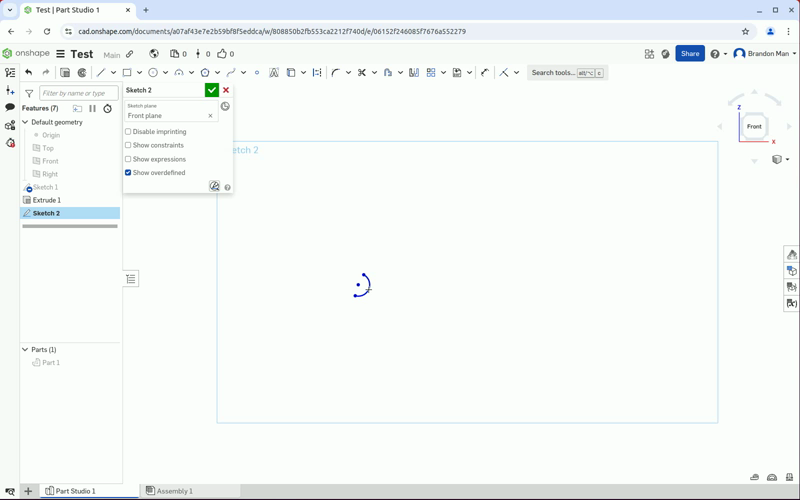
mouse_move(363, 274)
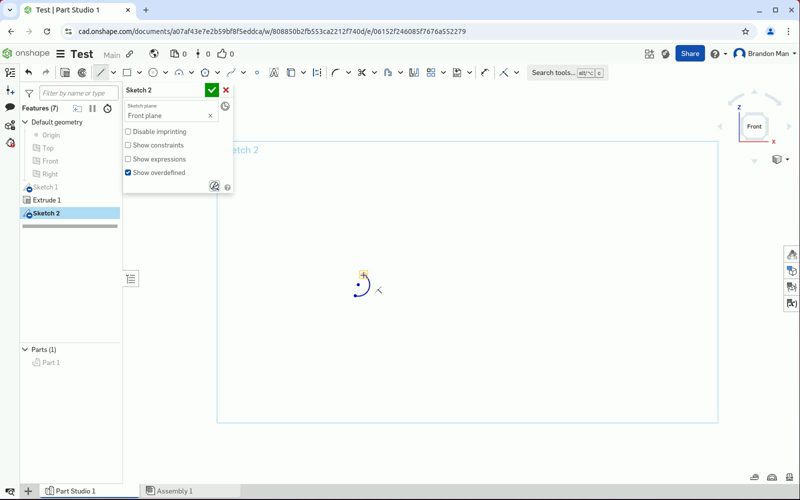
click(363, 274)
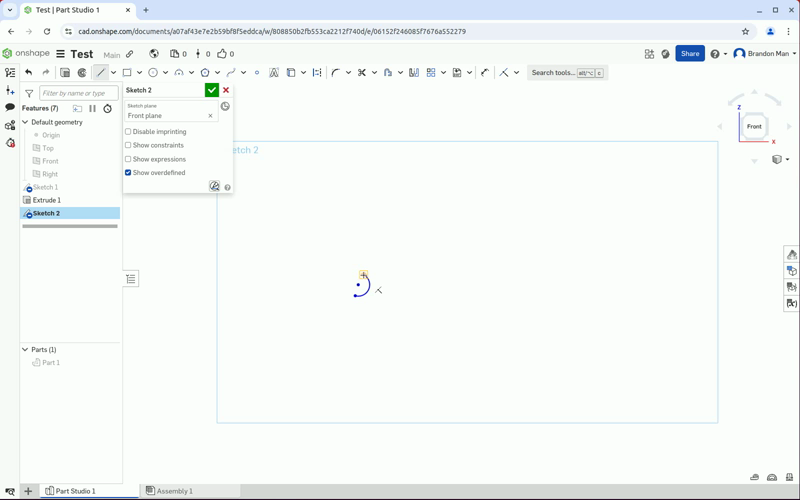
key_down(shift)
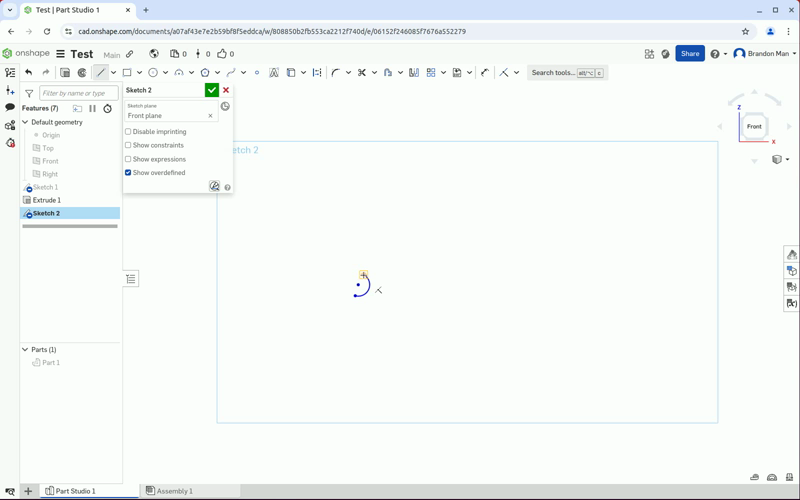
mouse_move(393, 274)
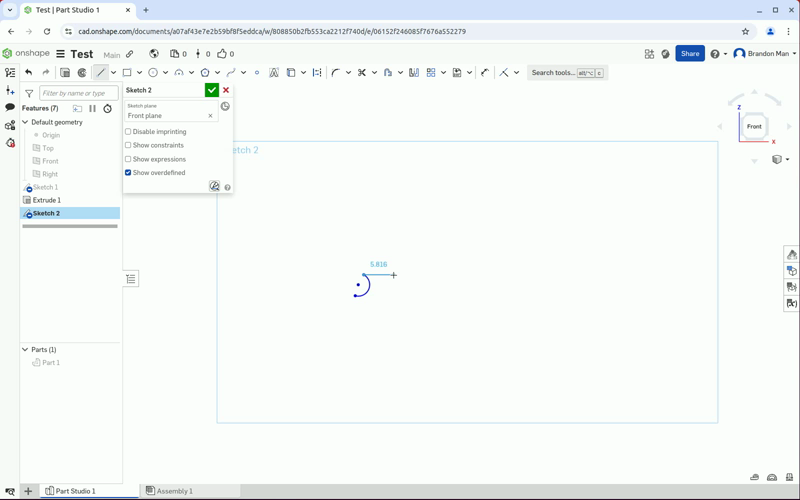
mouse_move(361, 279)
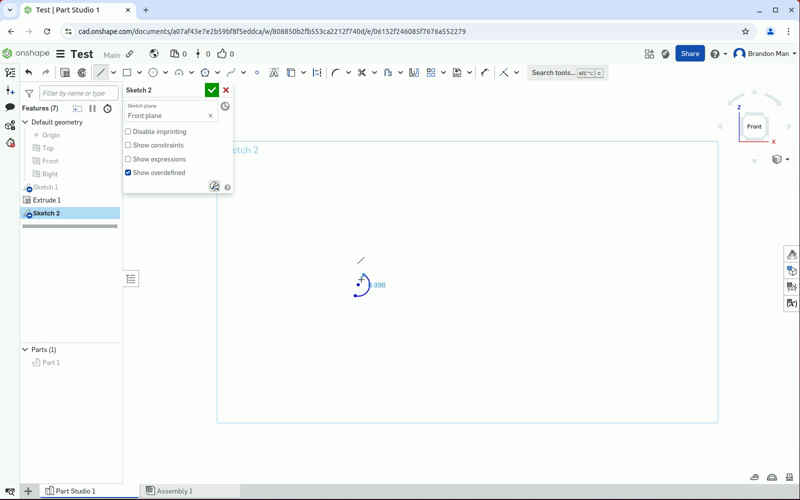
scroll(6)
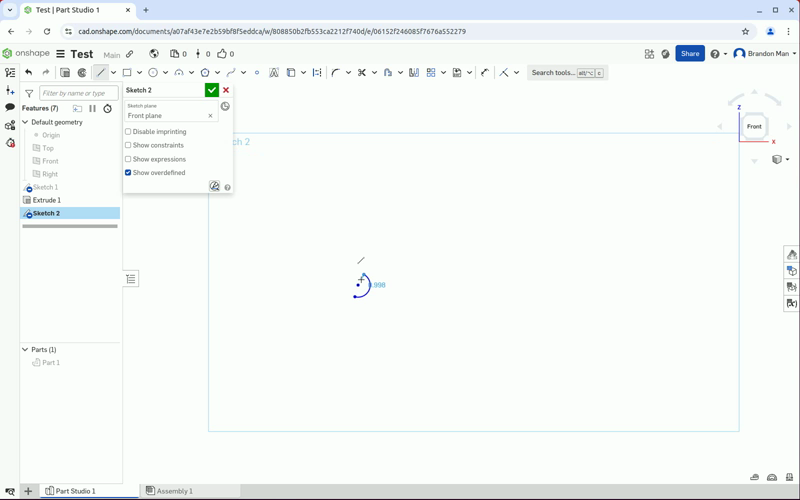
scroll(6)
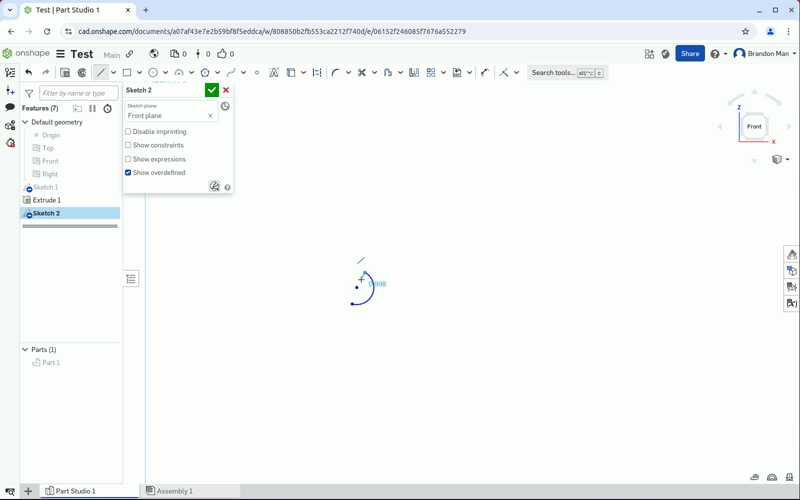
scroll(6)
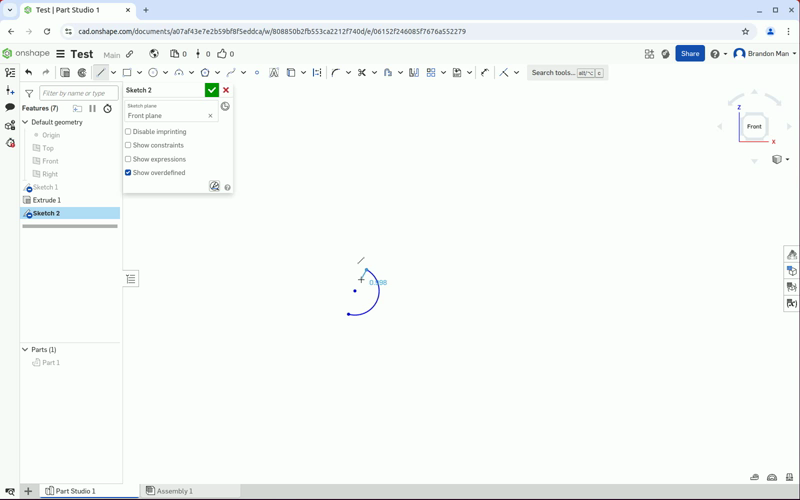
scroll(6)
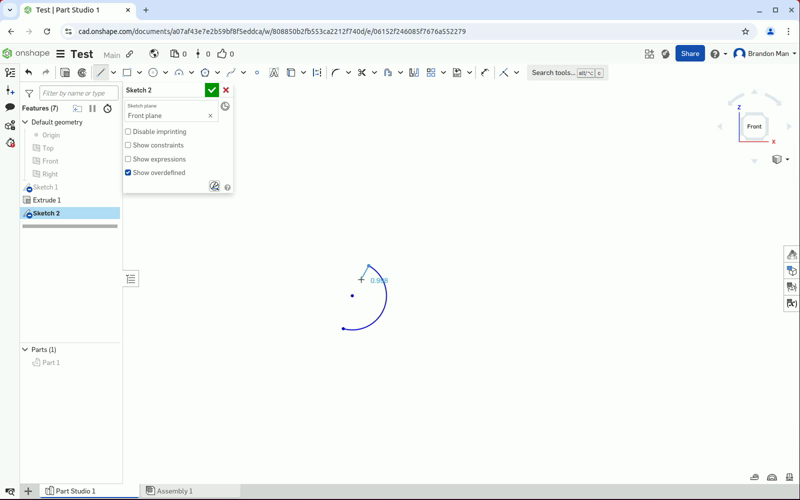
scroll(6)
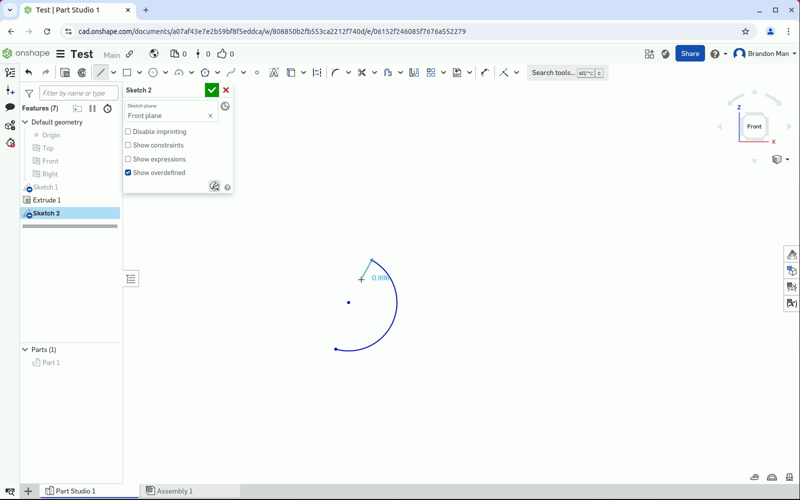
scroll(6)
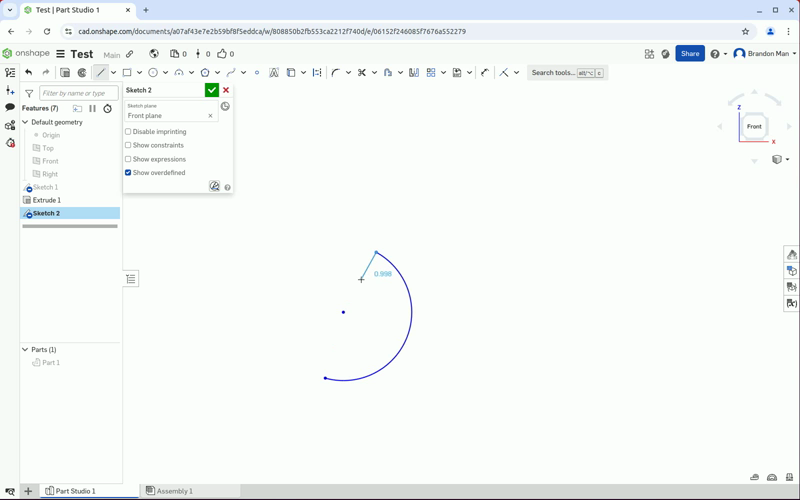
scroll(6)
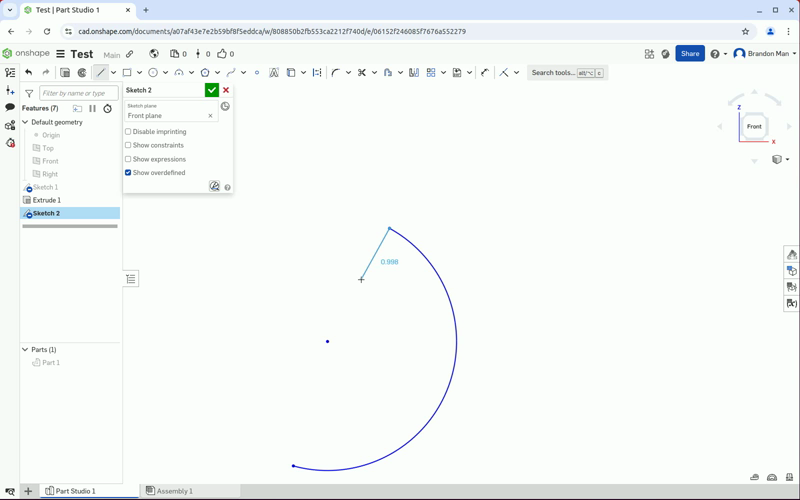
click(361, 279)
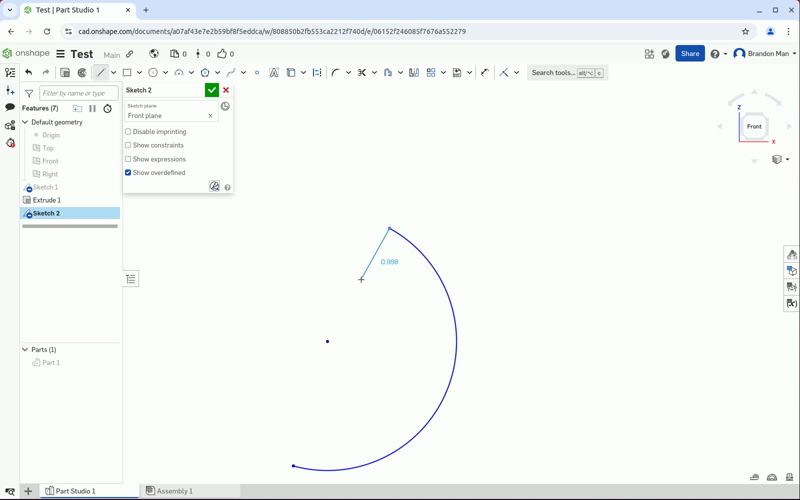
scroll(-6)
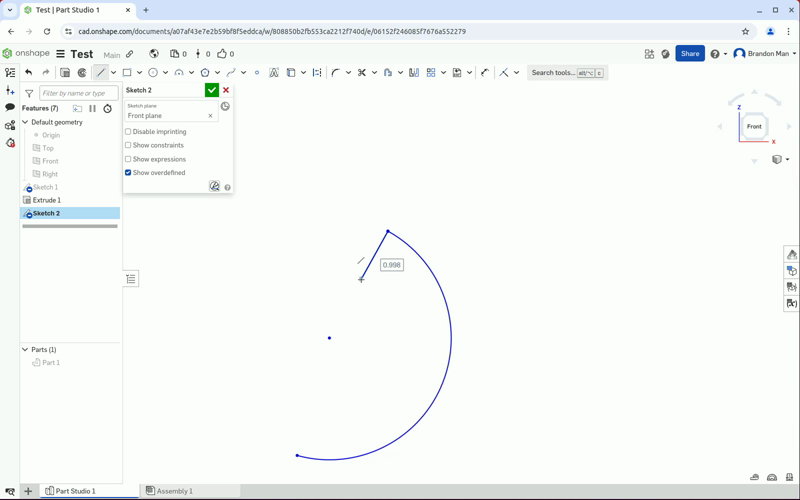
scroll(-6)
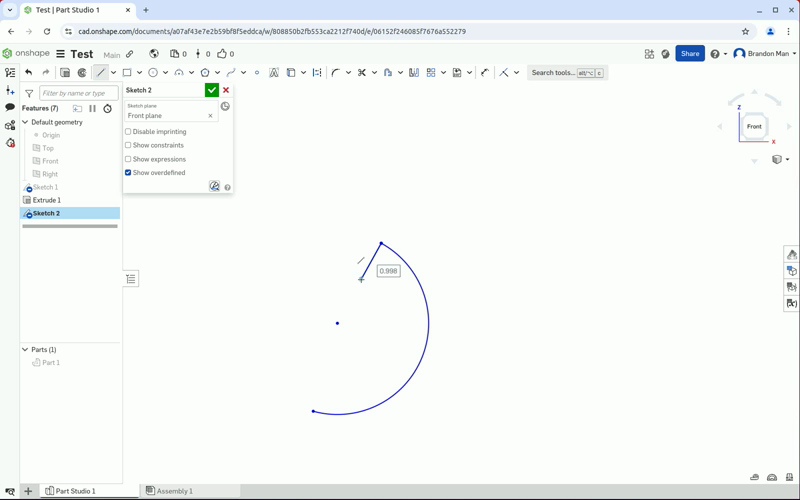
scroll(-6)
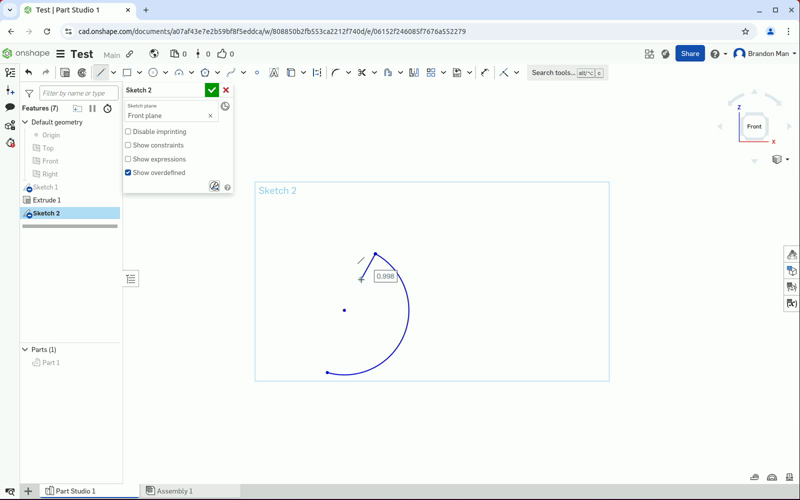
scroll(-6)
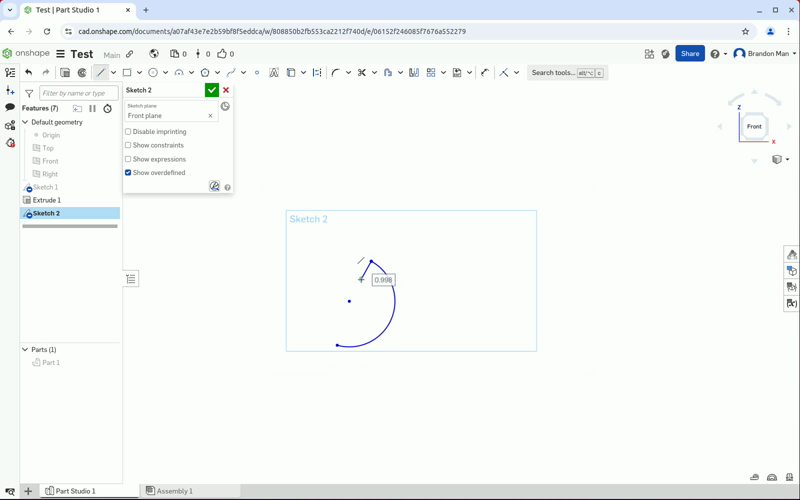
scroll(-6)
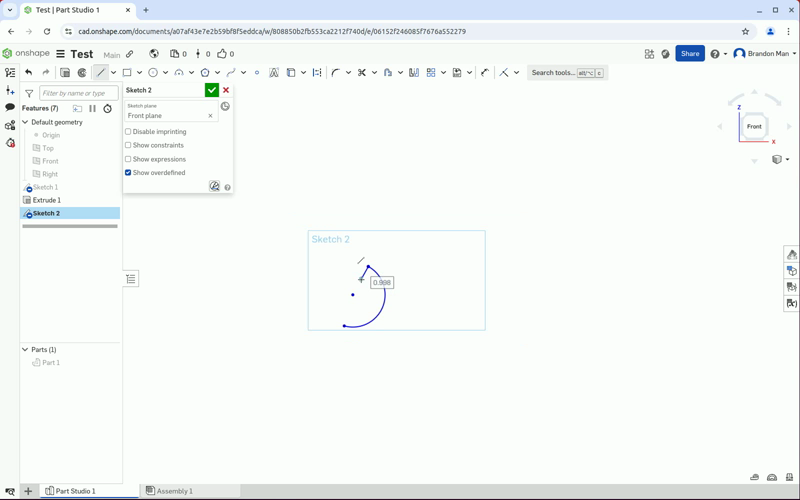
scroll(-6)
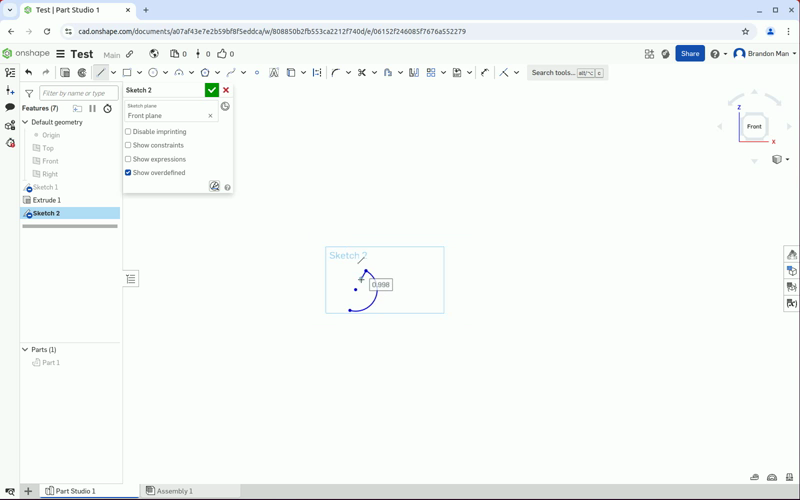
scroll(-6)
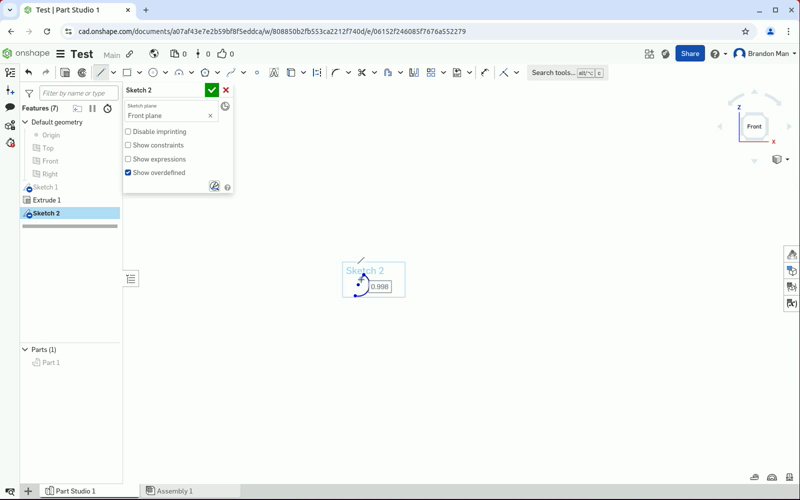
key_up(shift)
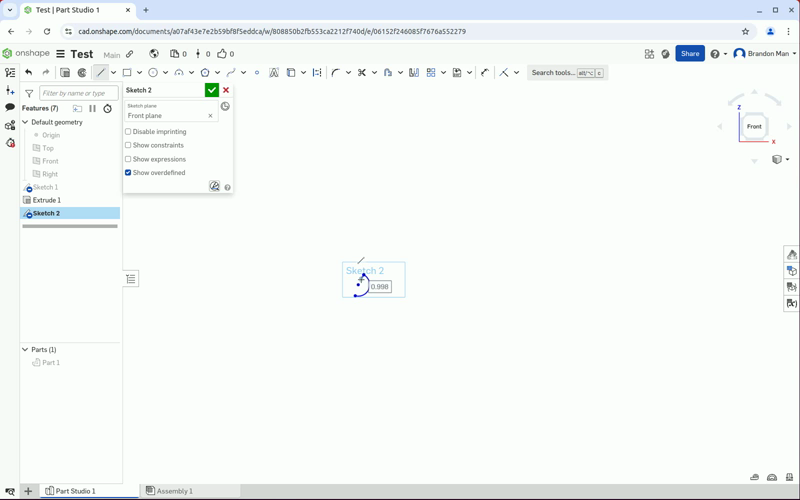
key_down(shift)
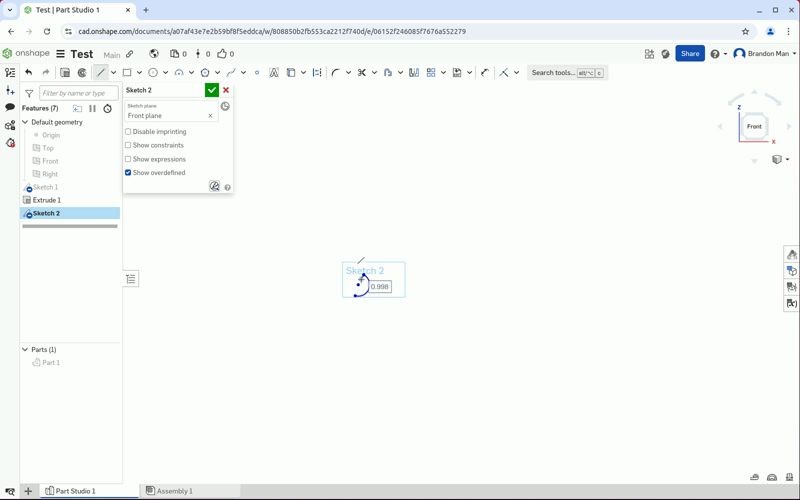
mouse_move(391, 279)
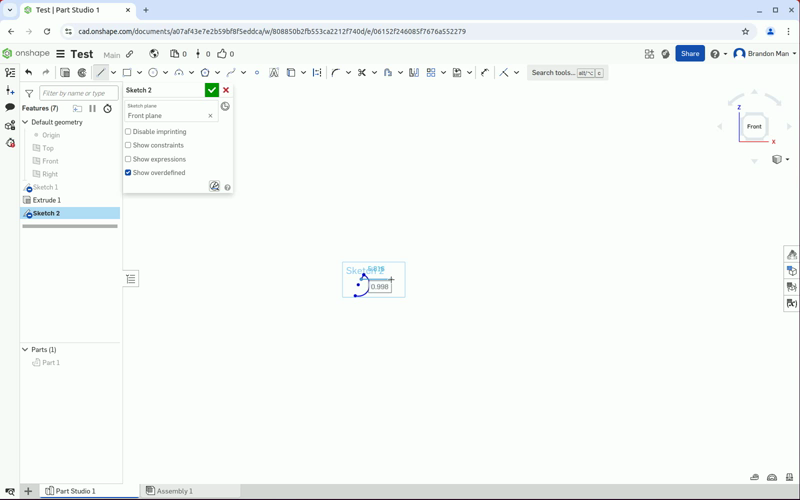
mouse_move(364, 279)
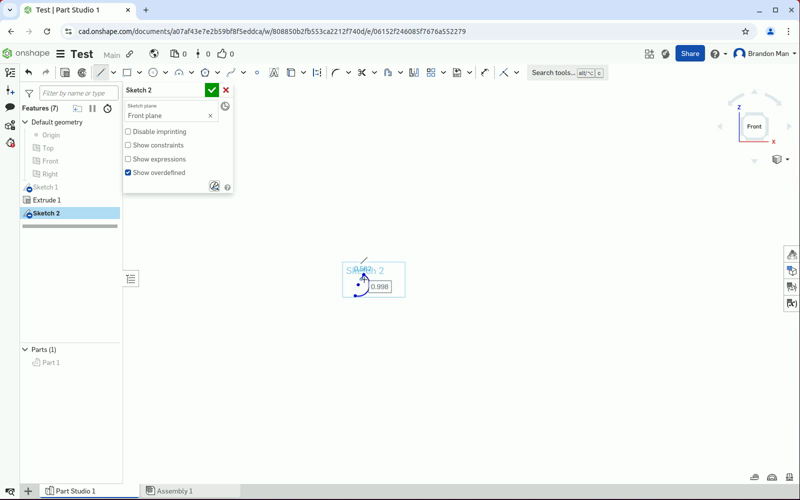
scroll(6)
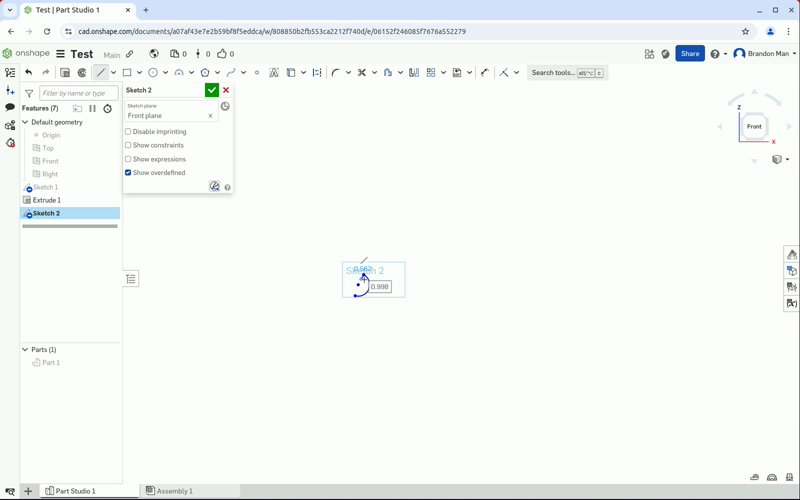
scroll(6)
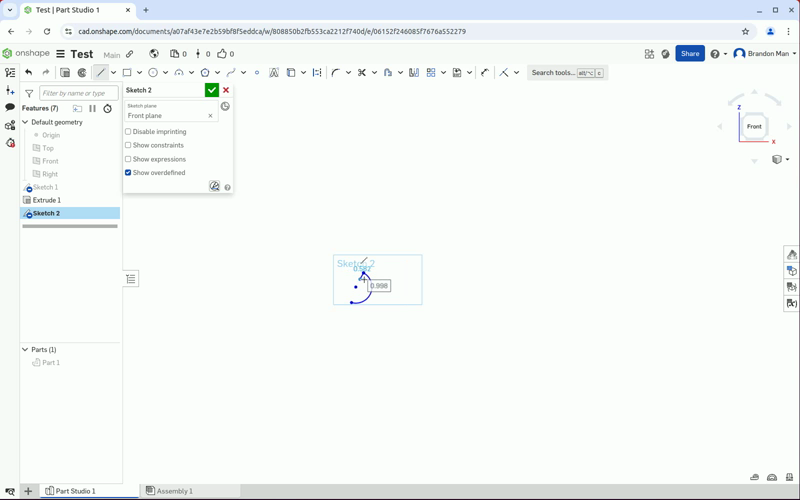
scroll(6)
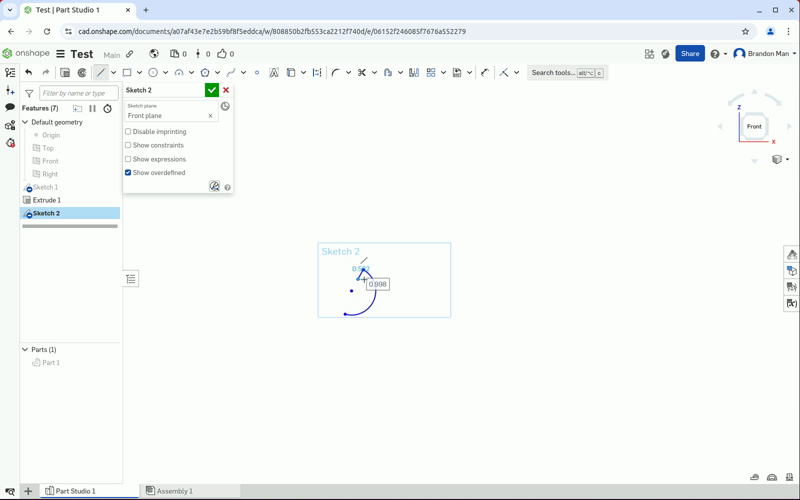
scroll(6)
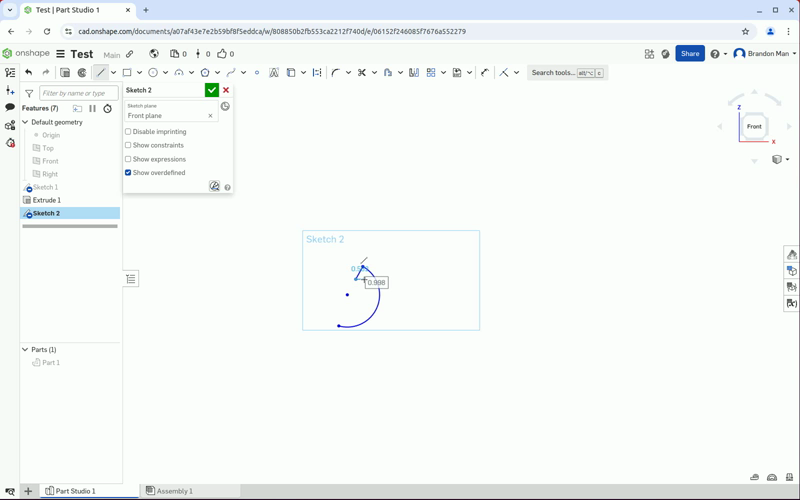
scroll(6)
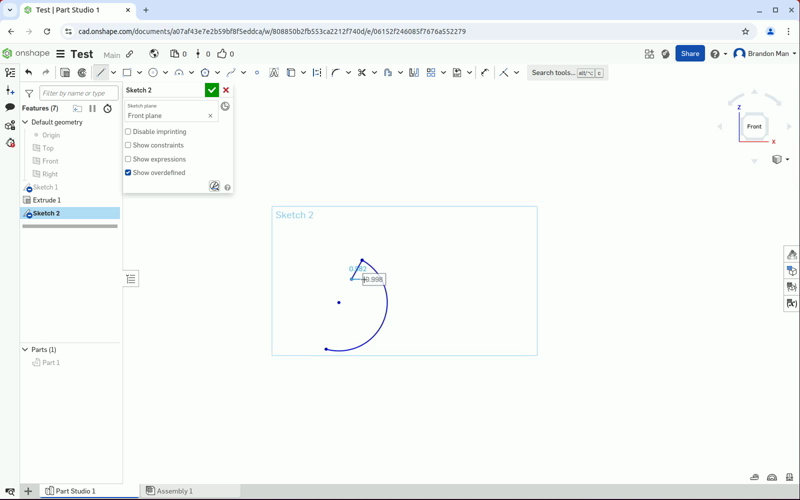
scroll(6)
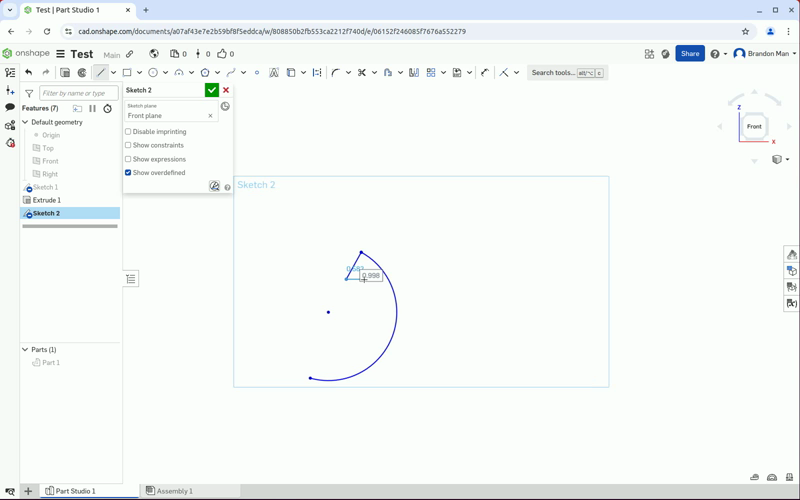
scroll(6)
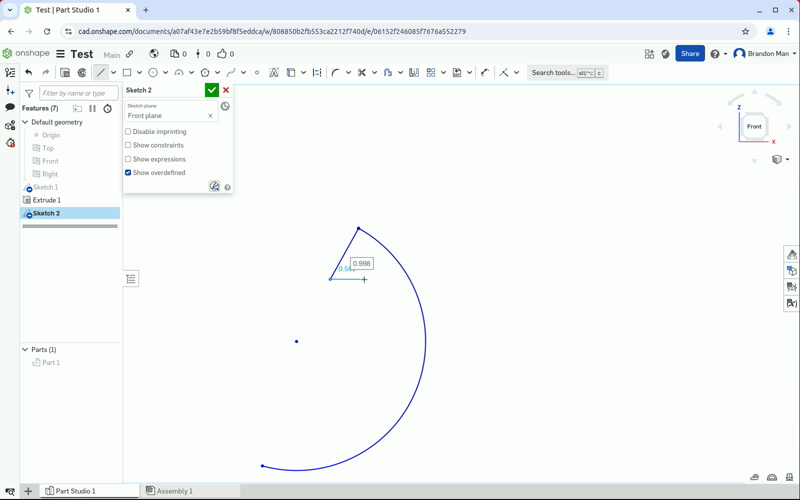
click(364, 279)
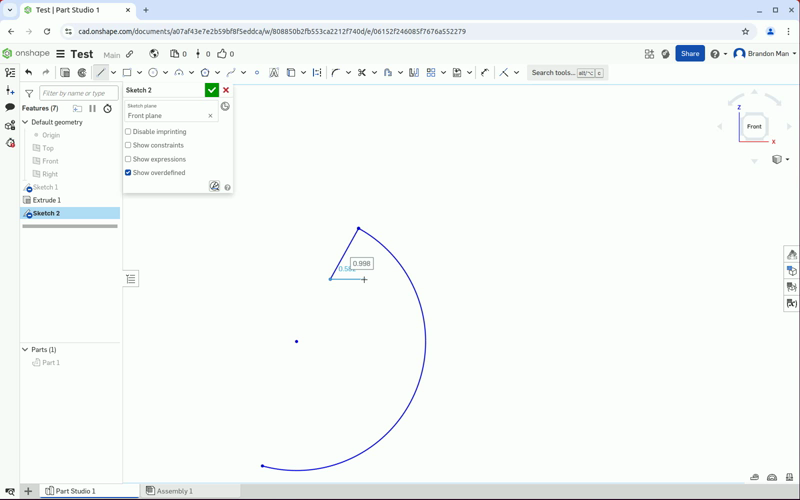
scroll(-6)
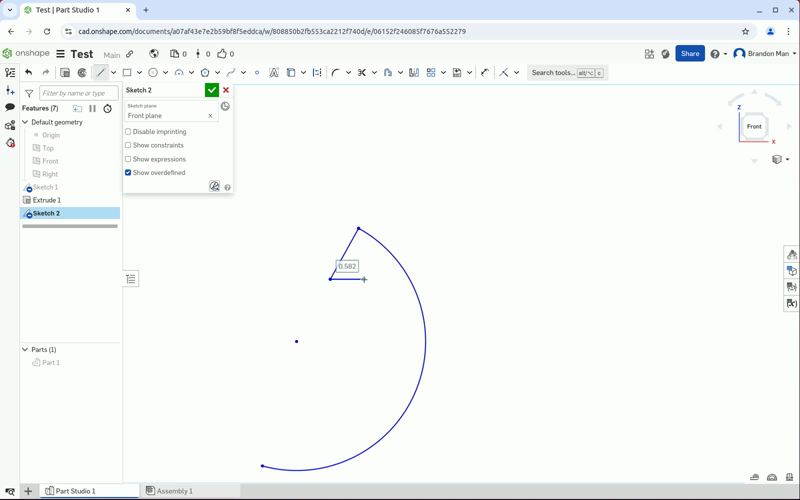
scroll(-6)
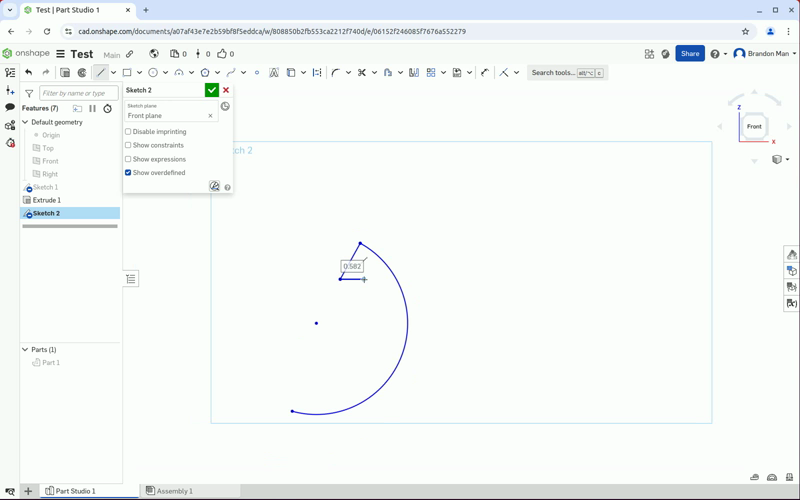
scroll(-6)
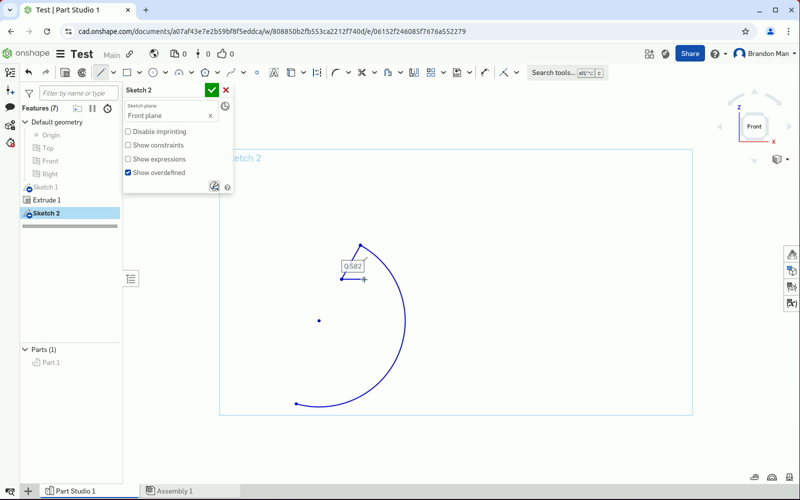
scroll(-6)
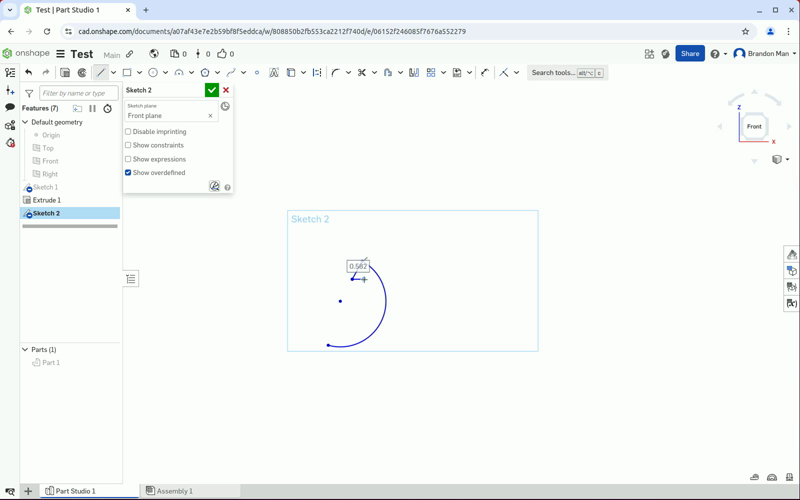
scroll(-6)
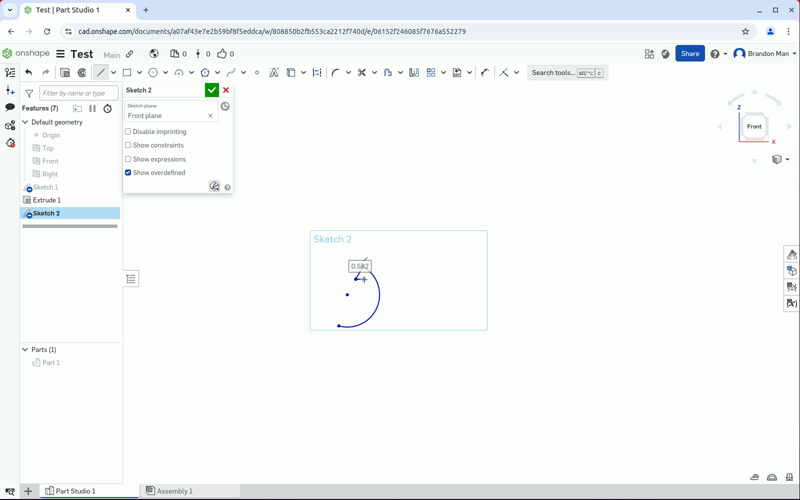
scroll(-6)
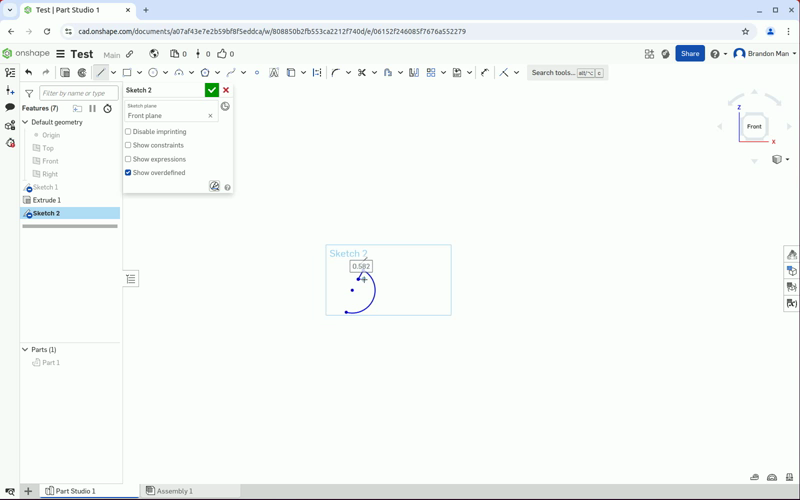
scroll(-6)
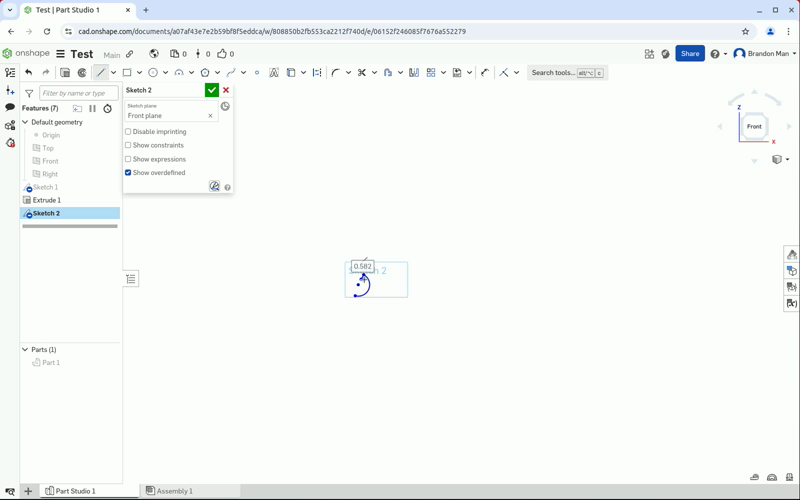
key_up(shift)
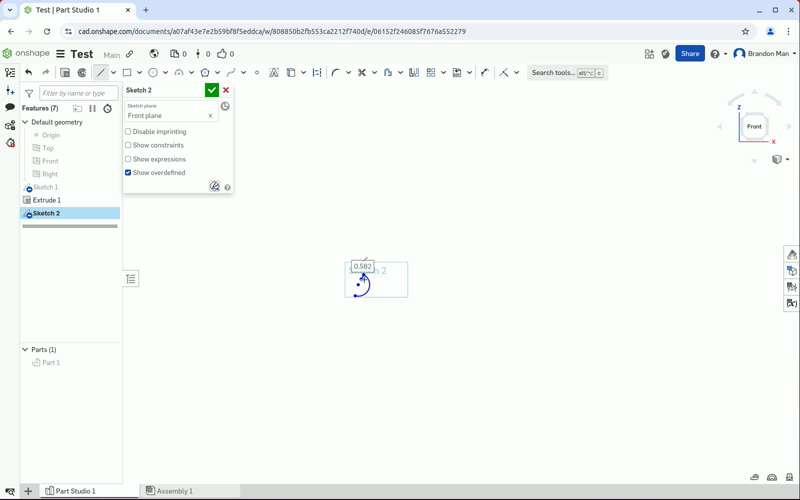
key_down(shift)
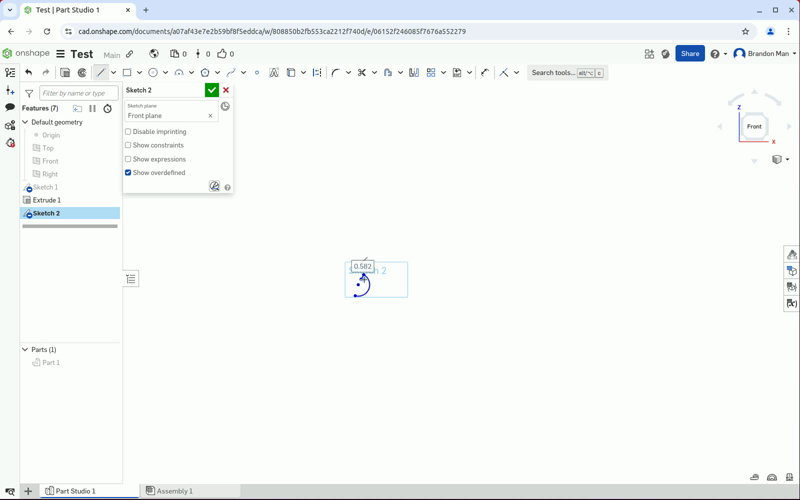
mouse_move(394, 279)
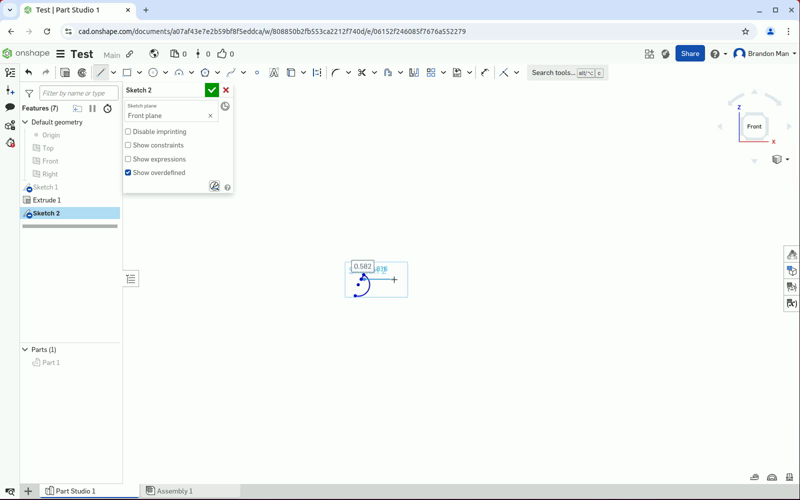
mouse_move(359, 286)
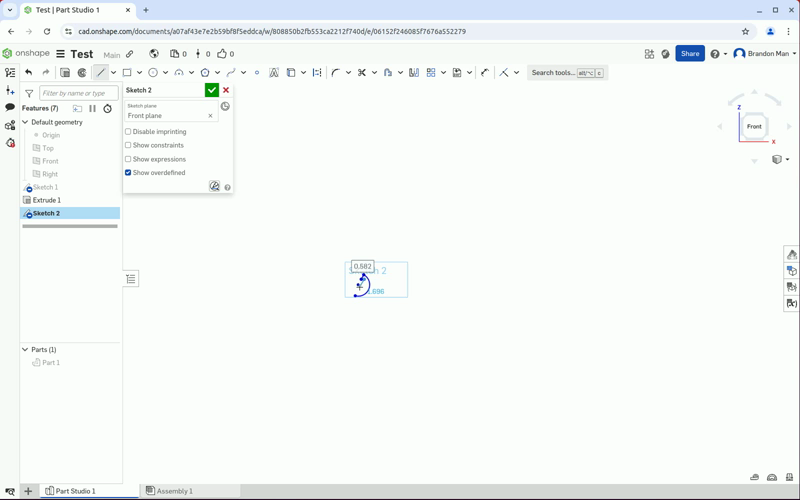
scroll(6)
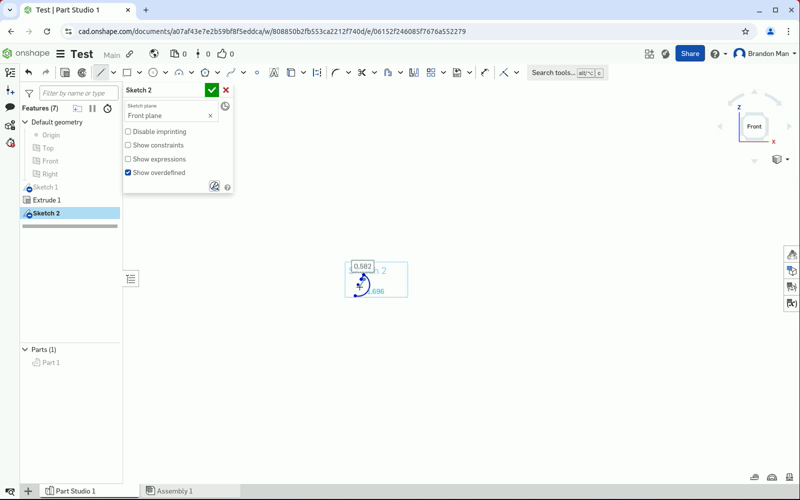
scroll(6)
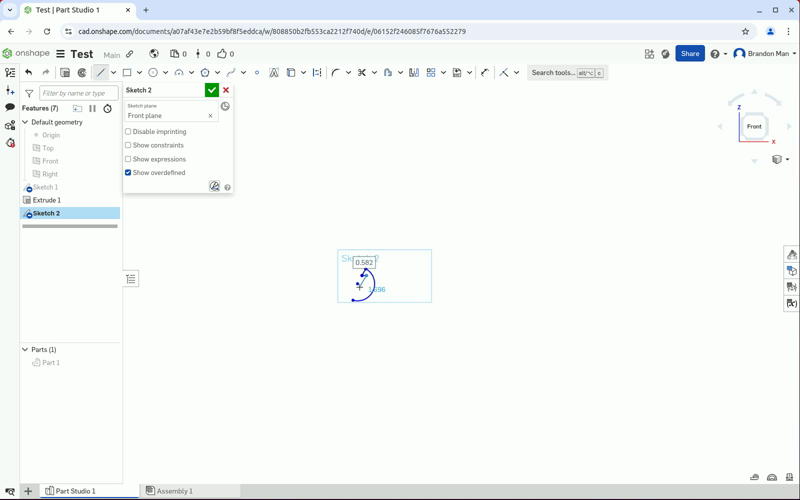
scroll(6)
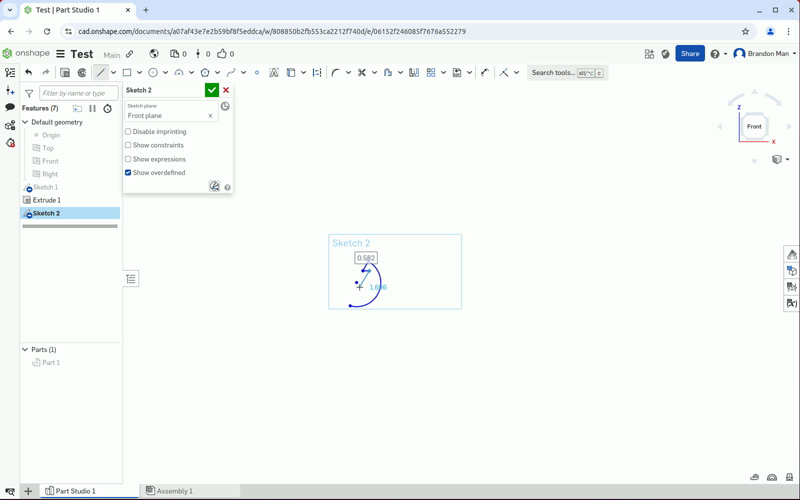
scroll(6)
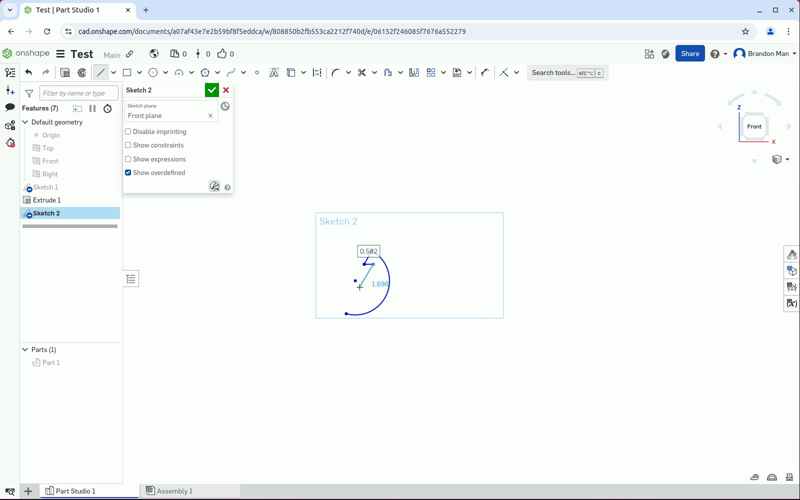
scroll(6)
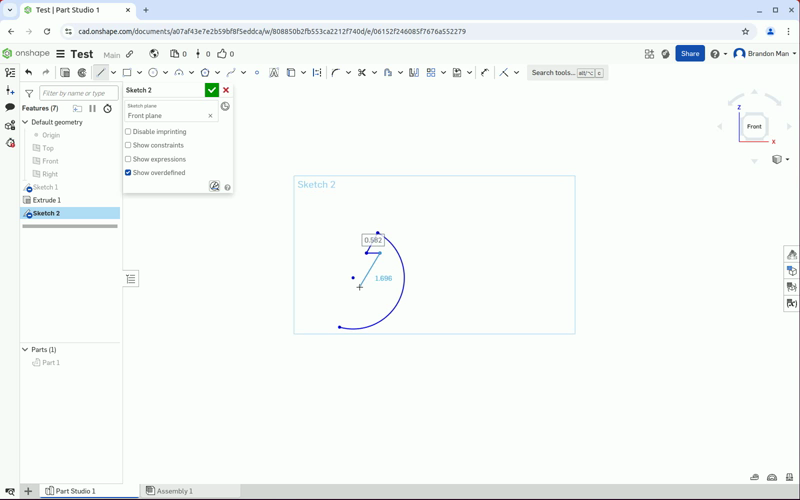
scroll(6)
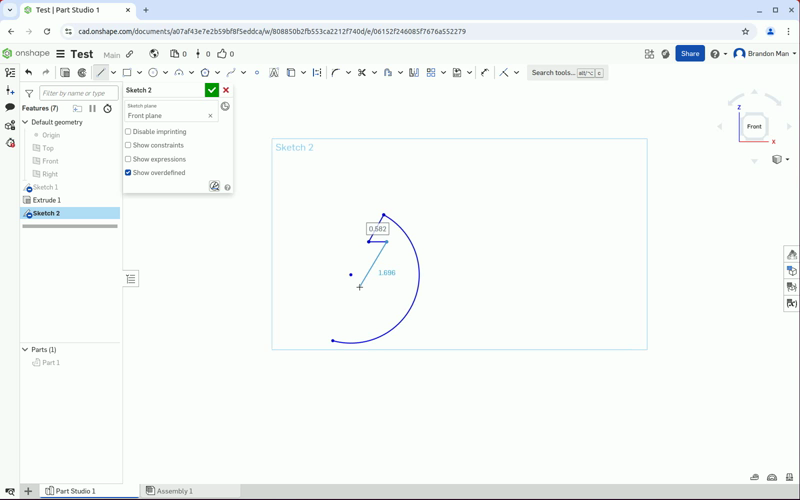
scroll(6)
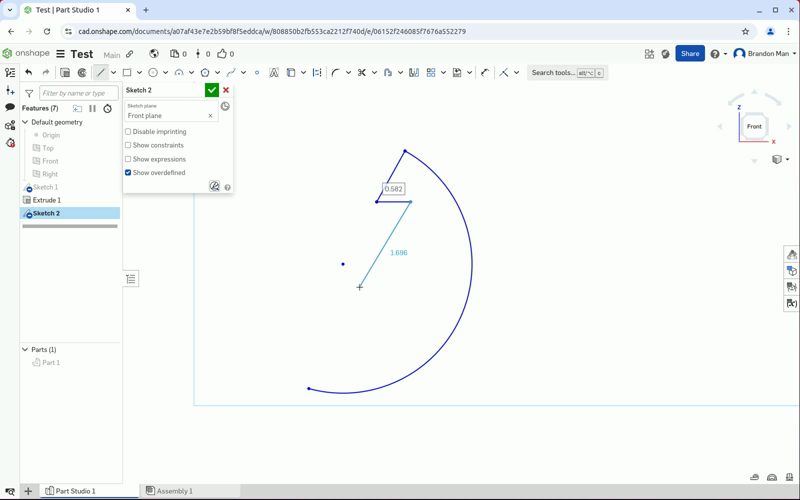
click(359, 286)
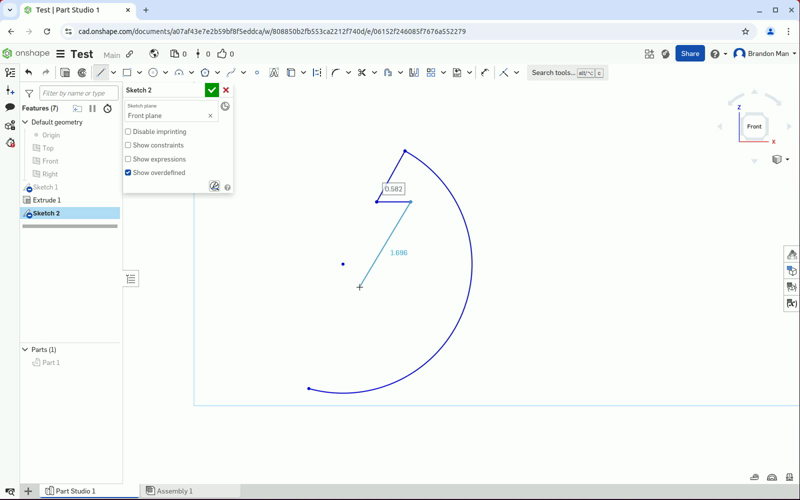
scroll(-6)
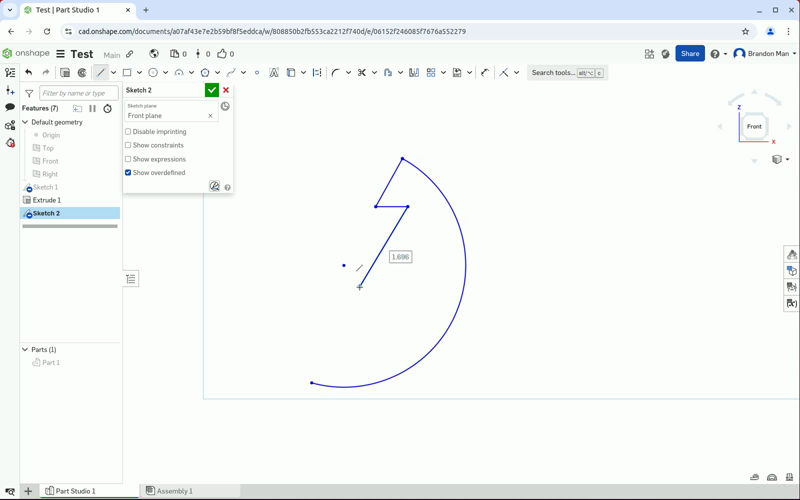
scroll(-6)
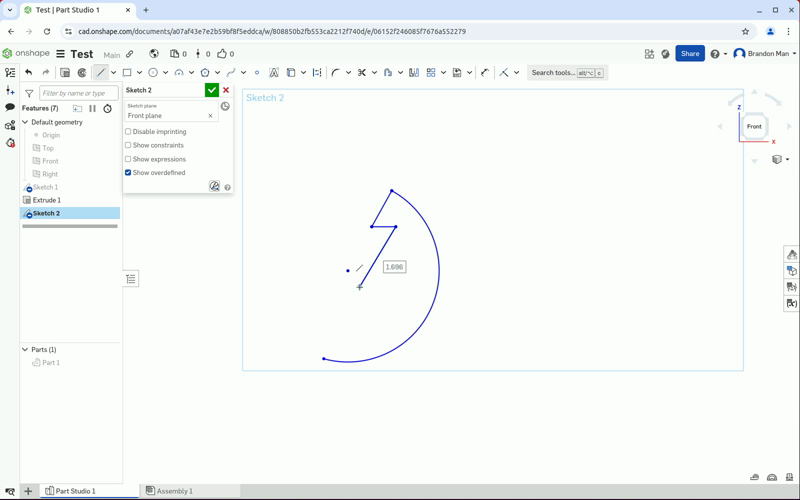
scroll(-6)
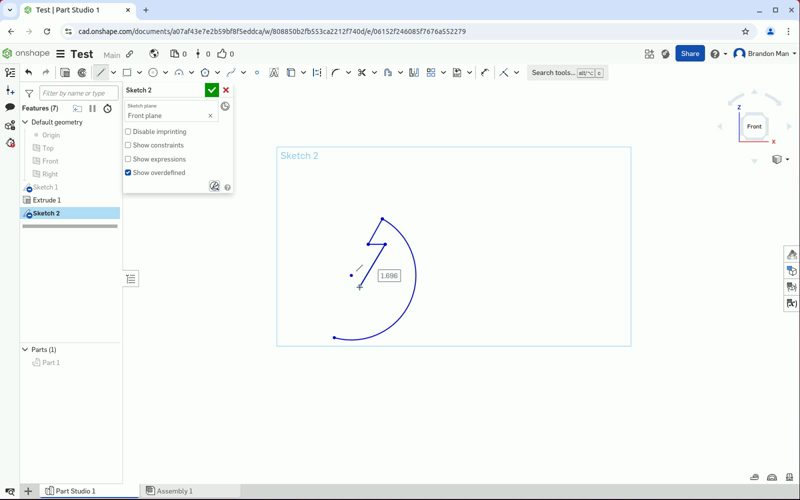
scroll(-6)
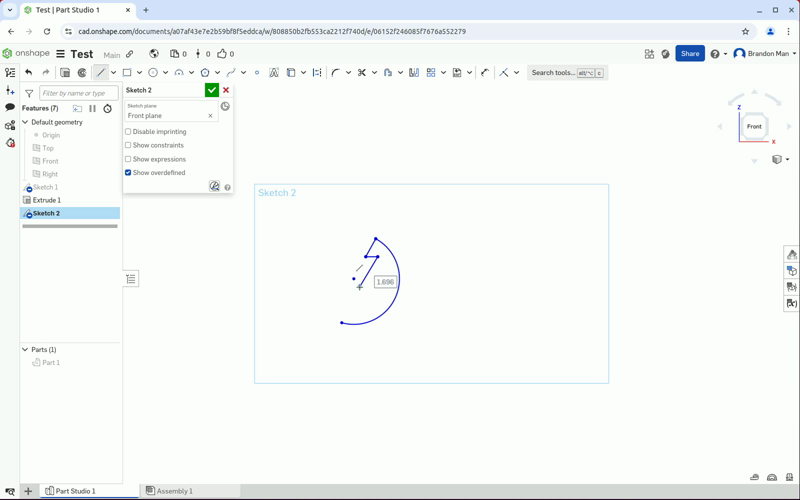
scroll(-6)
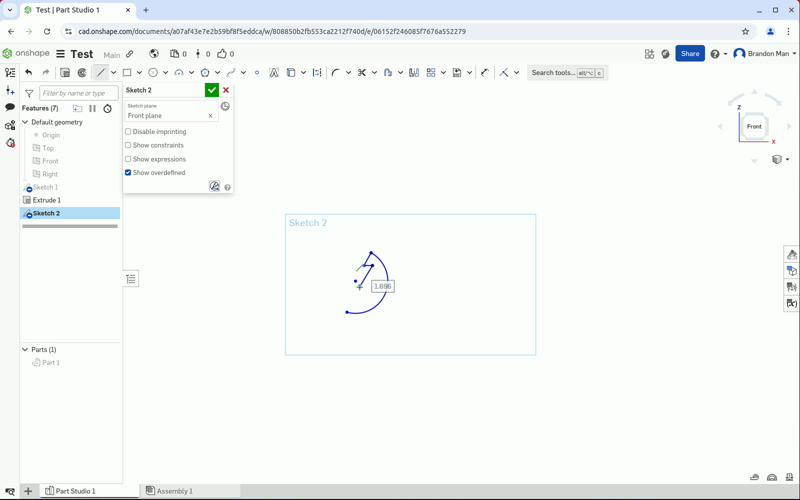
scroll(-6)
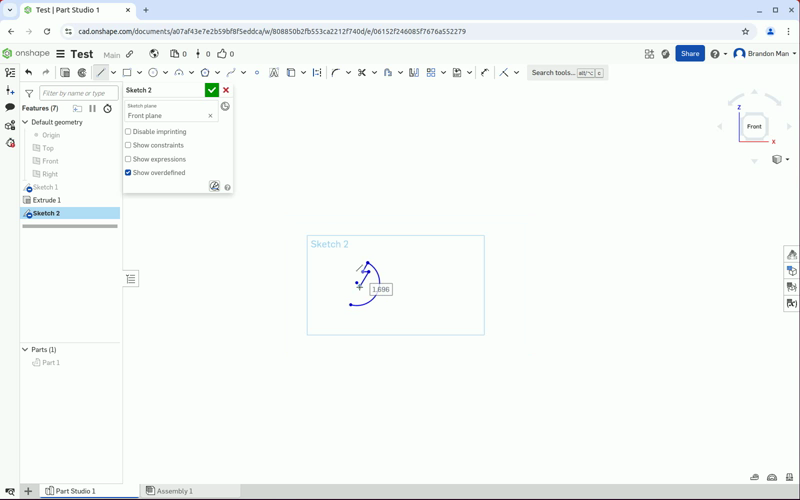
scroll(-6)
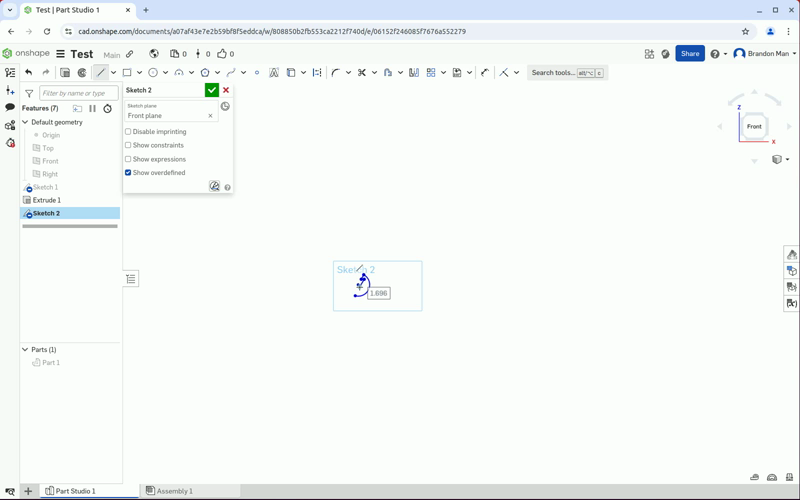
key_up(shift)
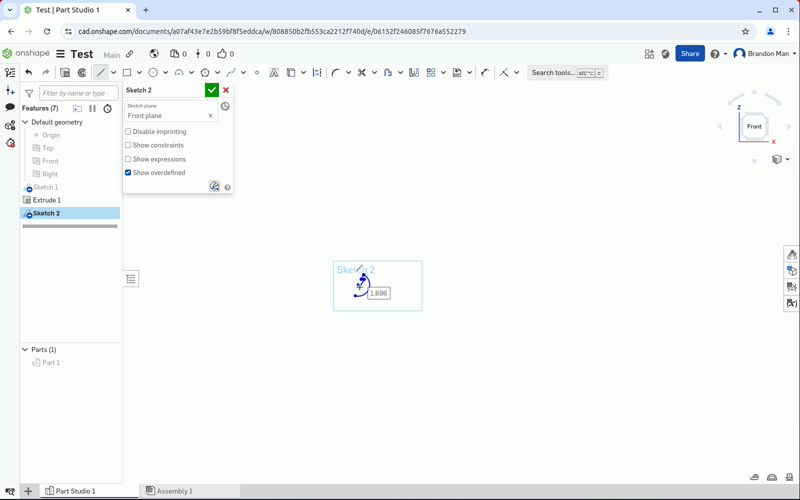
key_down(shift)
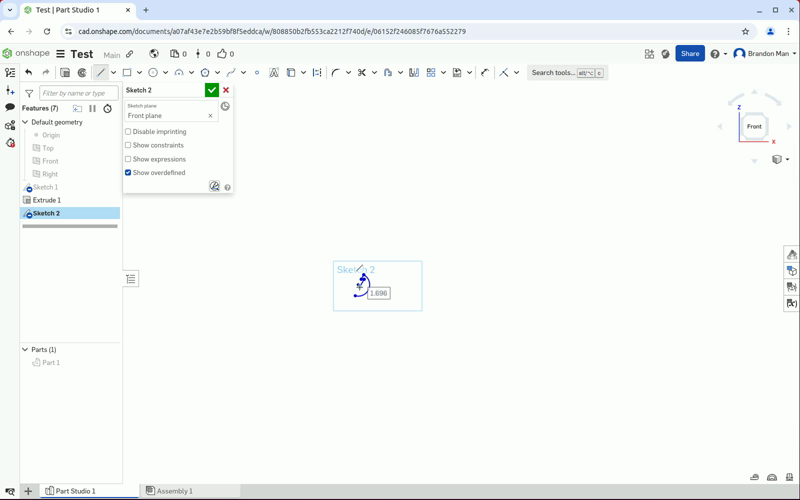
mouse_move(389, 286)
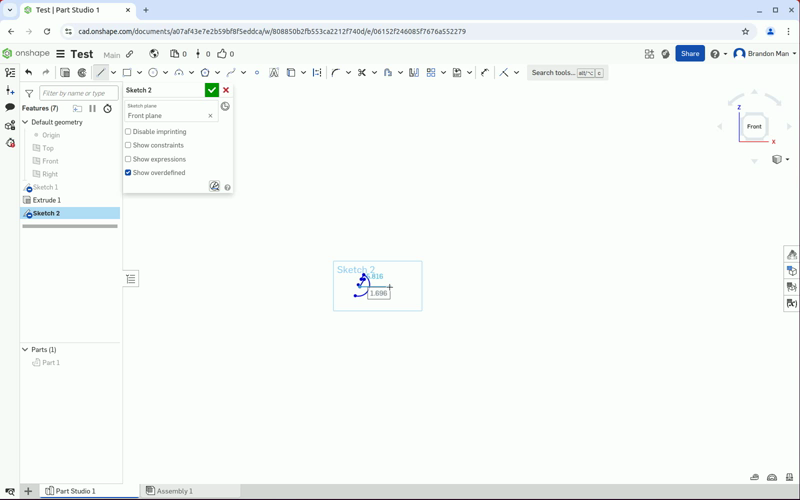
mouse_move(362, 286)
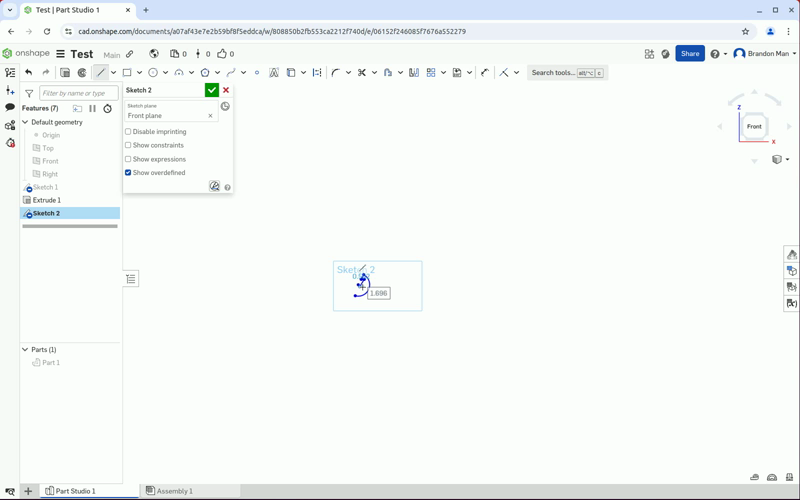
scroll(6)
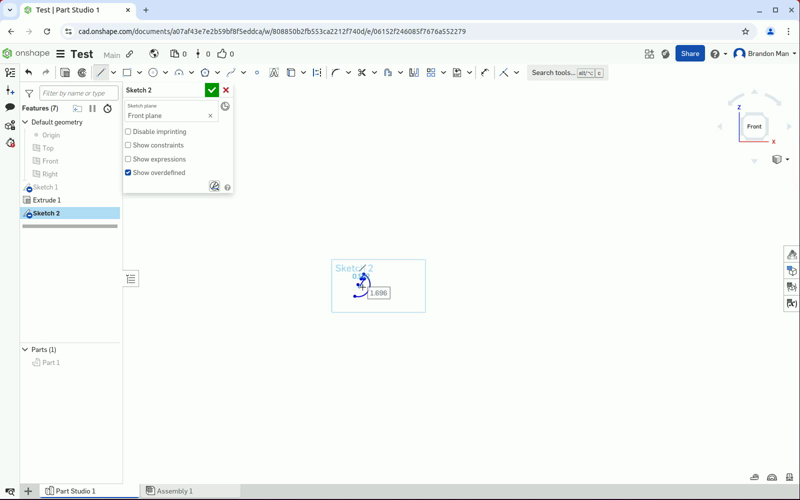
scroll(6)
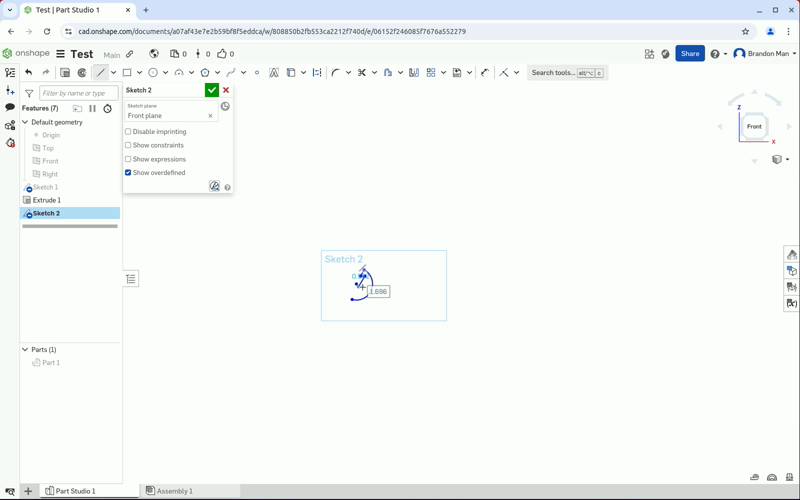
scroll(6)
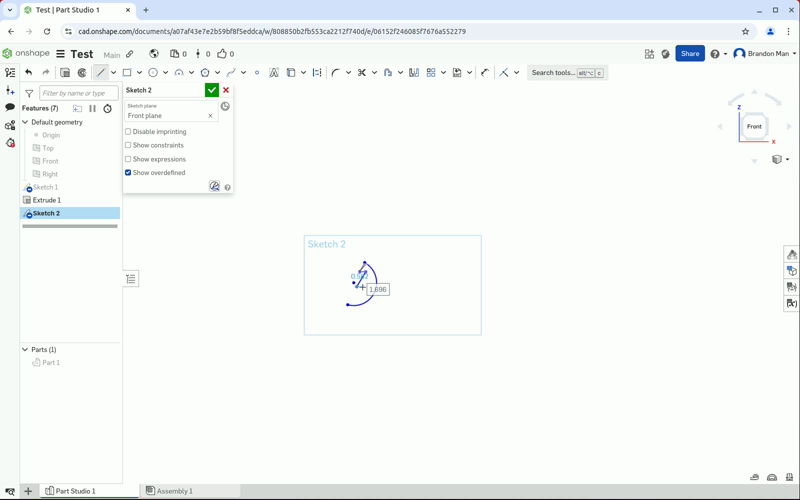
scroll(6)
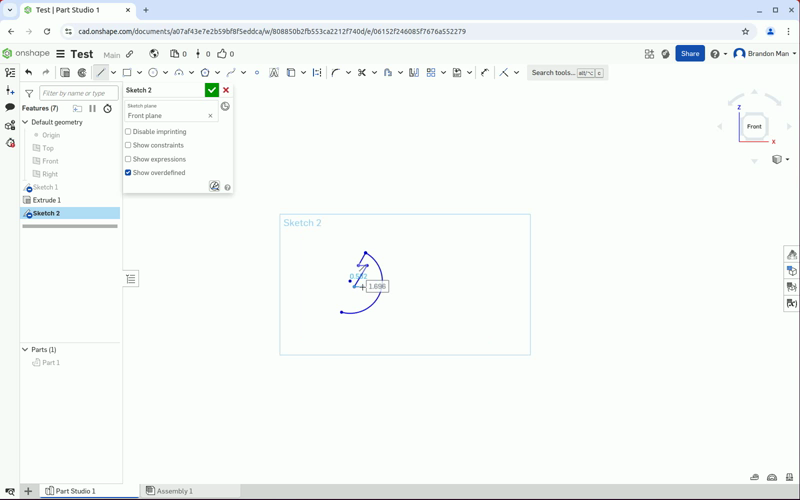
scroll(6)
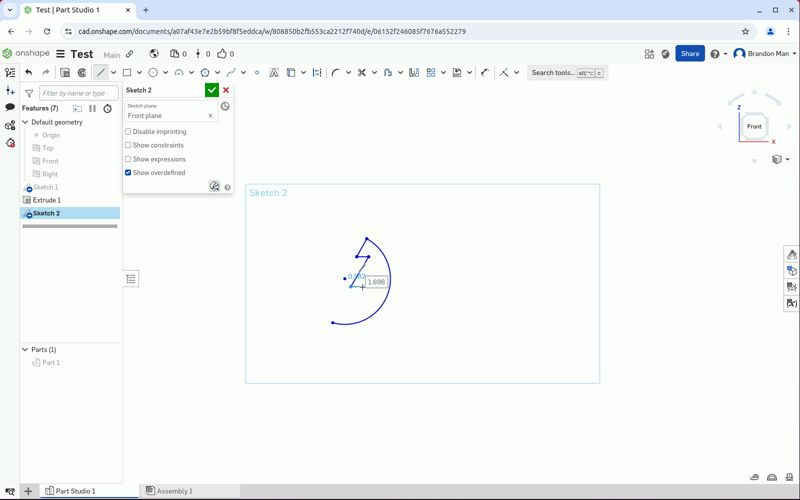
scroll(6)
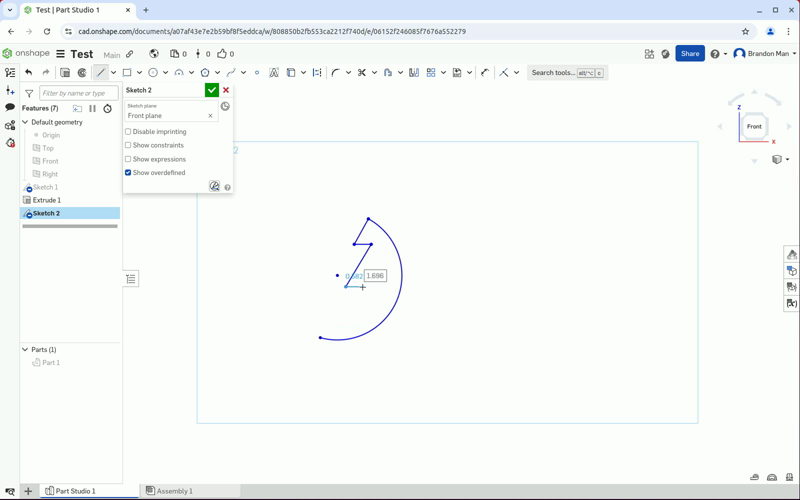
scroll(6)
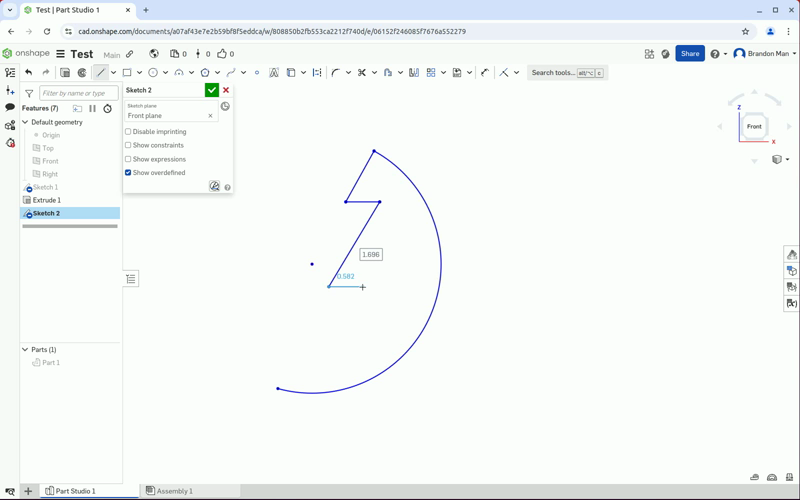
click(362, 286)
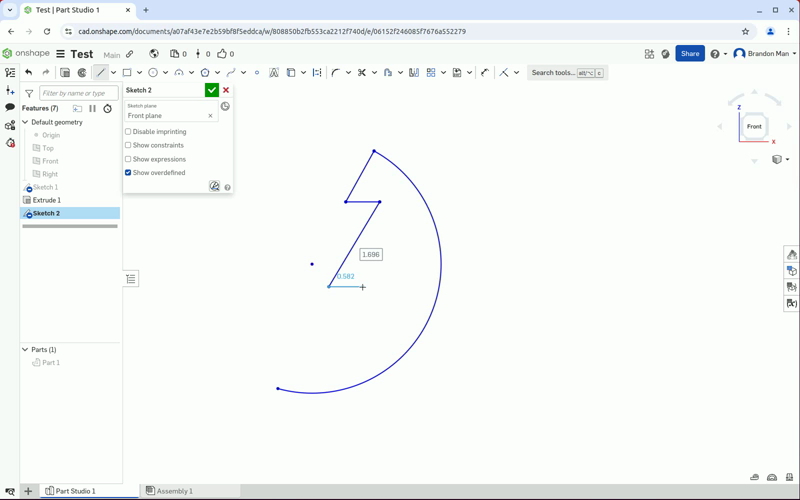
scroll(-6)
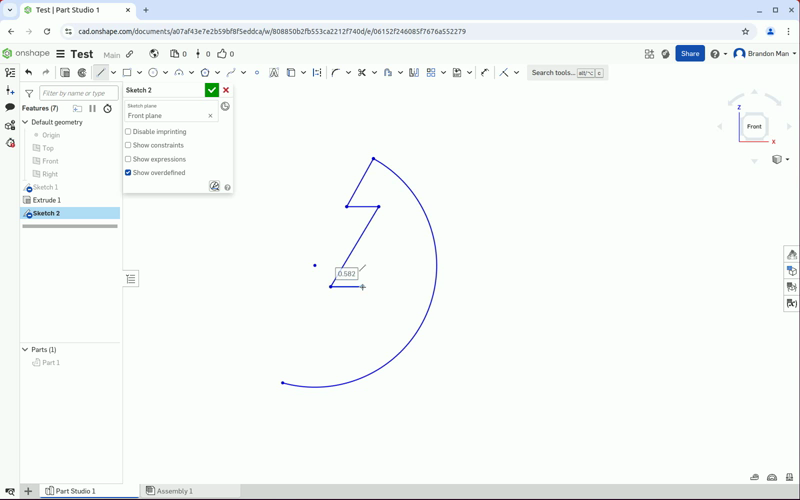
scroll(-6)
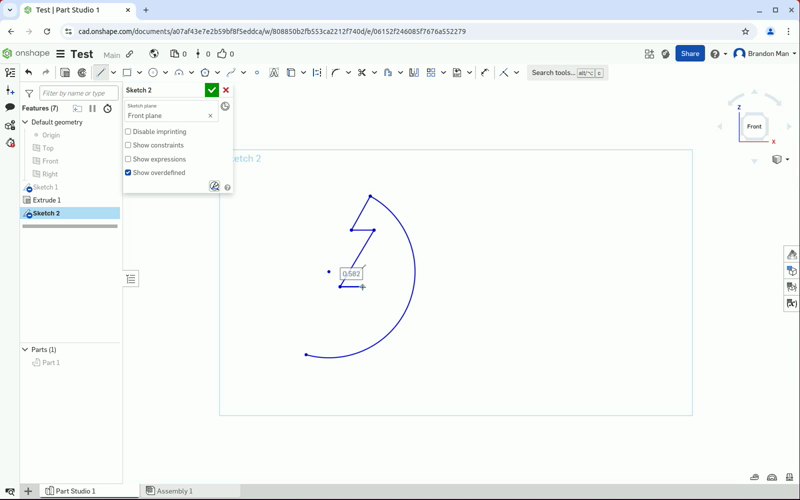
scroll(-6)
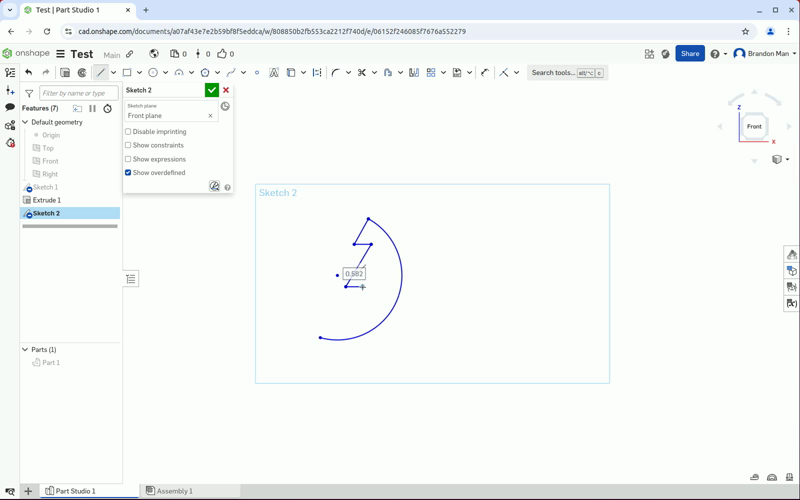
scroll(-6)
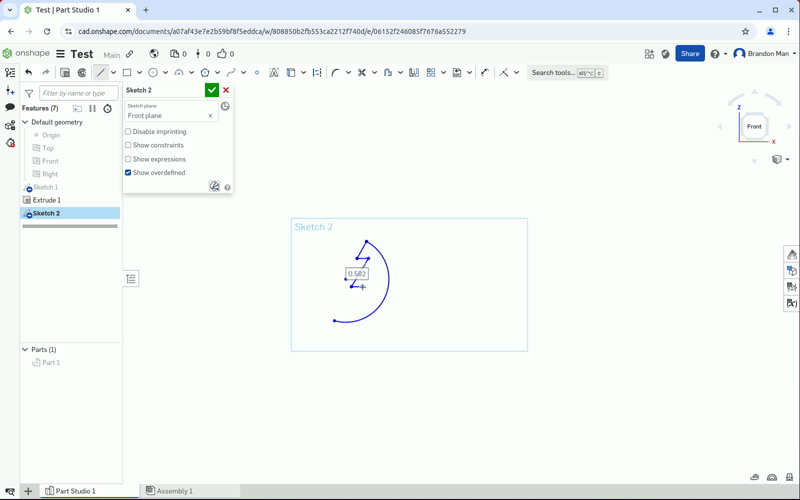
scroll(-6)
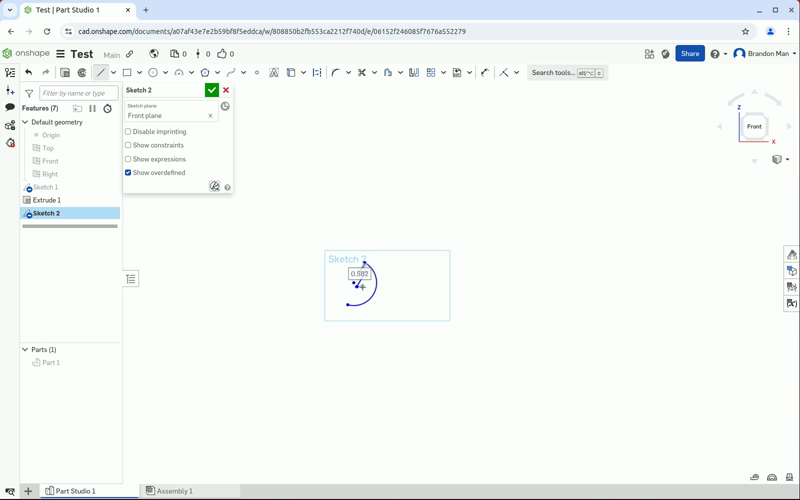
scroll(-6)
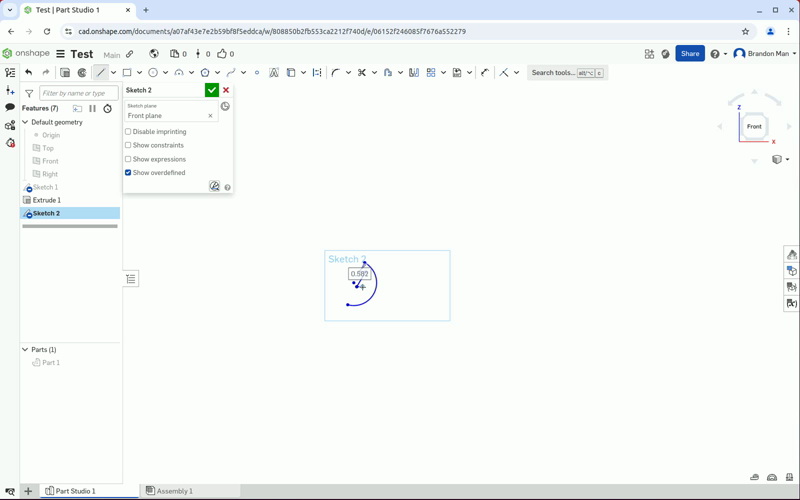
scroll(-6)
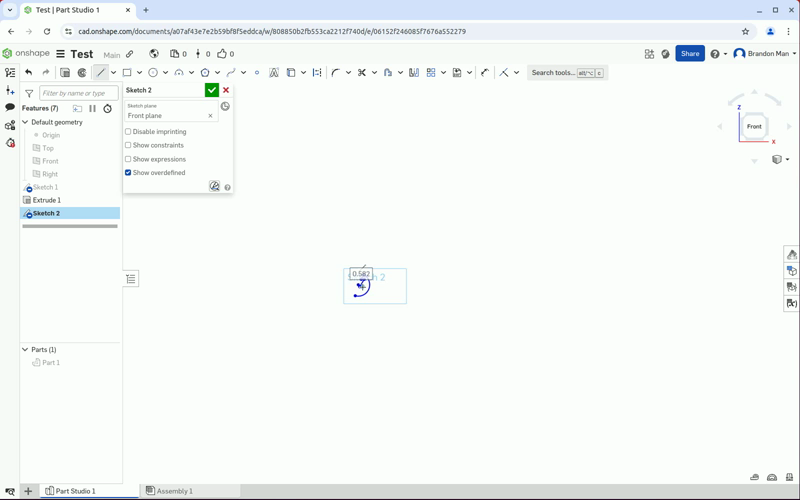
key_up(shift)
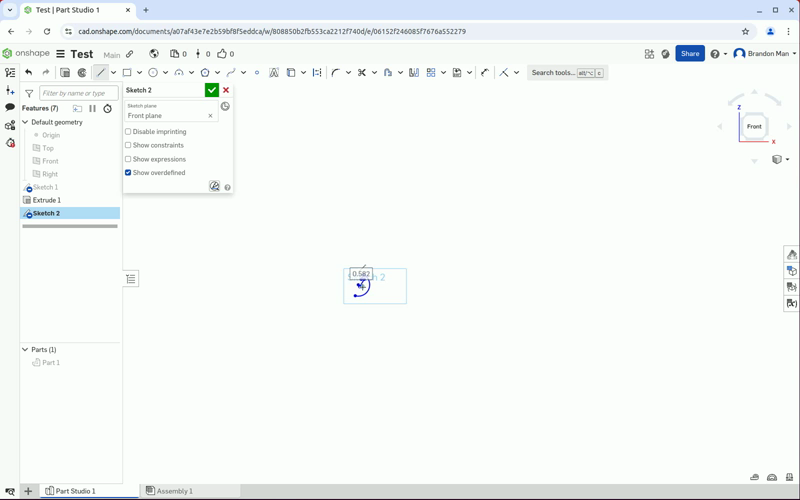
mouse_move(392, 286)
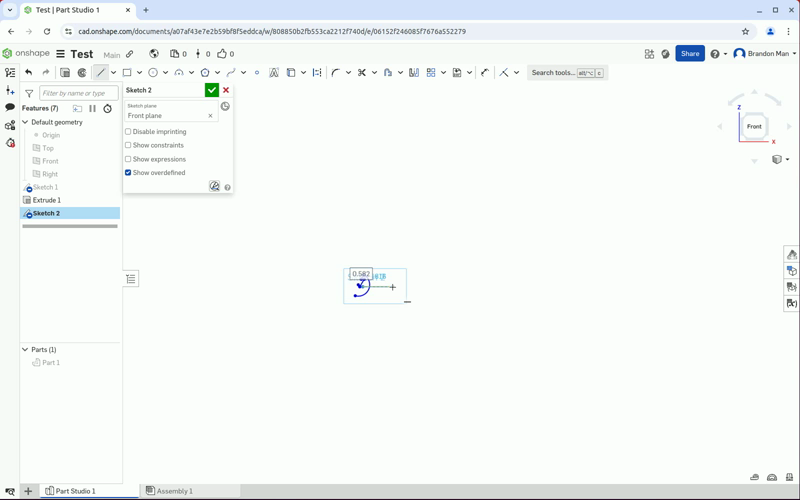
key_down(shift)
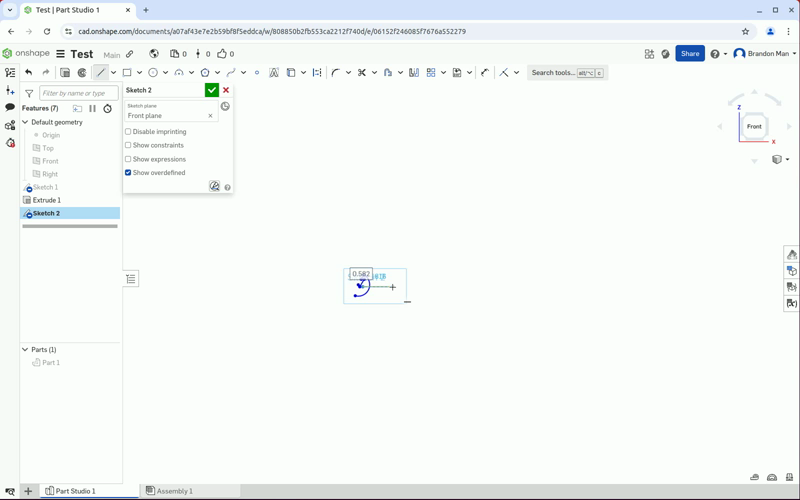
mouse_move(355, 295)
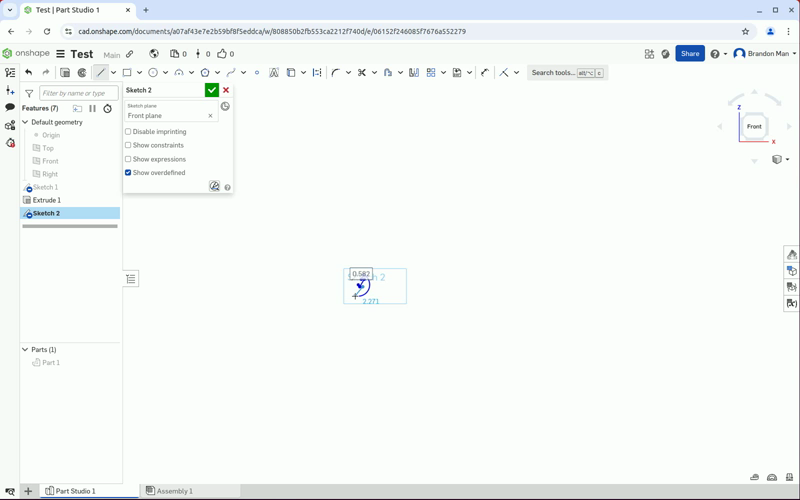
key_up(shift)
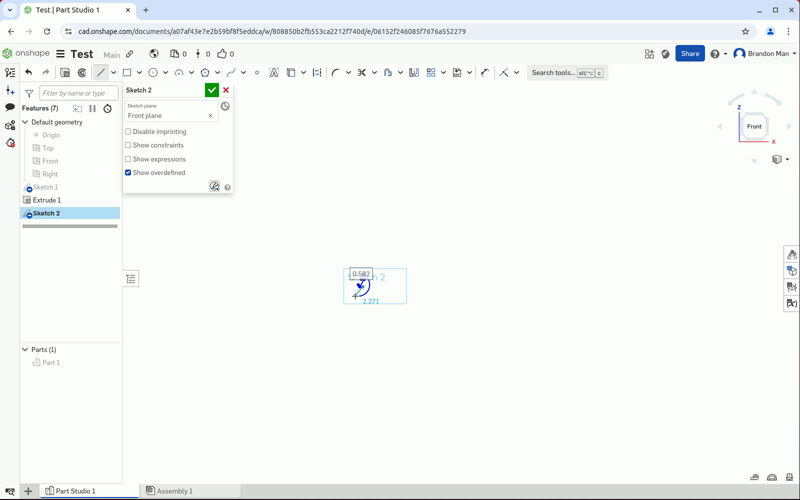
click(355, 295)
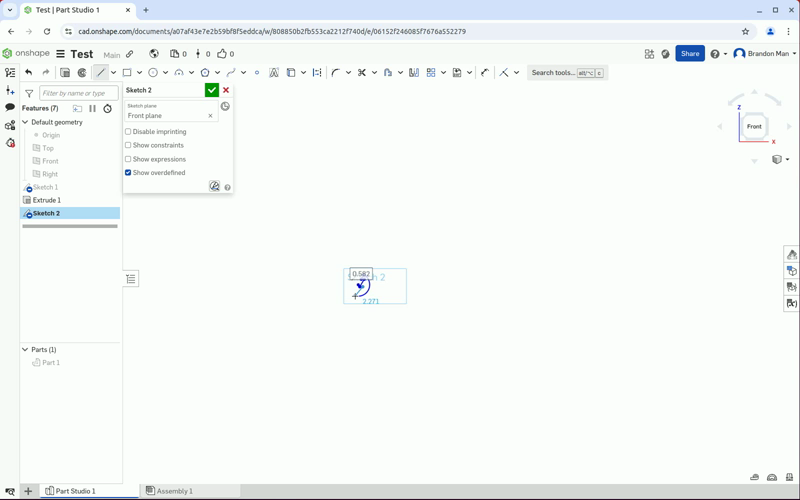
key(esc)
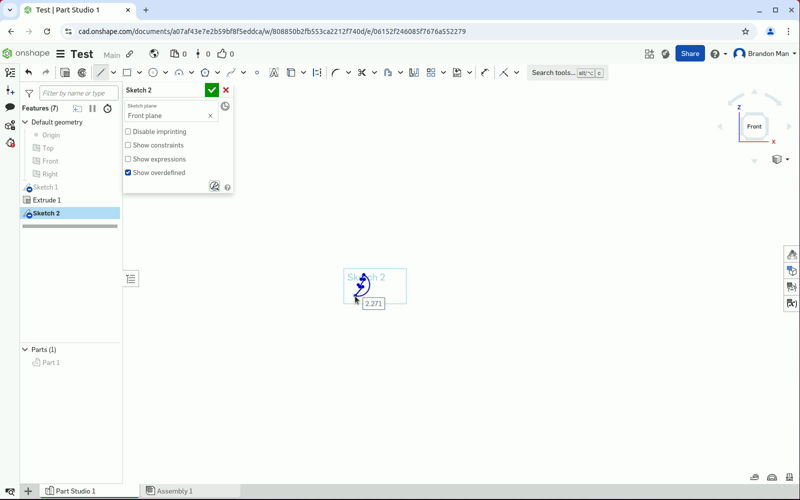
mouse_move(367, 281)
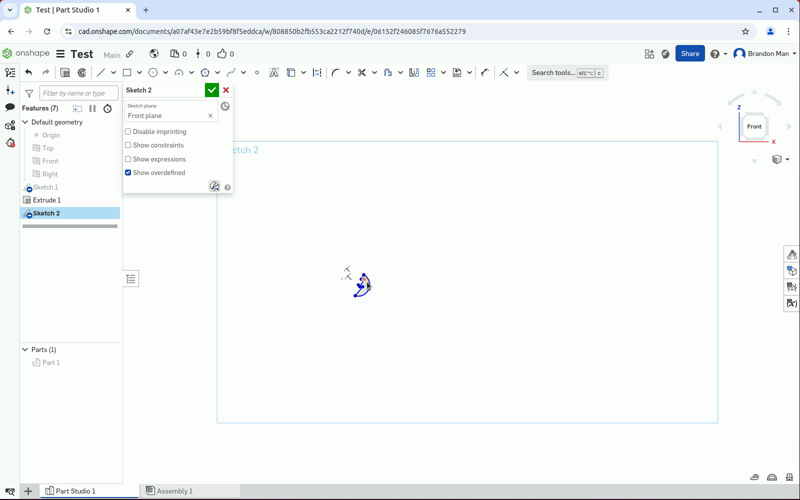
scroll(6)
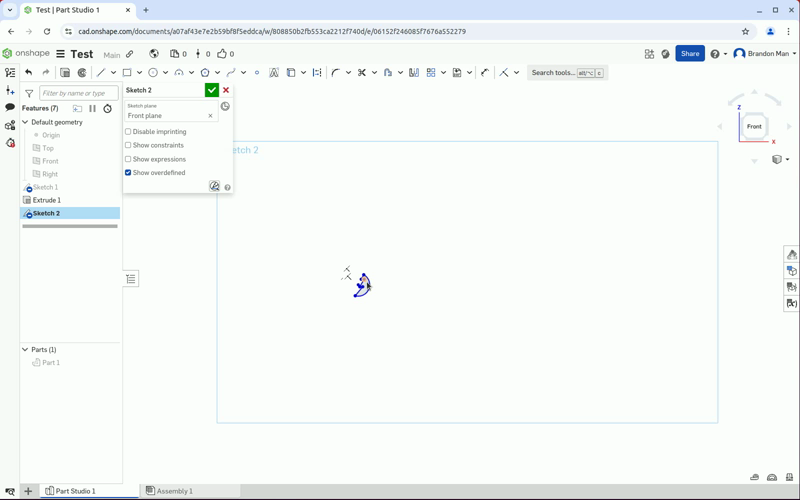
scroll(6)
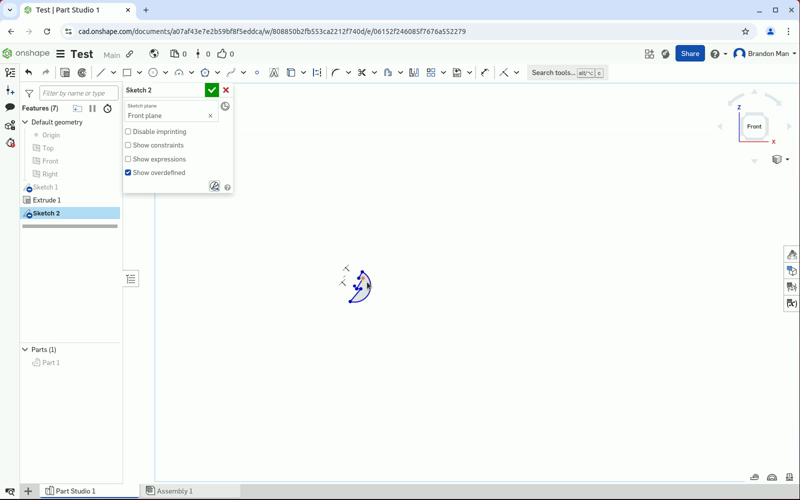
scroll(6)
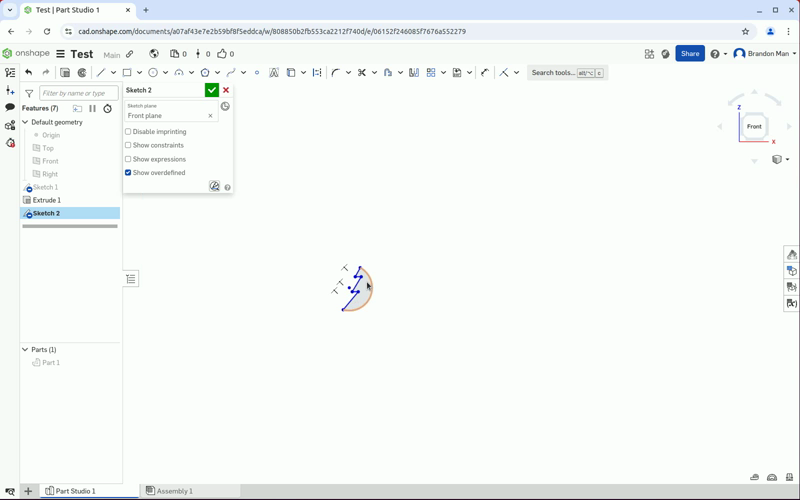
scroll(6)
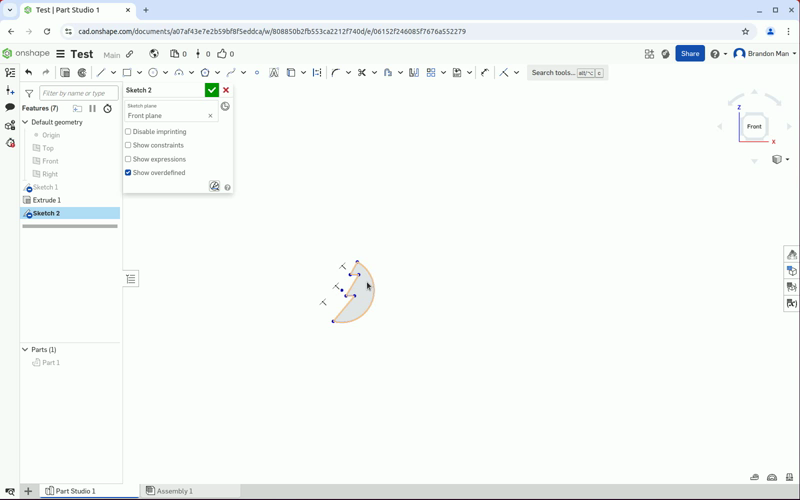
scroll(6)
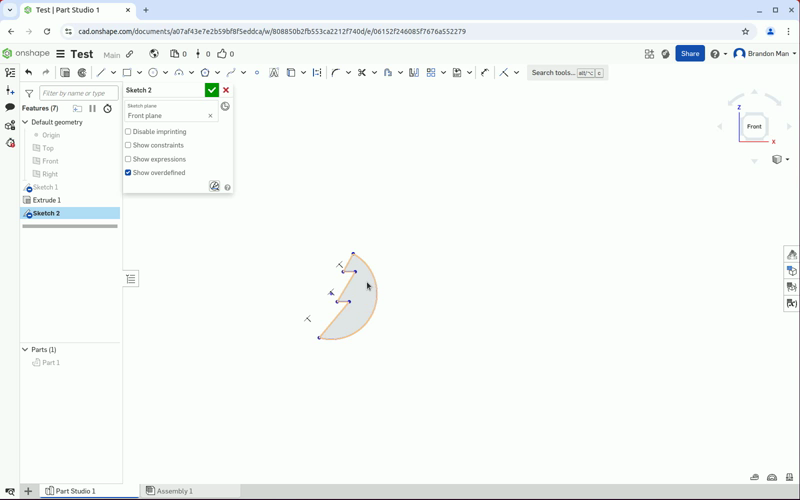
scroll(6)
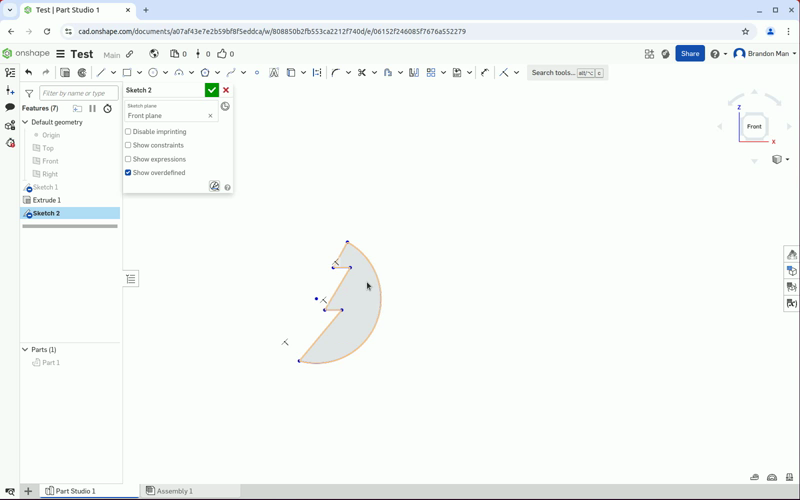
scroll(6)
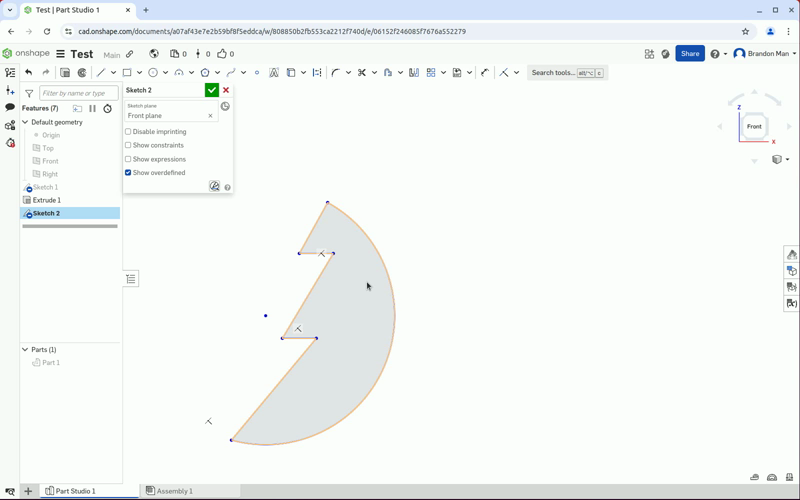
click(367, 281)
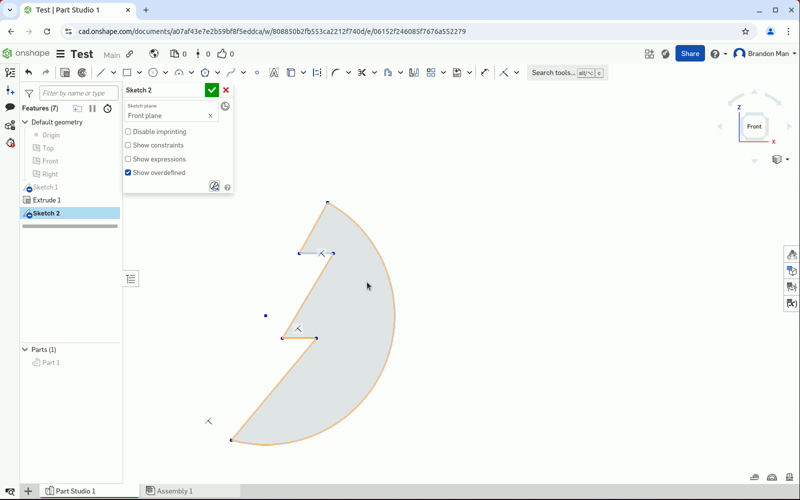
scroll(-6)
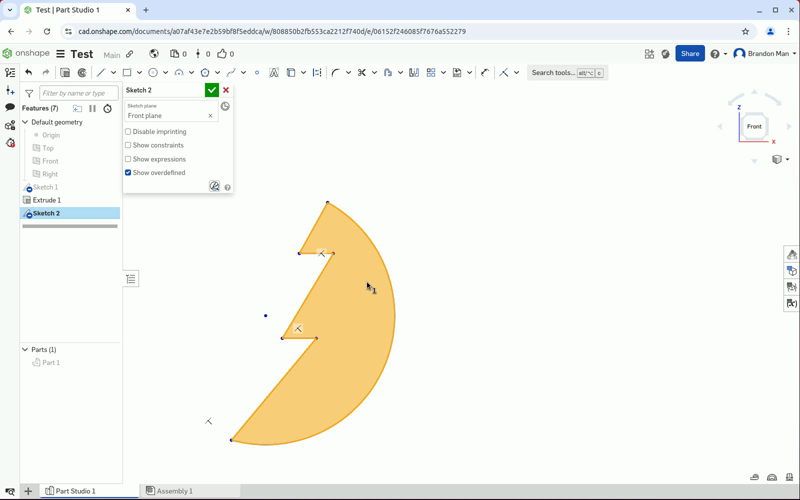
scroll(-6)
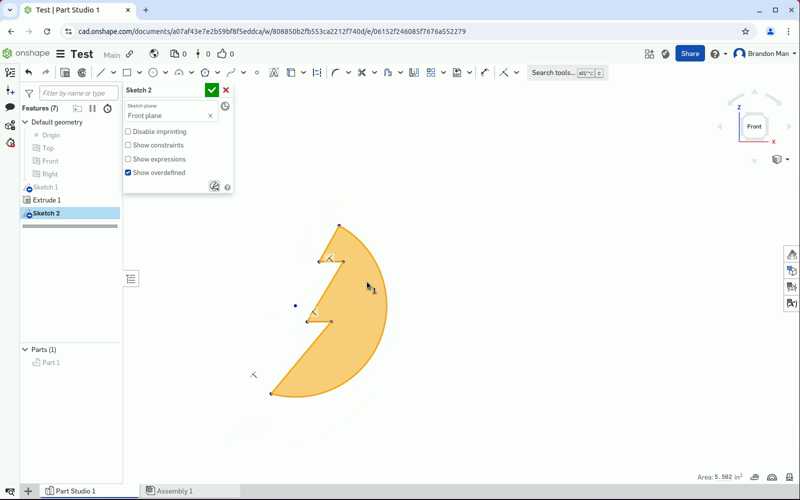
scroll(-6)
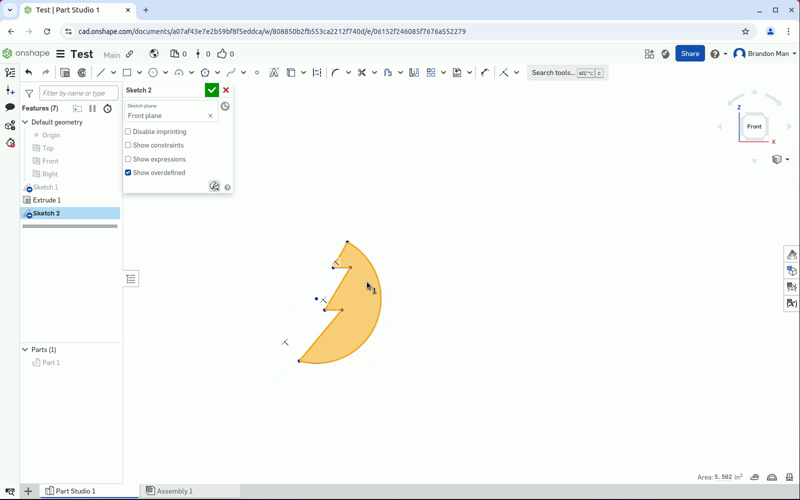
scroll(-6)
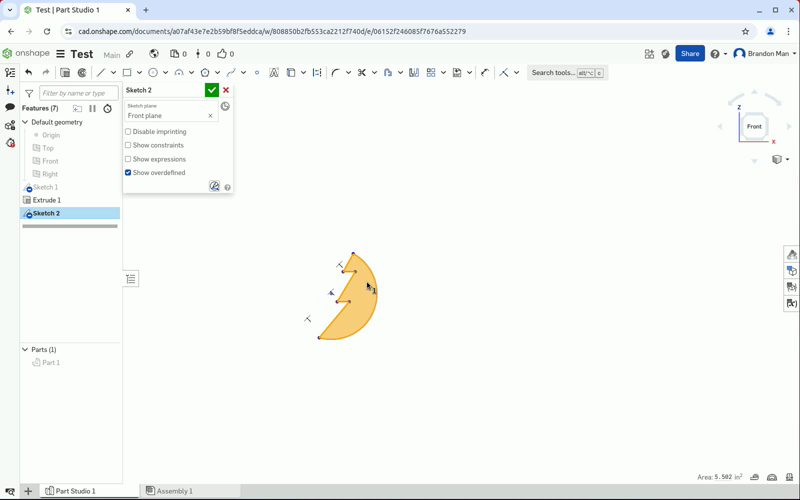
scroll(-6)
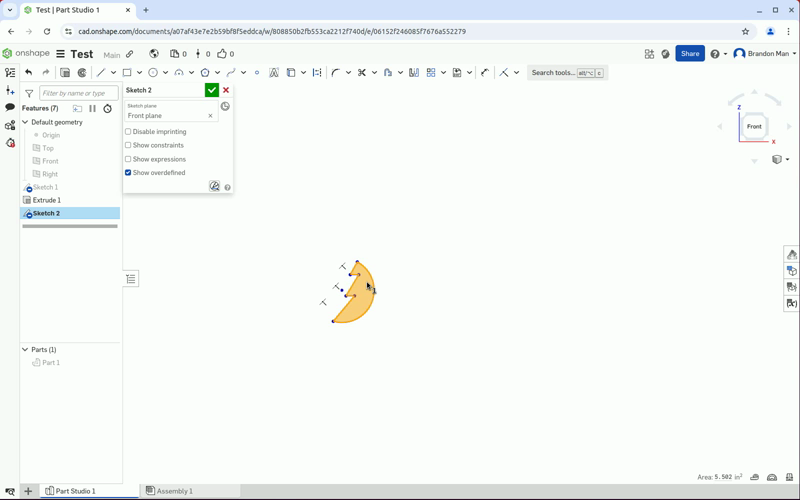
scroll(-6)
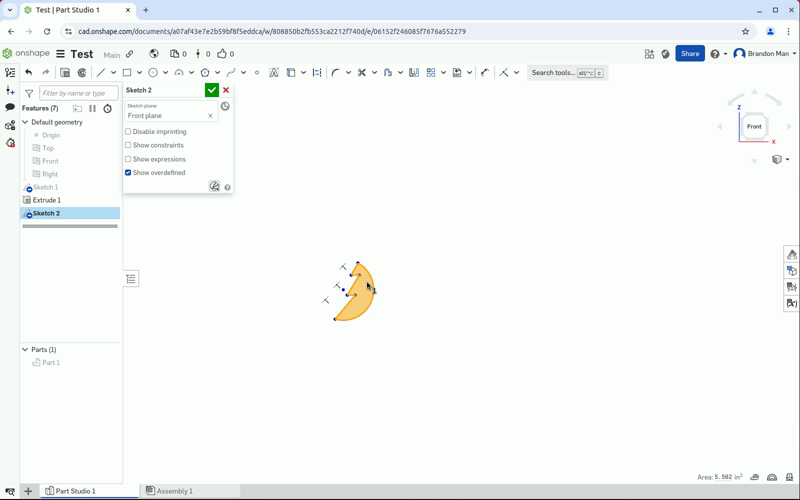
scroll(-6)
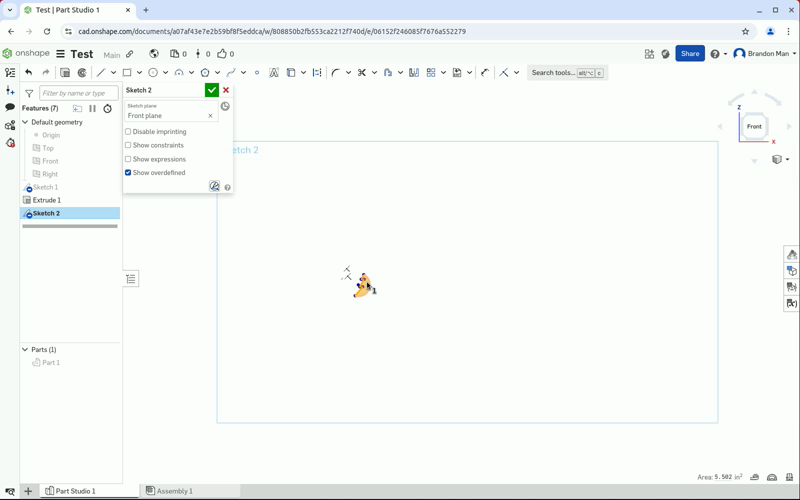
mouse_move(73, 352)
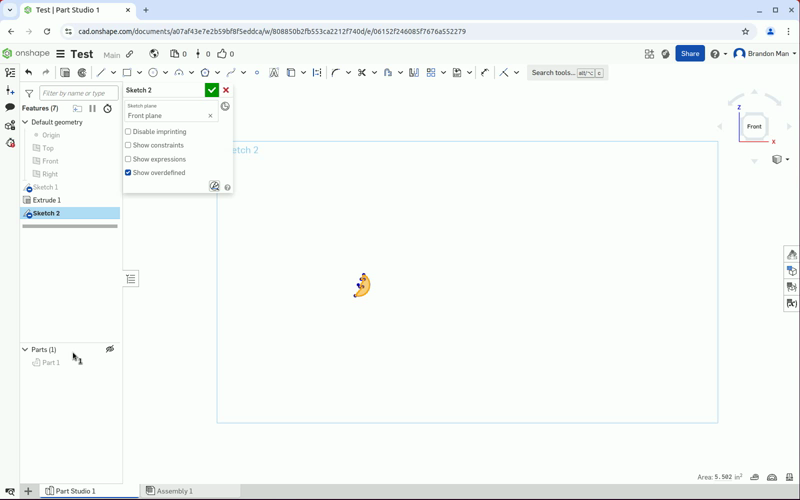
key(shift+y)
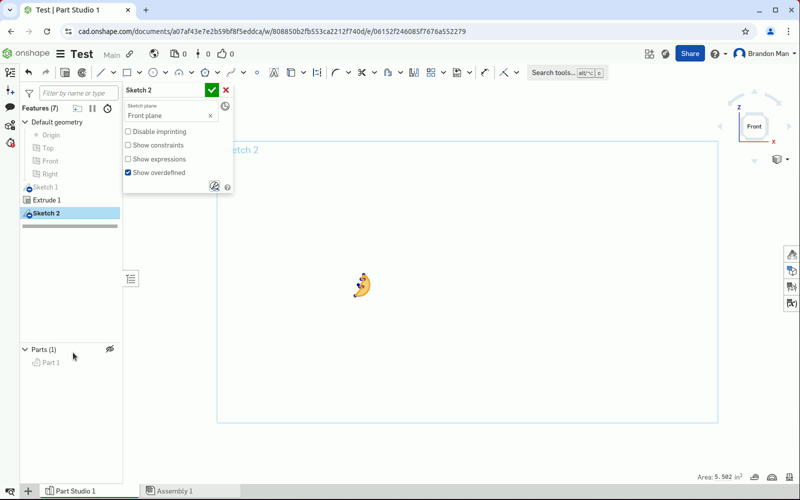
key(shift+e)
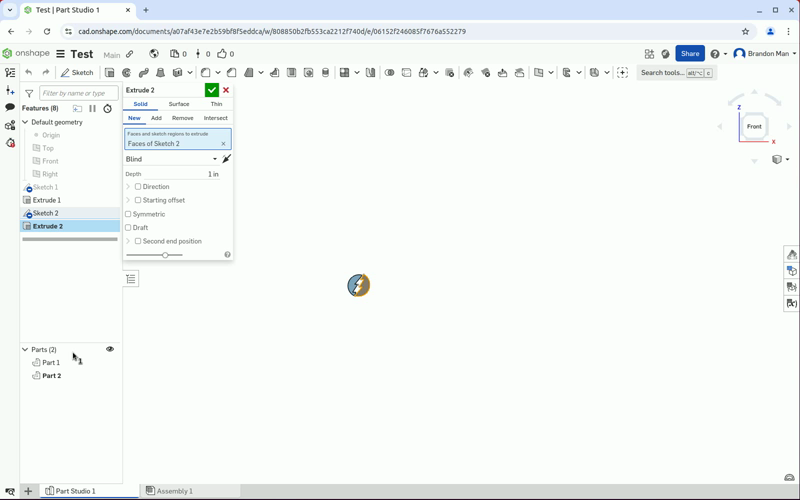
mouse_move(143, 106)
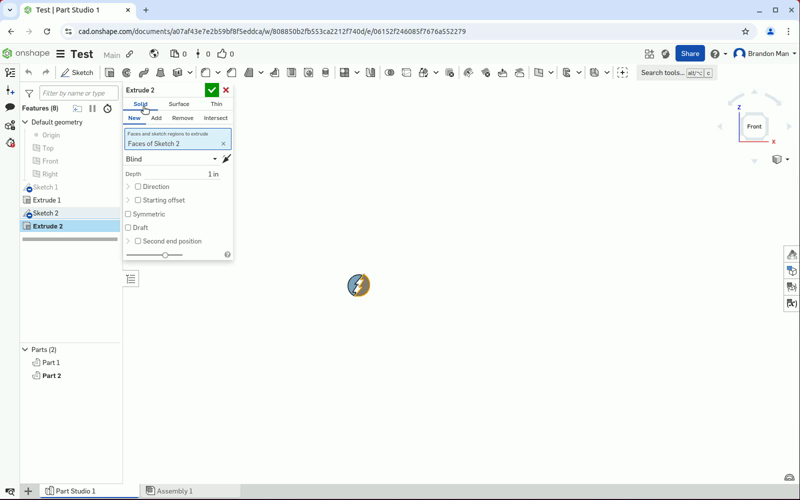
click(143, 106)
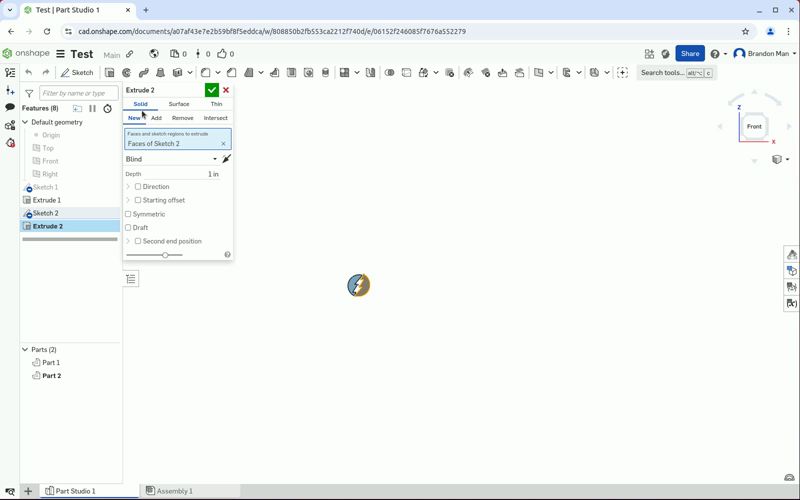
mouse_move(137, 120)
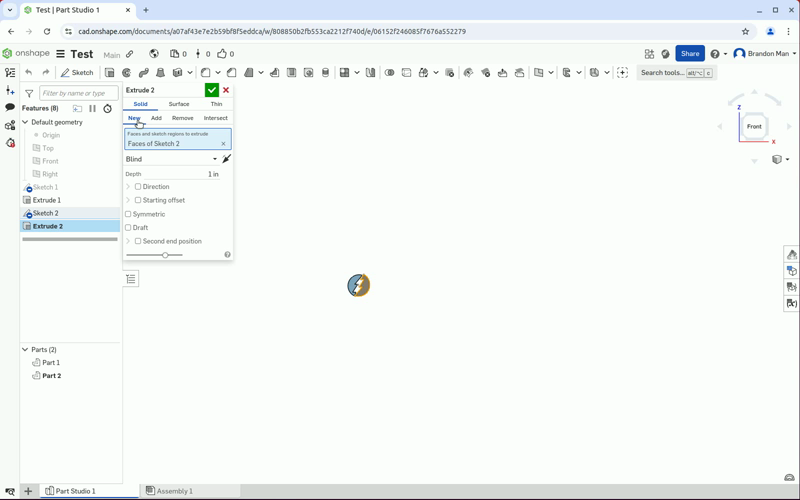
click(137, 120)
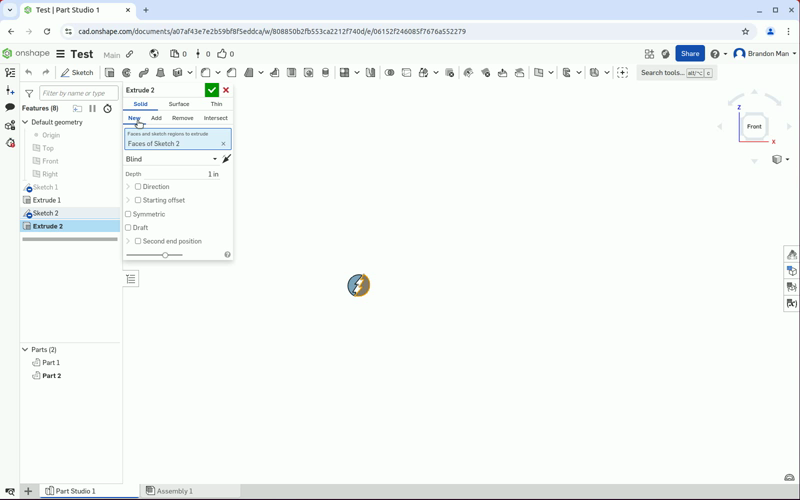
key(tab, 4)
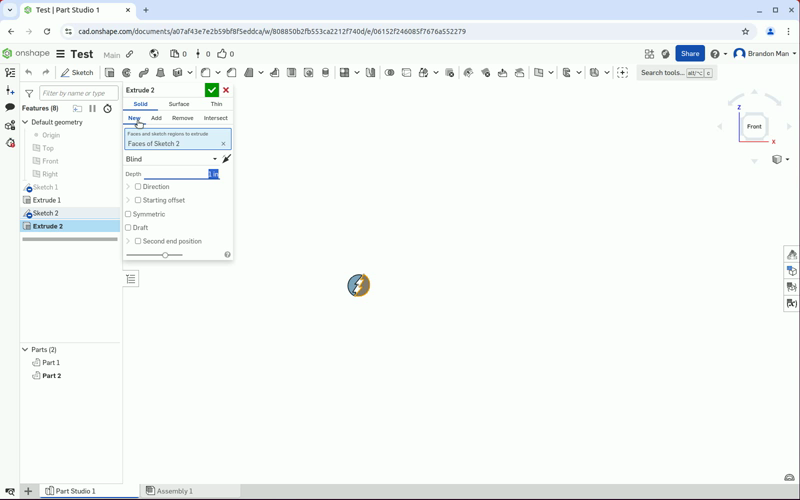
text(2.166)
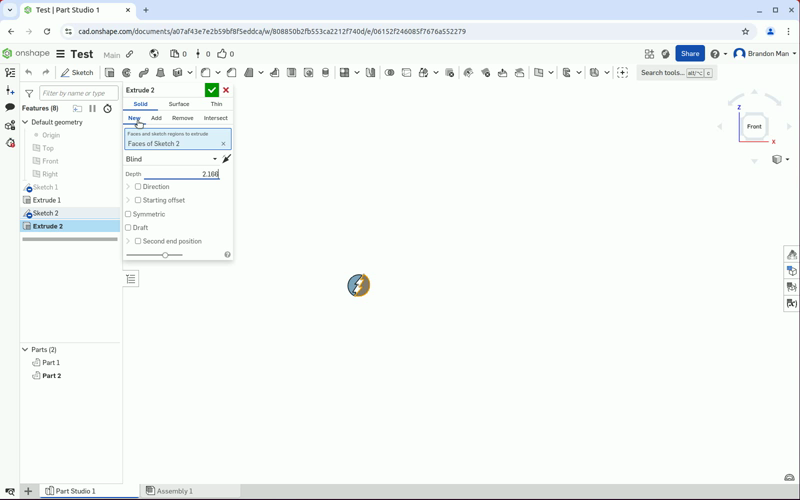
key(enter)
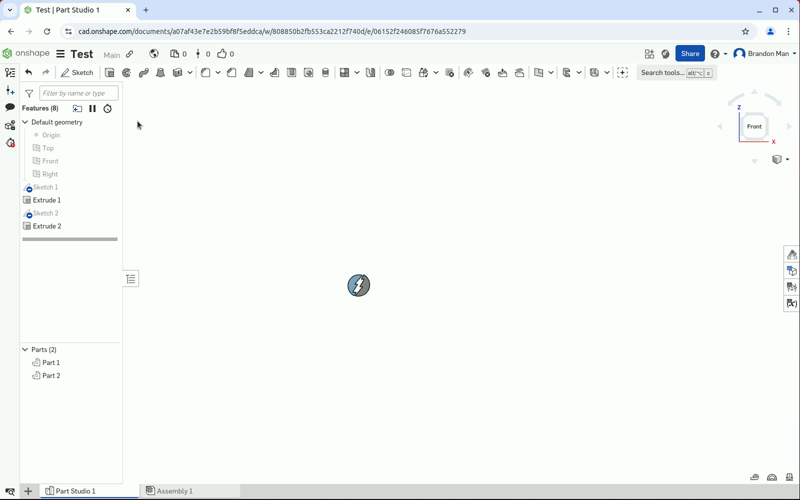
key(shift+h)
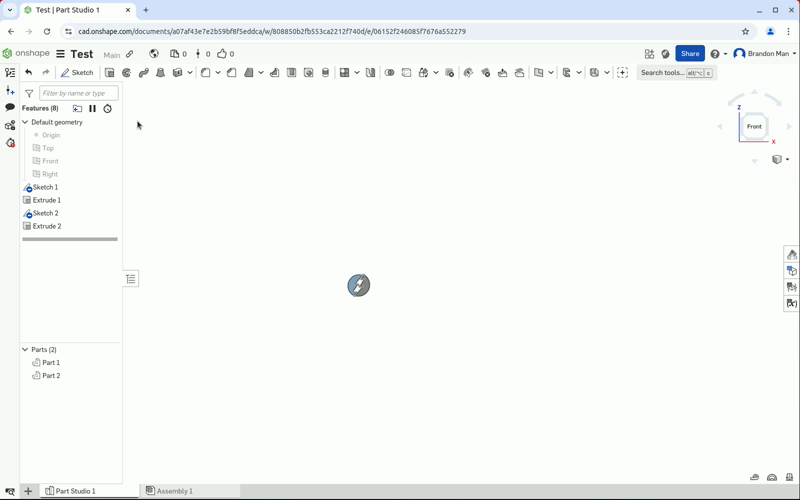
key(shift+h)
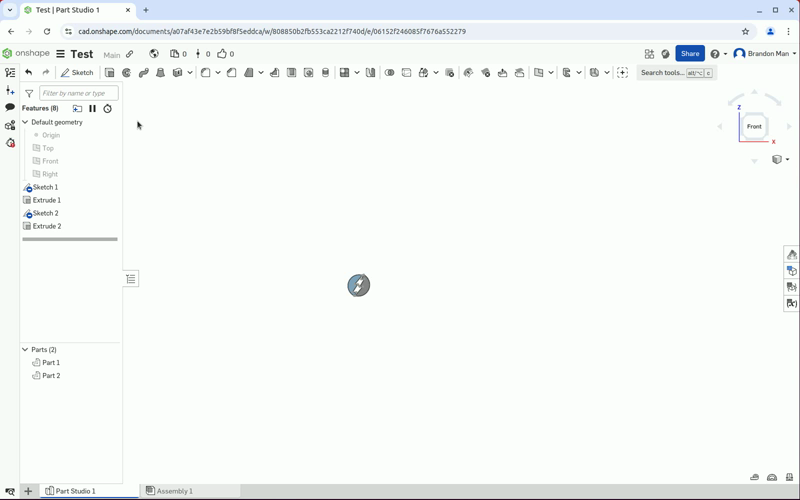
key(shift+7)
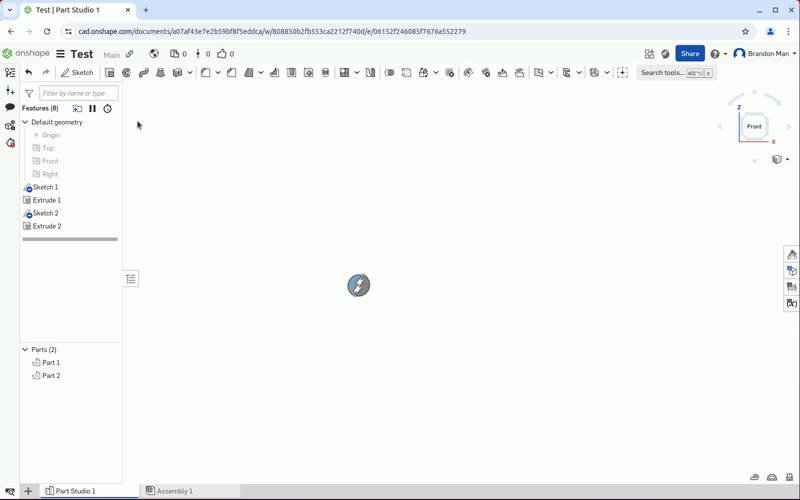
key(left, 2)
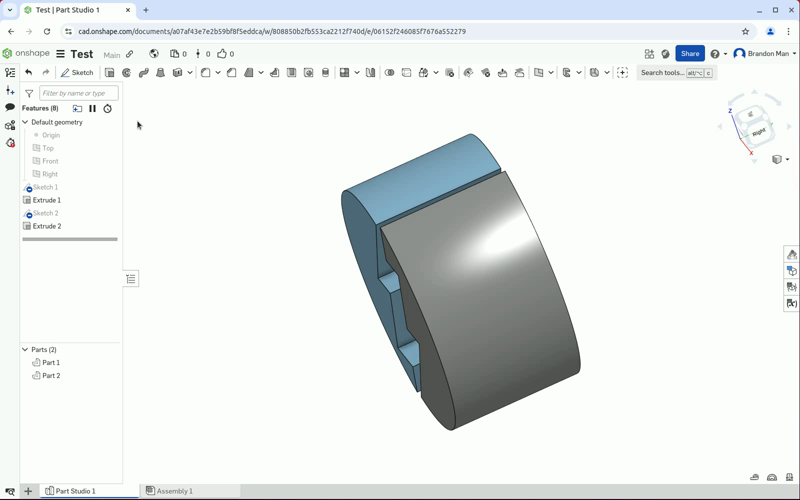
key(down, 2)
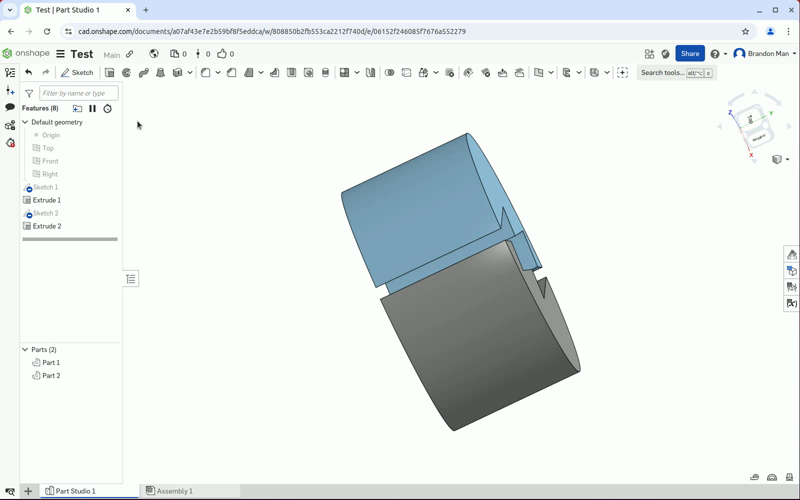
key(up, 2)
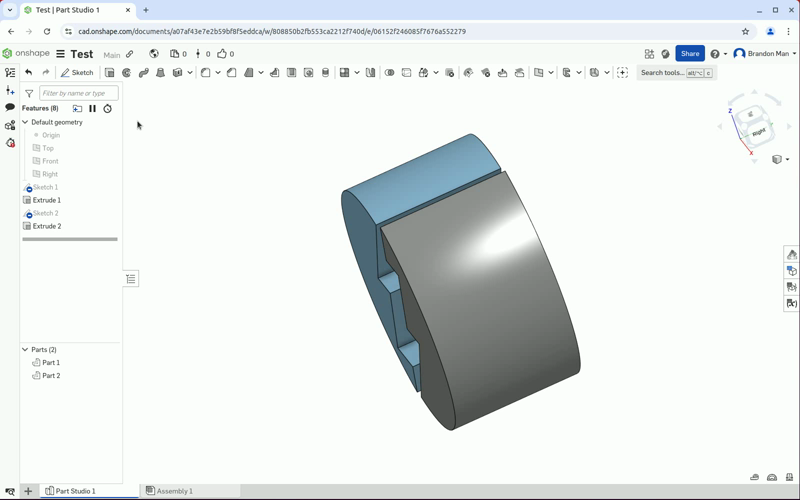
key(right, 2)
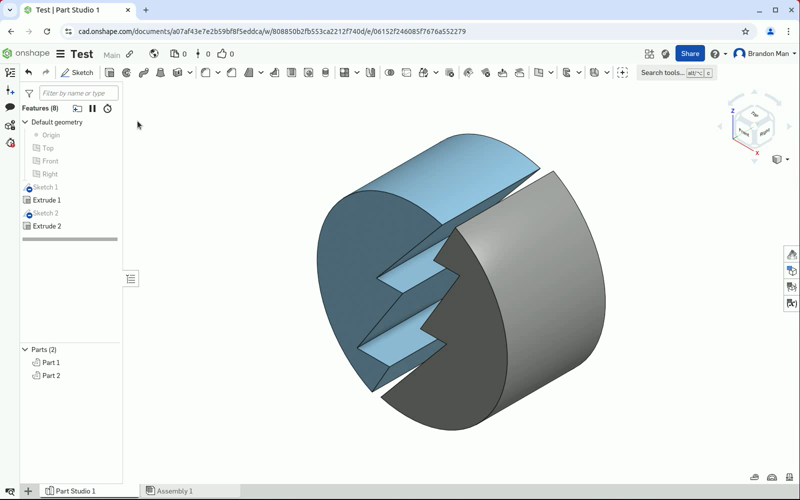
mouse_move(73, 189)
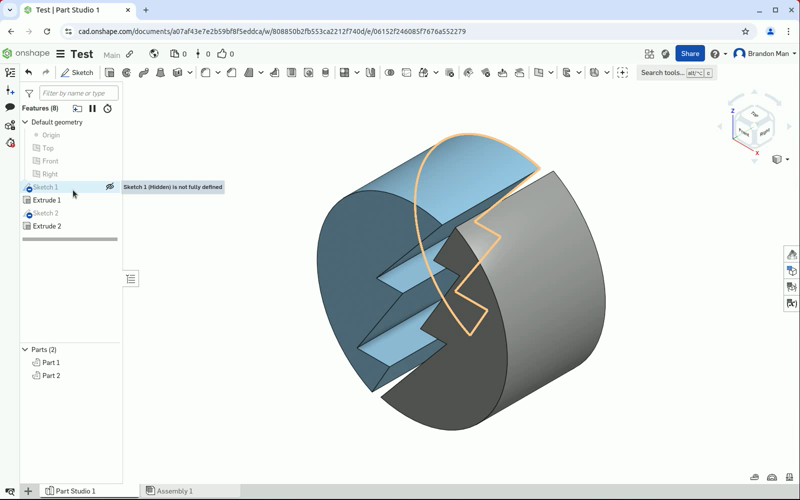
click(73, 189)